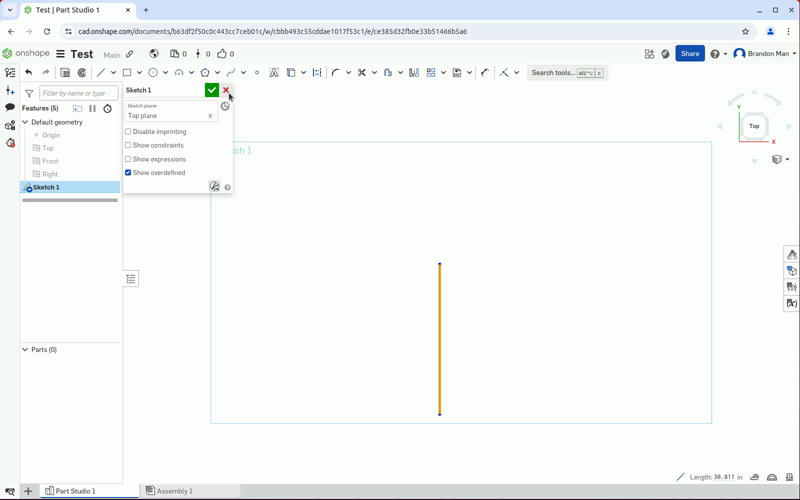
key(shift+h)
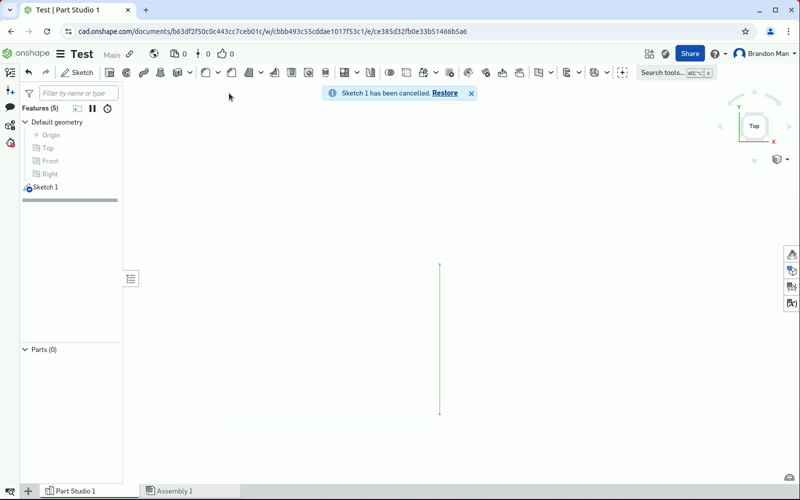
key(shift+s)
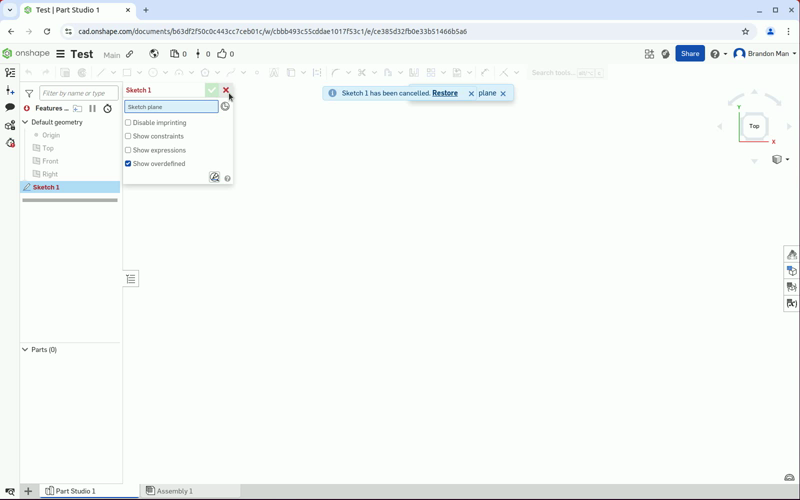
mouse_move(73, 150)
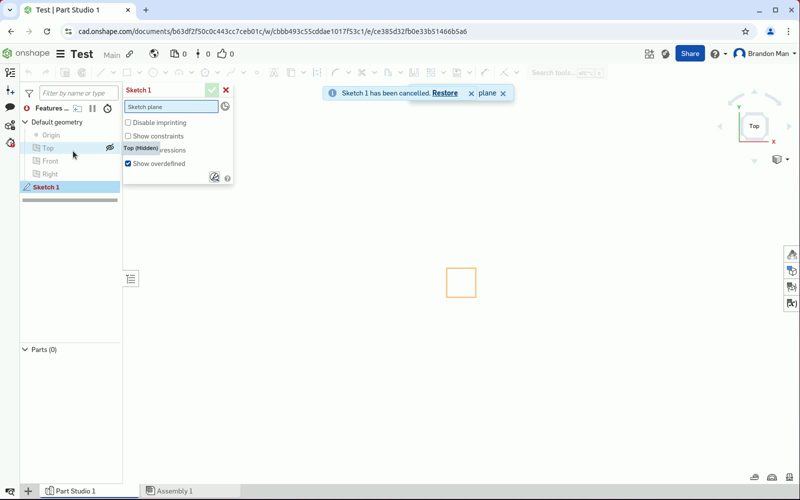
click(73, 150)
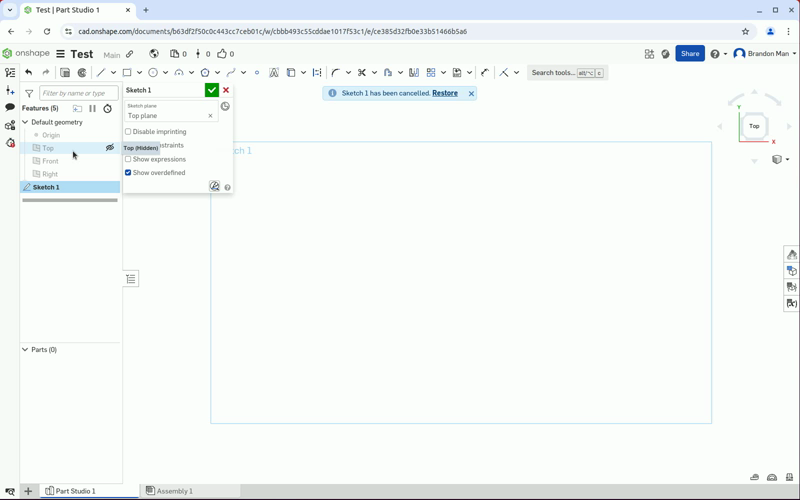
mouse_move(73, 352)
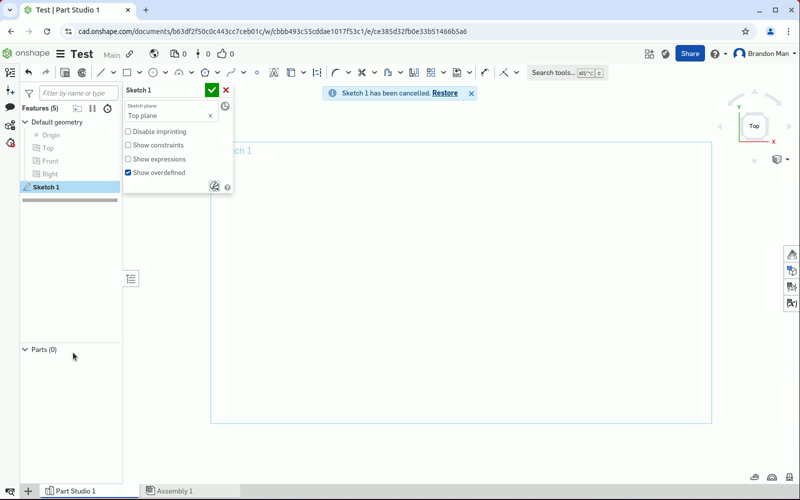
key(y)
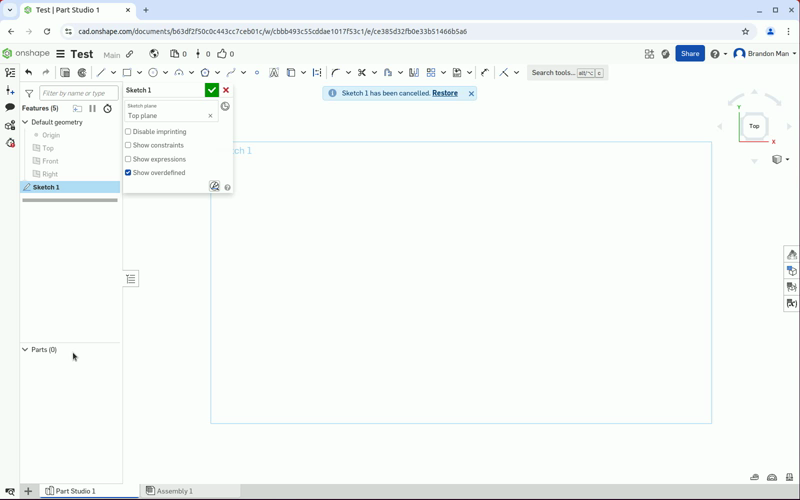
key(l)
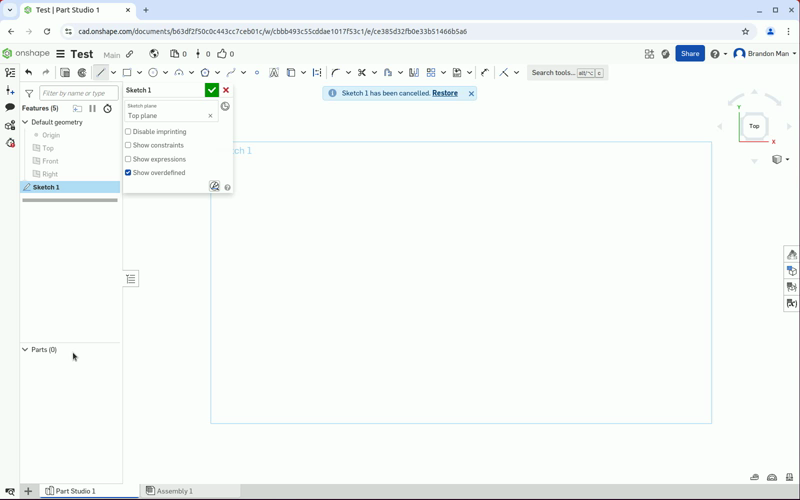
key_down(shift)
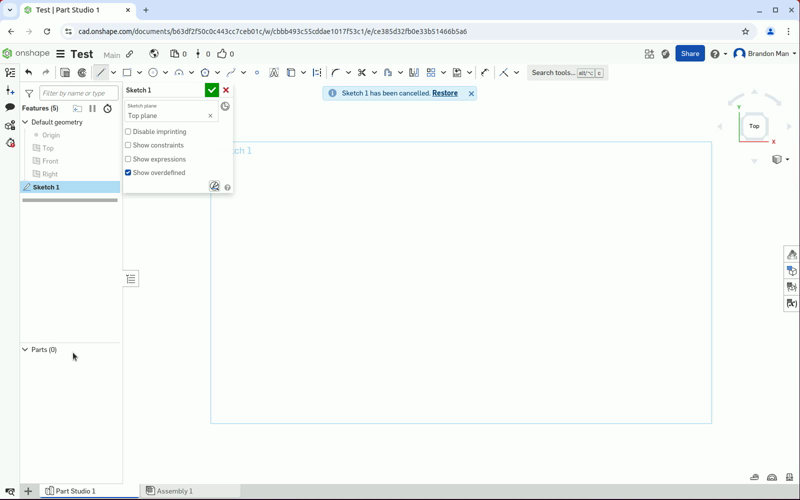
mouse_move(460, 282)
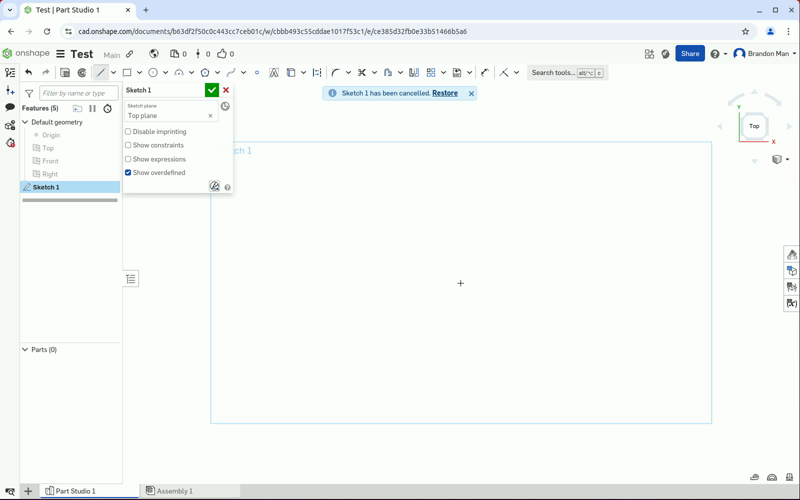
click(460, 282)
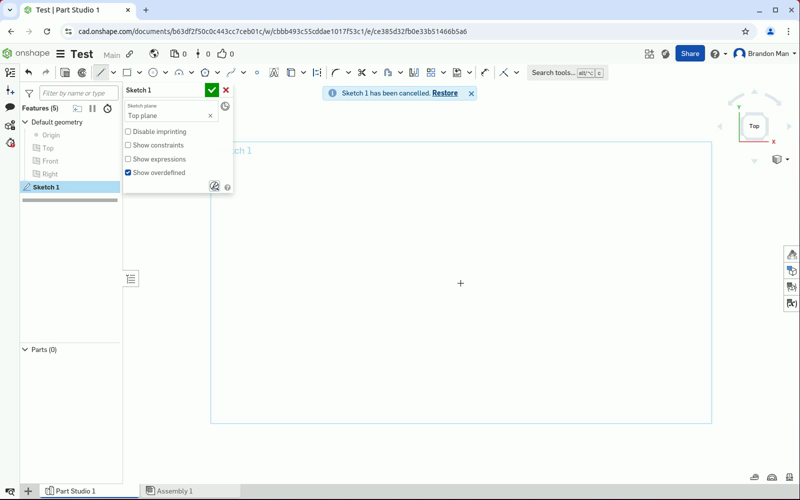
key_up(shift)
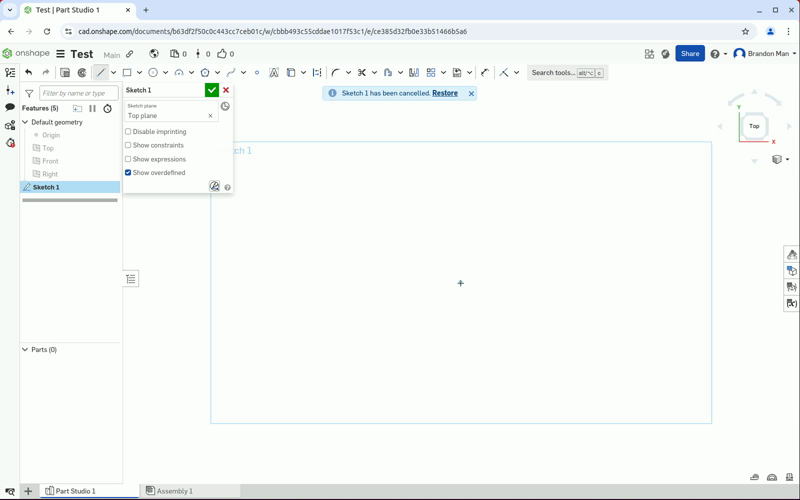
key_down(shift)
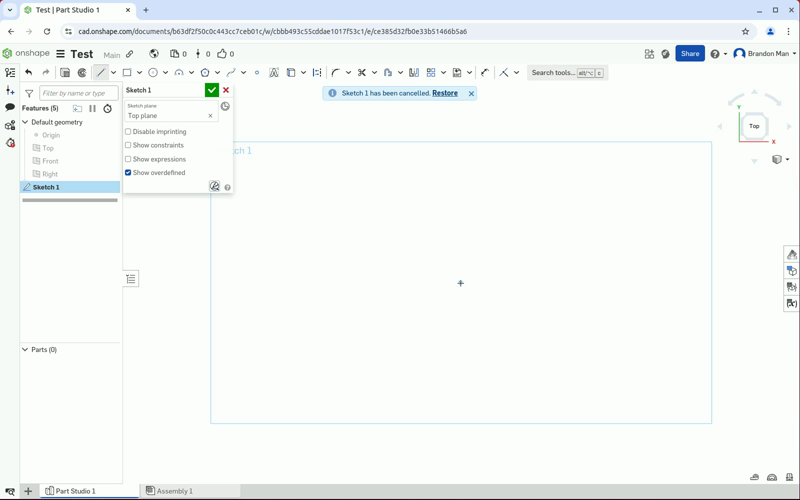
mouse_move(490, 282)
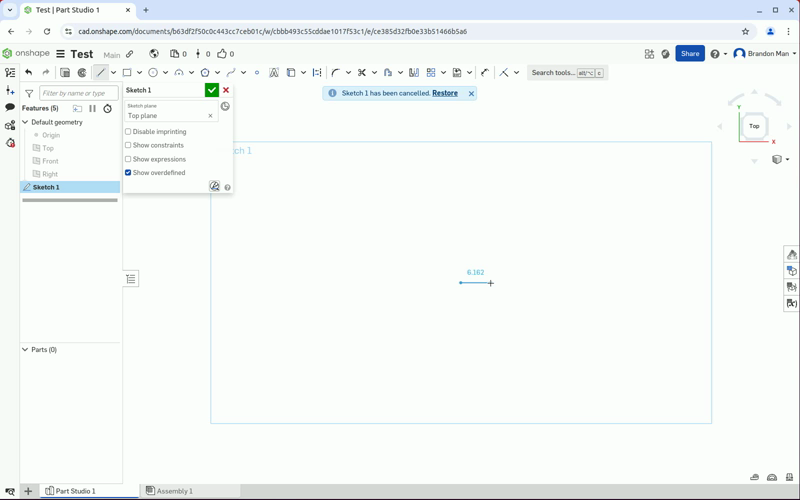
mouse_move(467, 282)
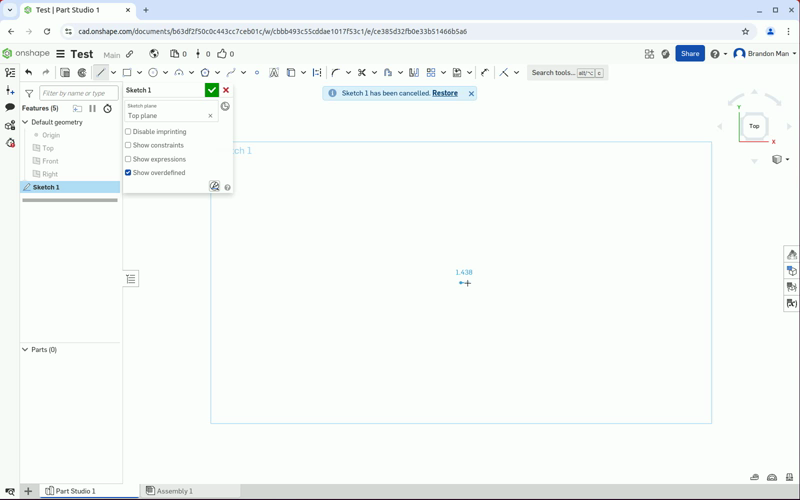
scroll(6)
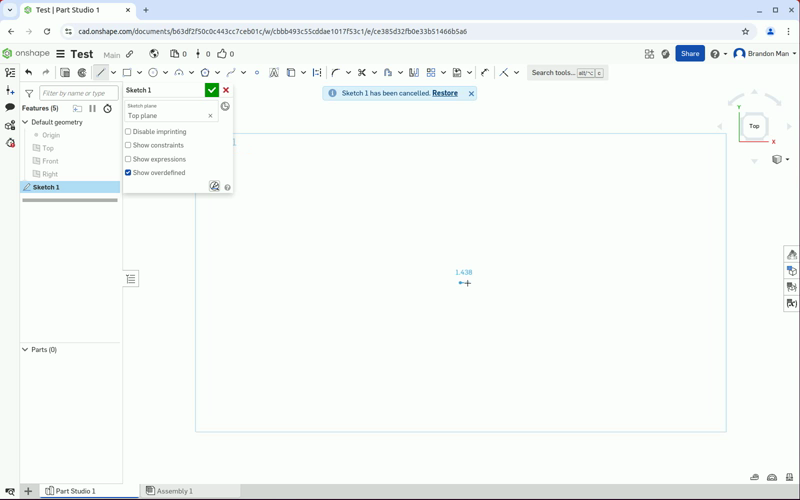
scroll(6)
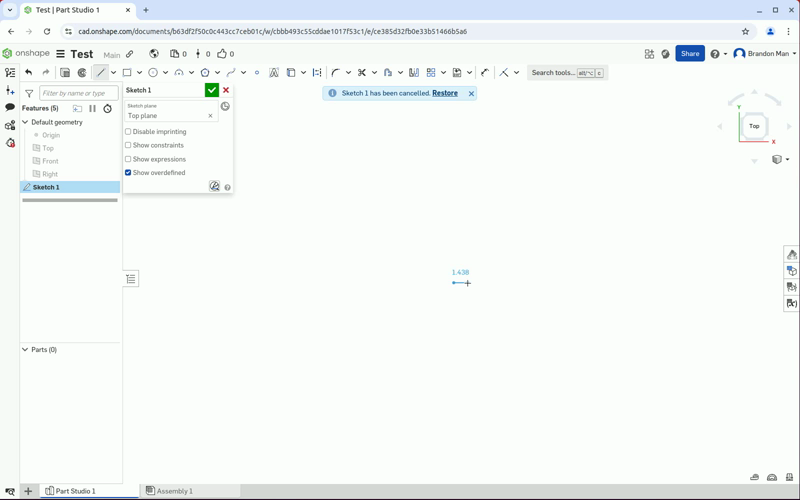
scroll(6)
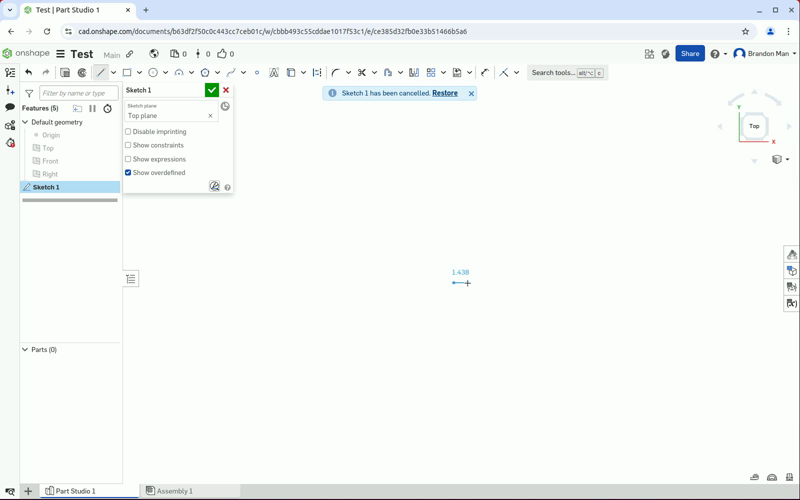
scroll(6)
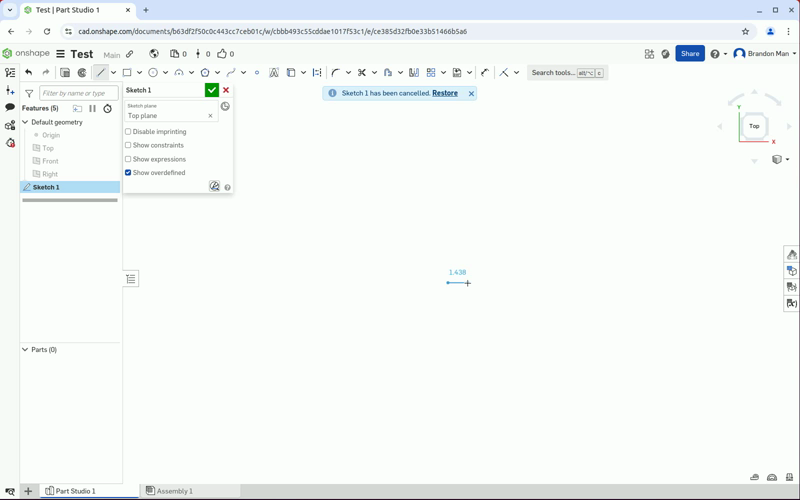
scroll(6)
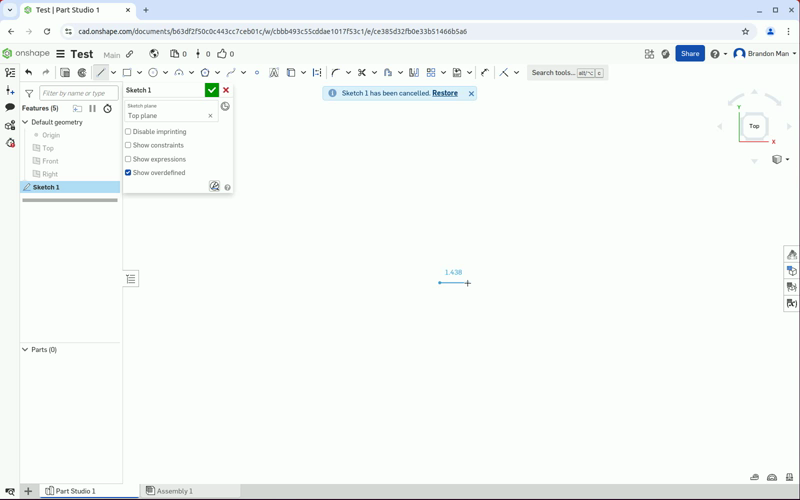
scroll(6)
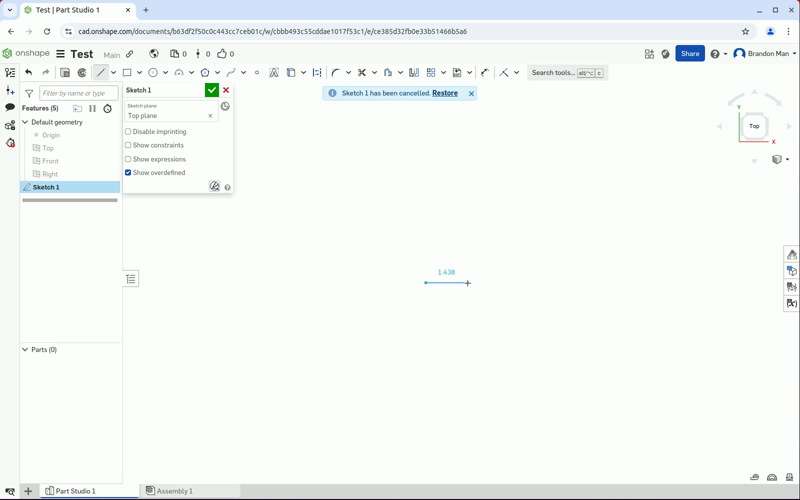
scroll(6)
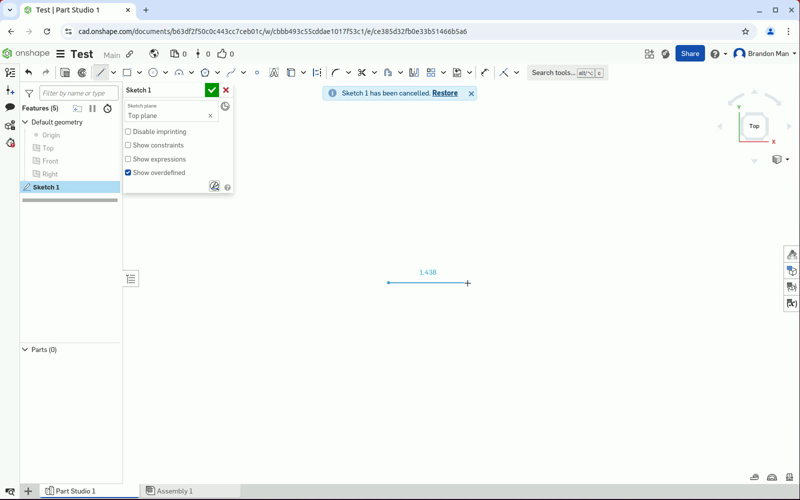
click(467, 282)
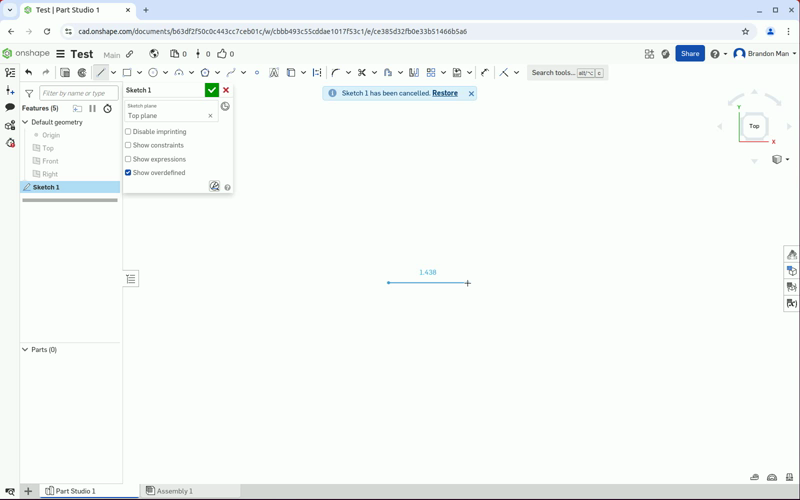
scroll(-6)
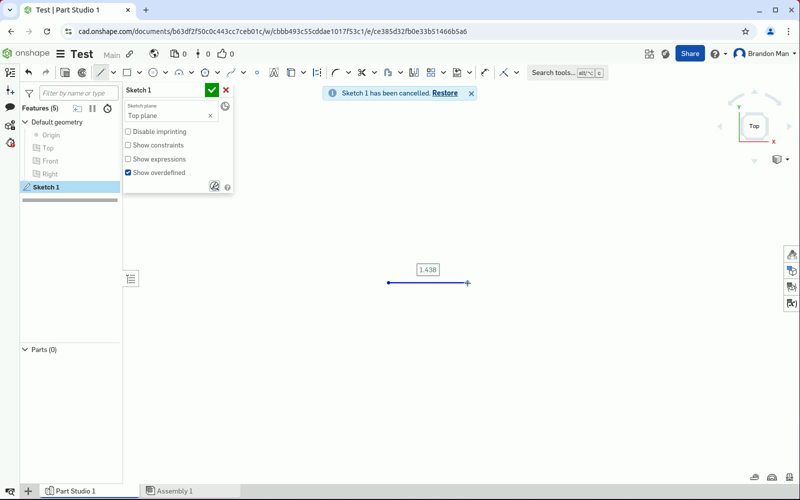
scroll(-6)
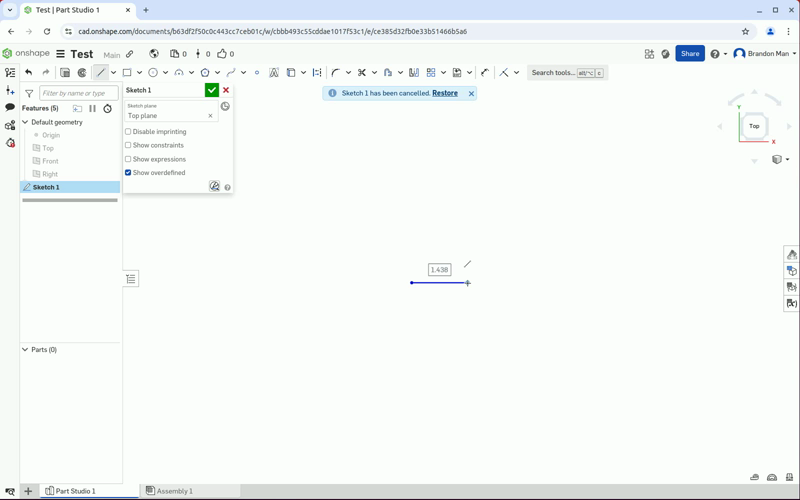
scroll(-6)
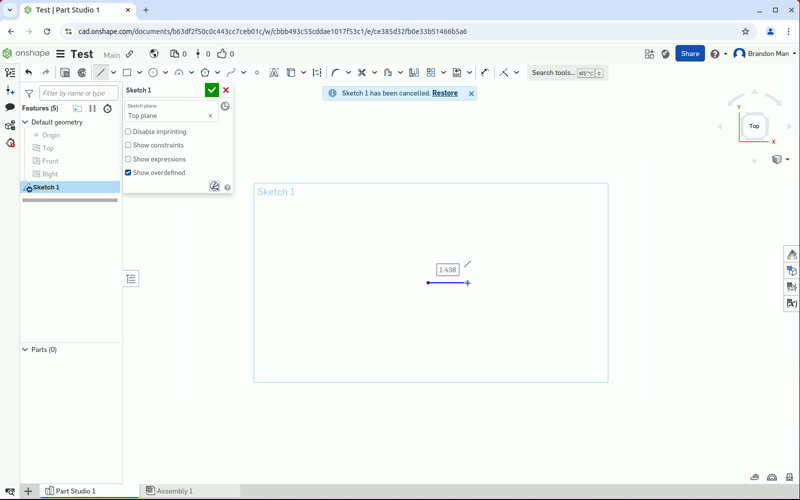
scroll(-6)
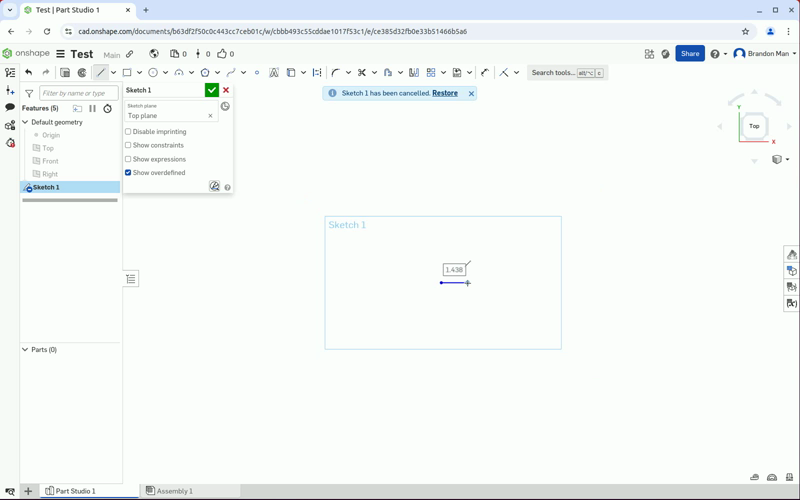
scroll(-6)
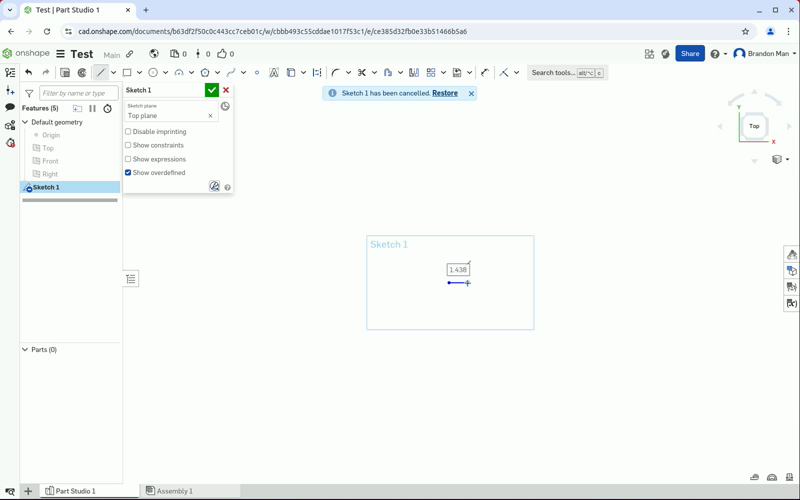
scroll(-6)
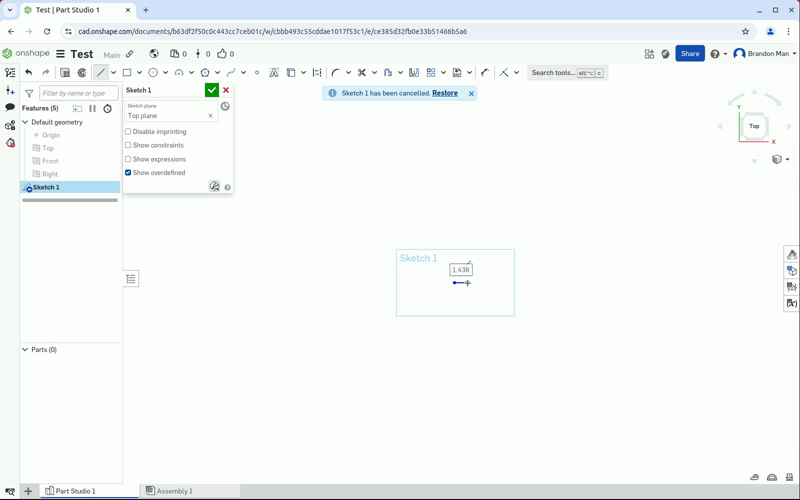
scroll(-6)
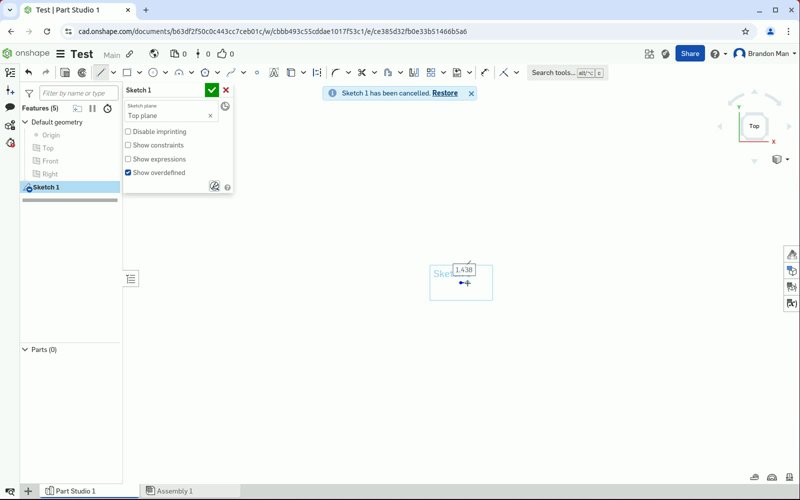
key_up(shift)
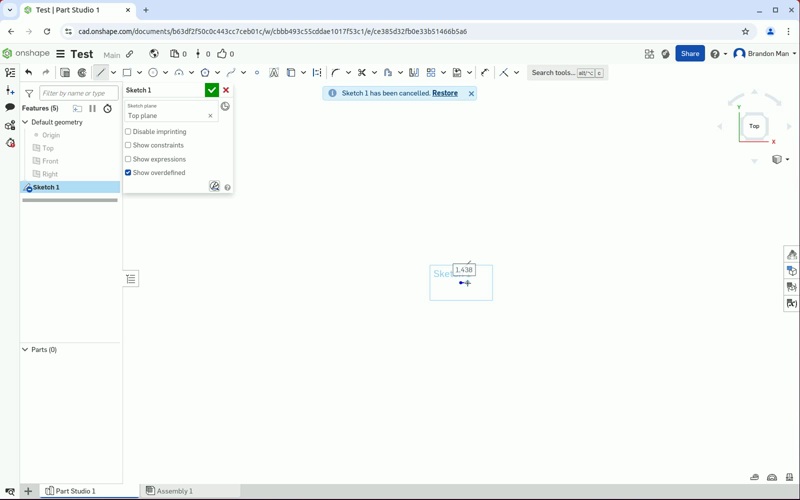
key_down(shift)
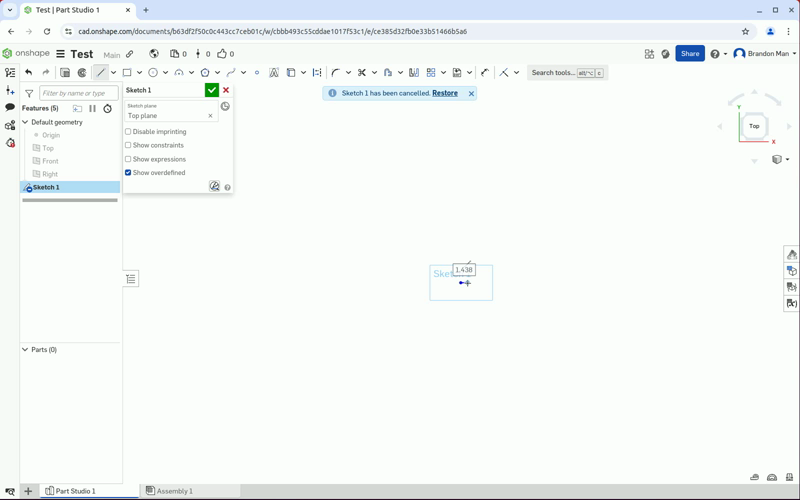
mouse_move(498, 282)
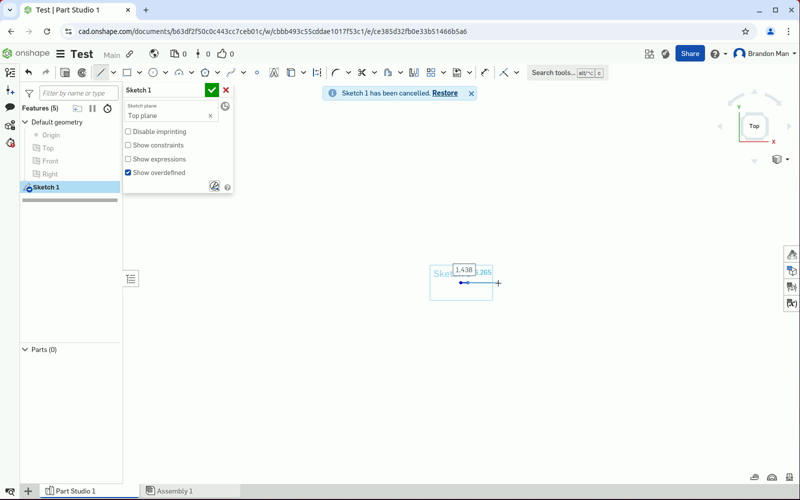
mouse_move(474, 282)
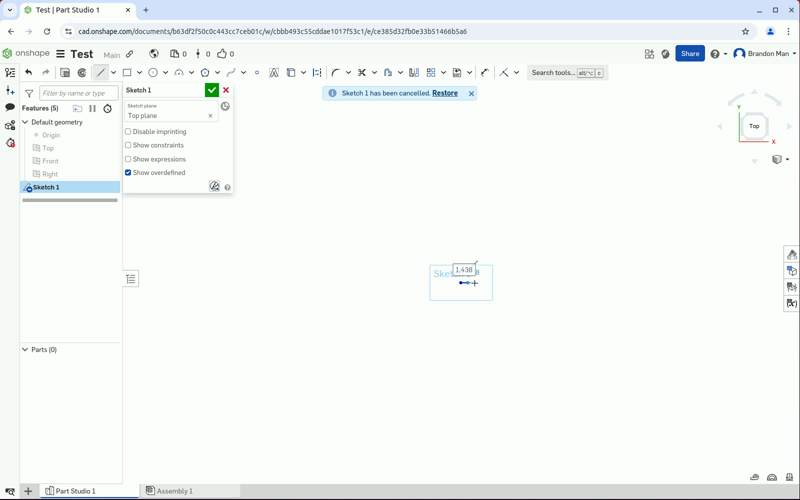
scroll(6)
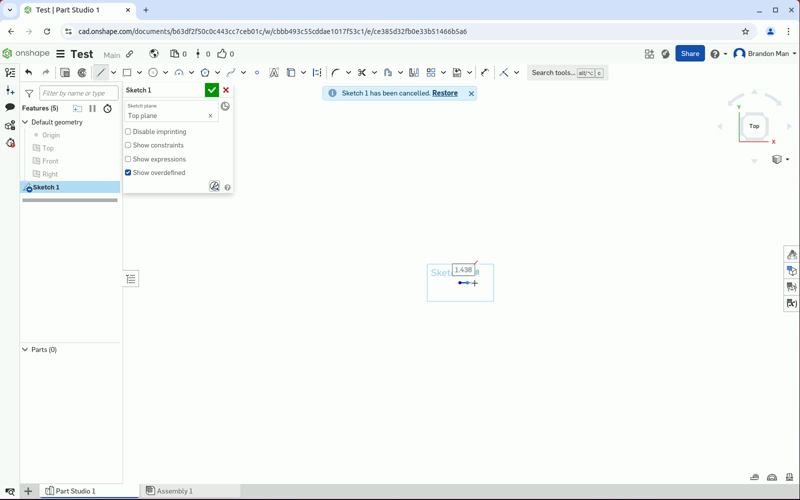
scroll(6)
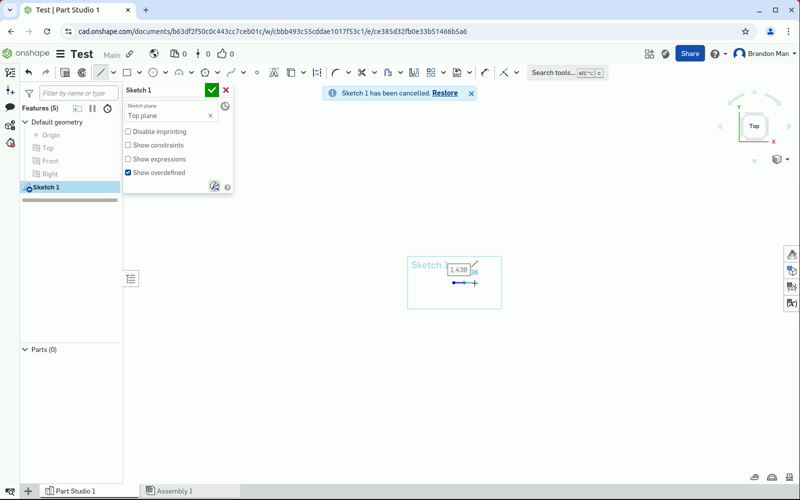
scroll(6)
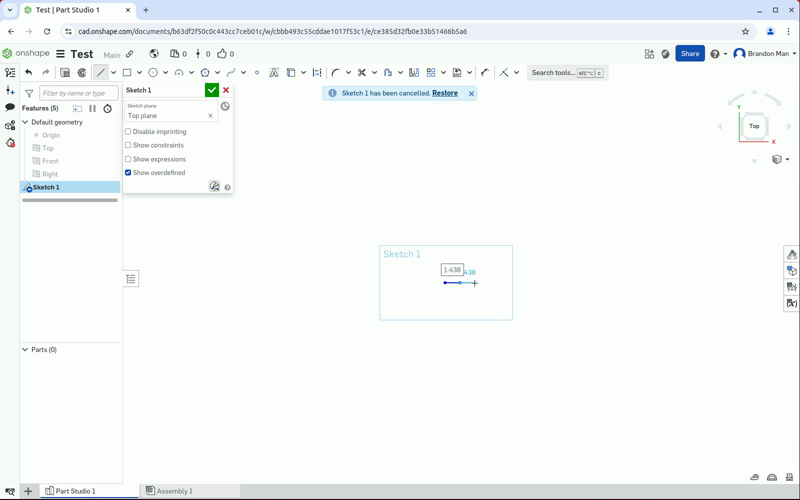
scroll(6)
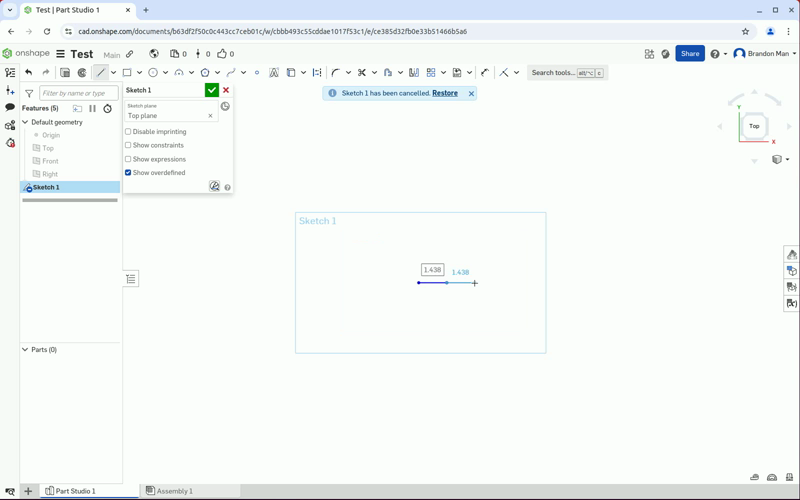
scroll(6)
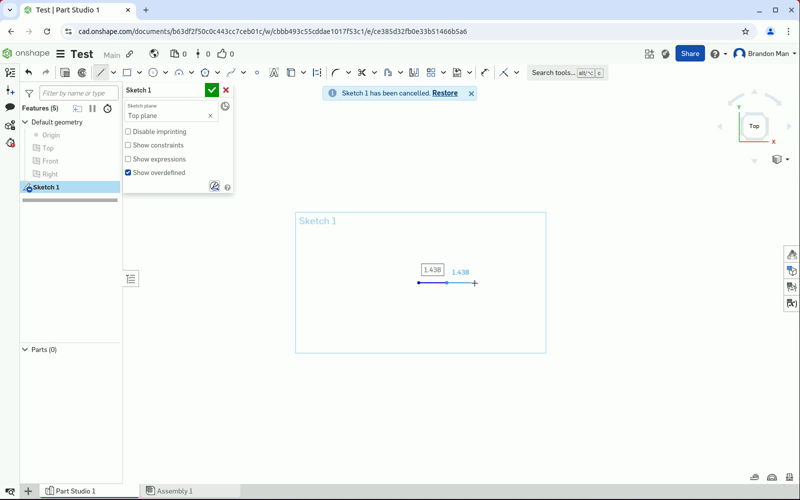
scroll(6)
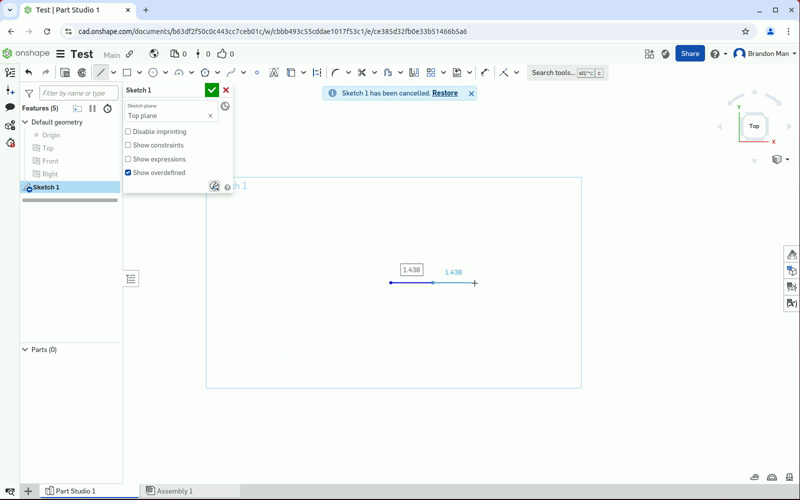
scroll(6)
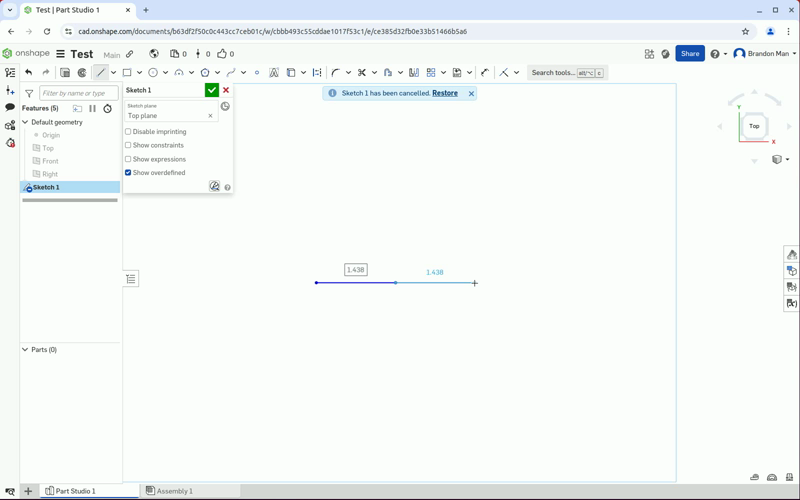
click(474, 282)
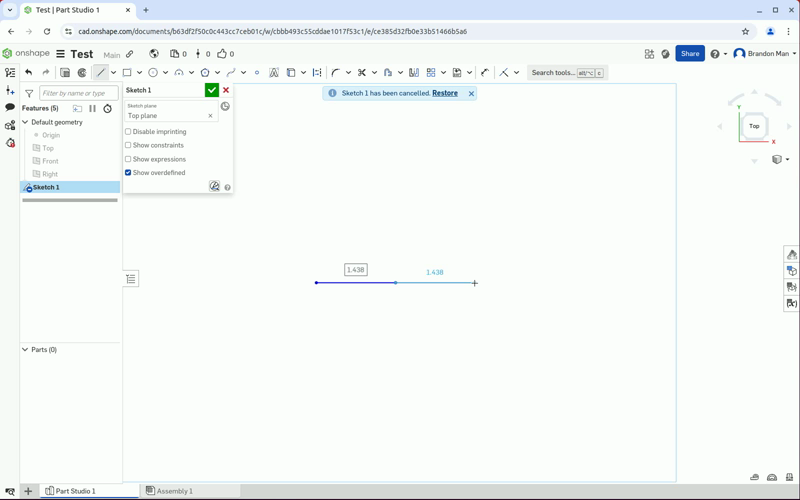
scroll(-6)
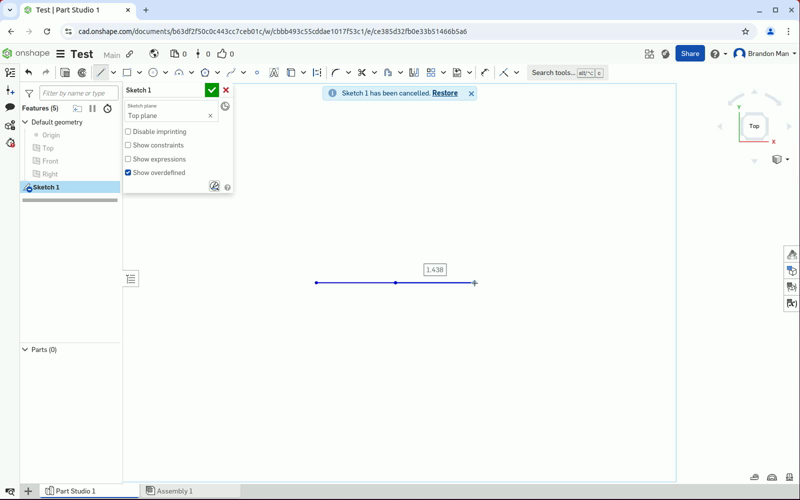
scroll(-6)
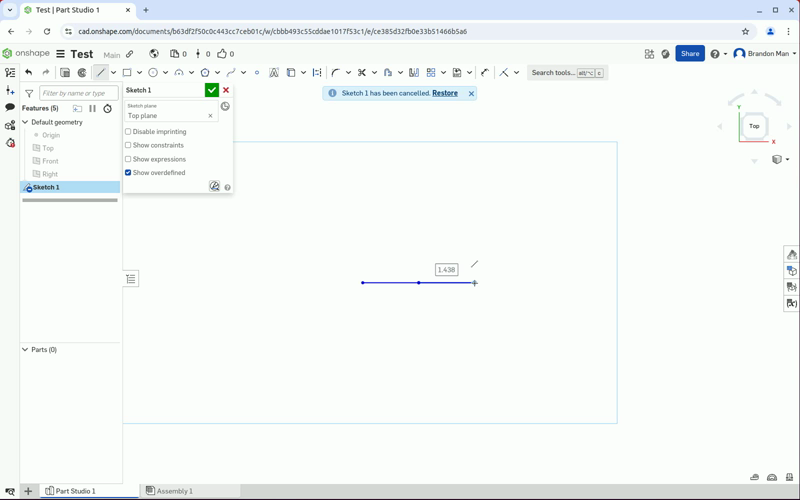
scroll(-6)
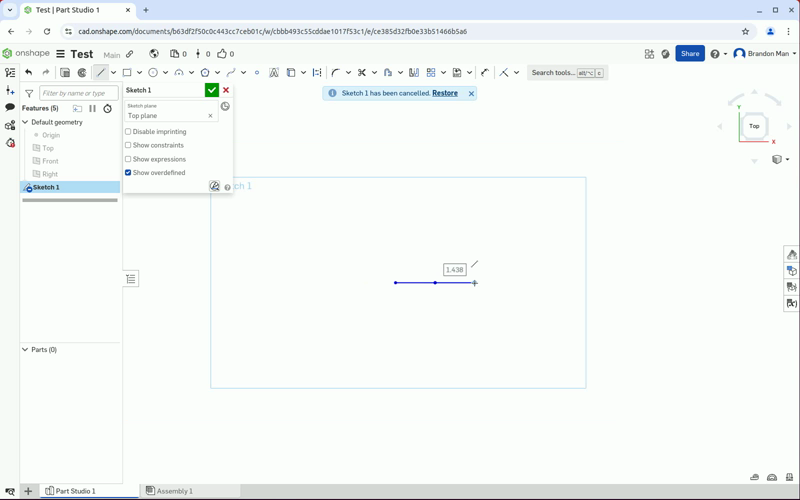
scroll(-6)
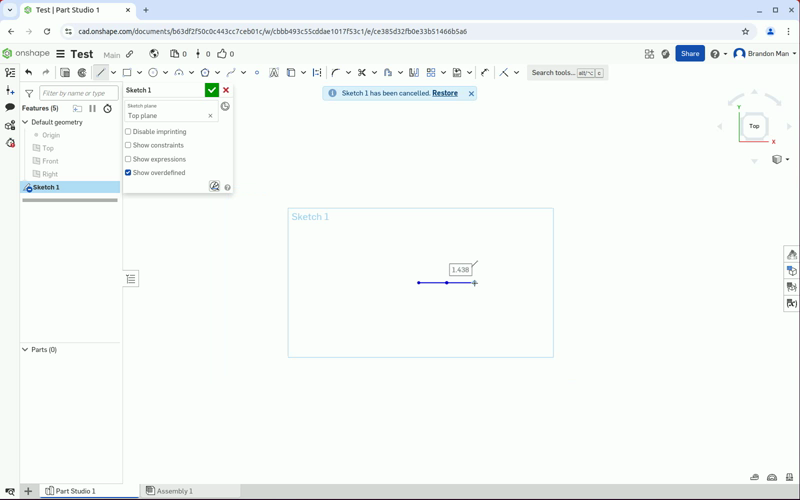
scroll(-6)
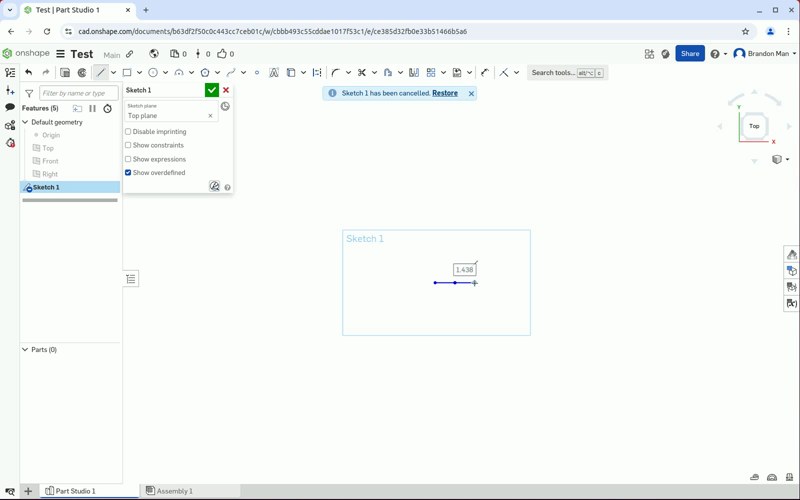
scroll(-6)
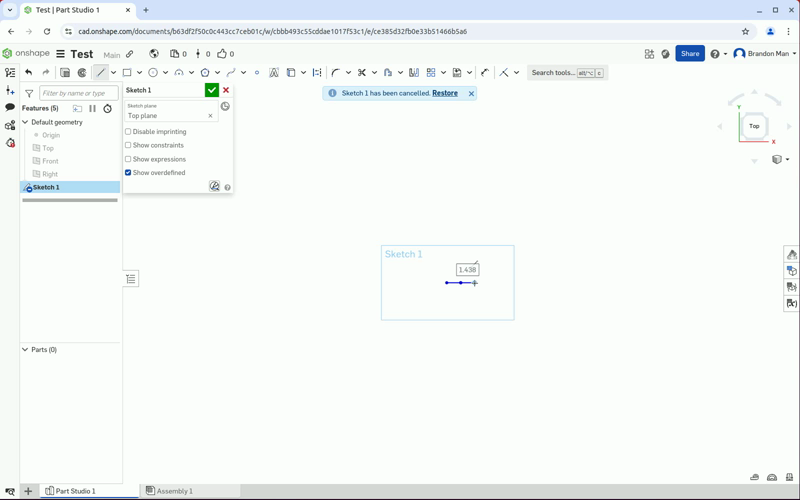
scroll(-6)
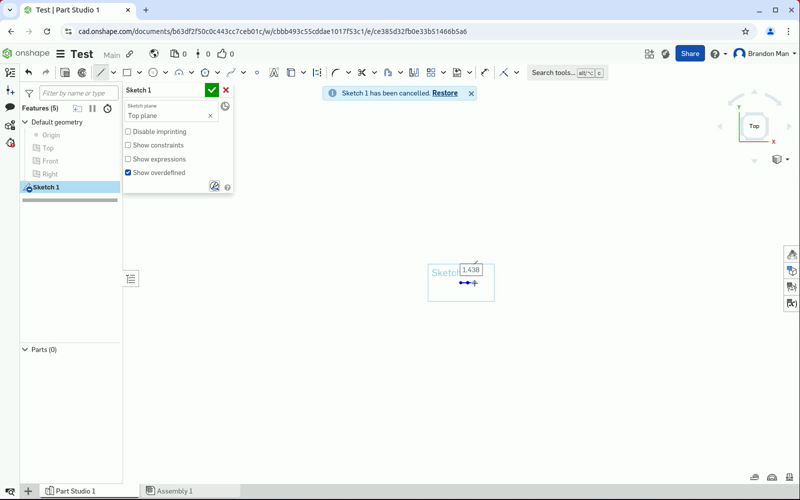
key_up(shift)
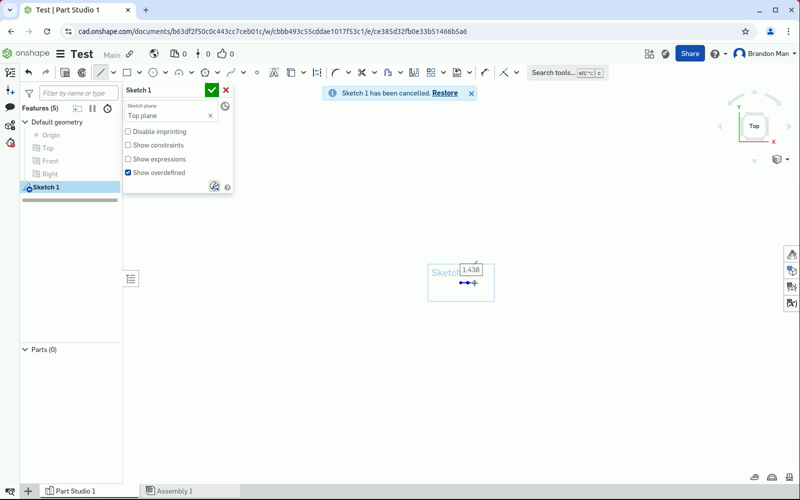
key_down(shift)
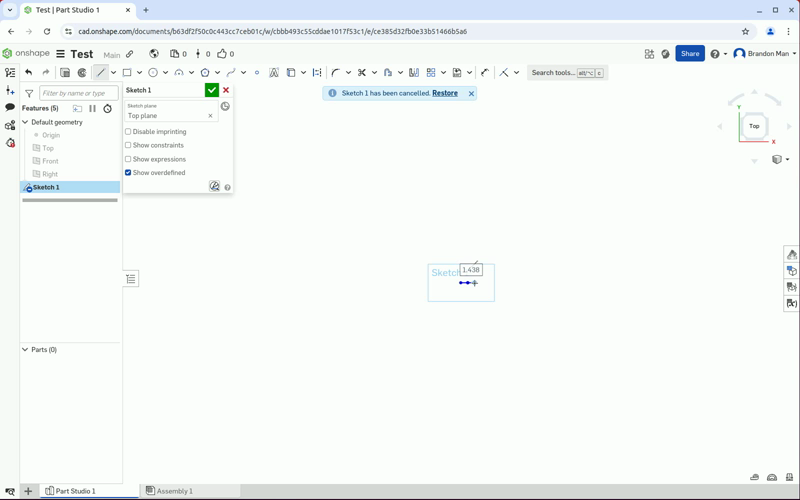
mouse_move(474, 181)
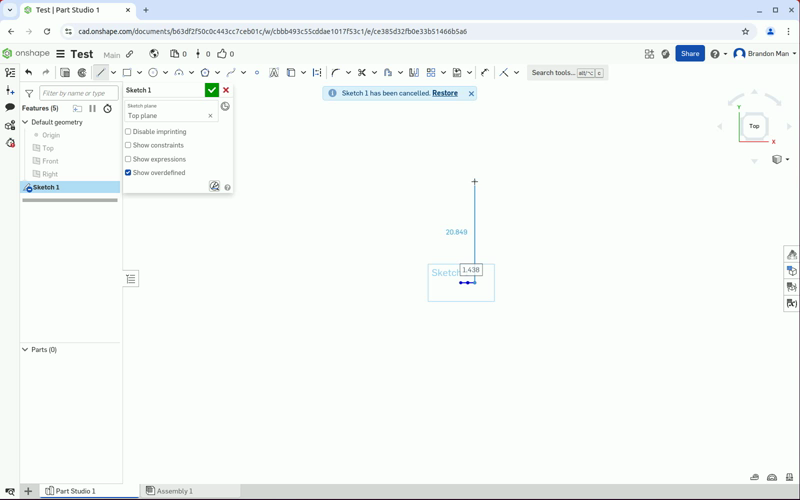
click(474, 181)
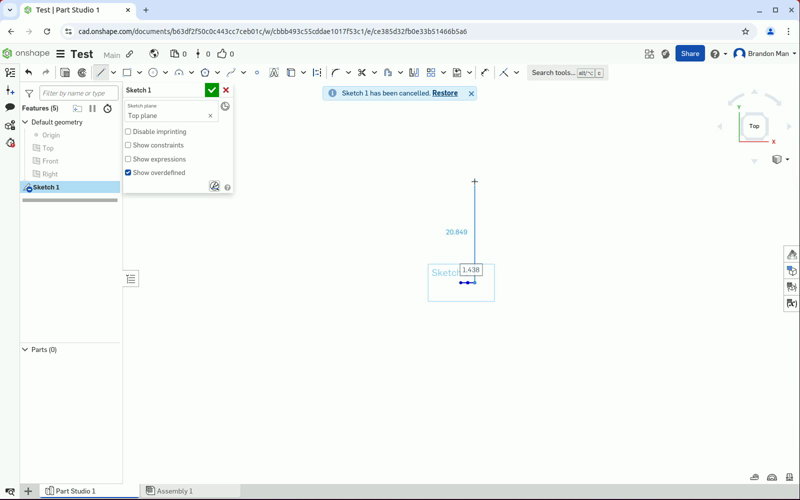
key_up(shift)
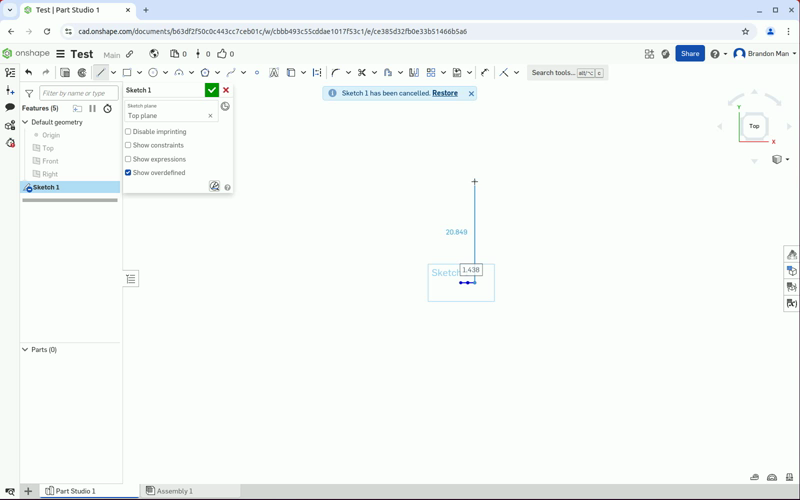
key_down(shift)
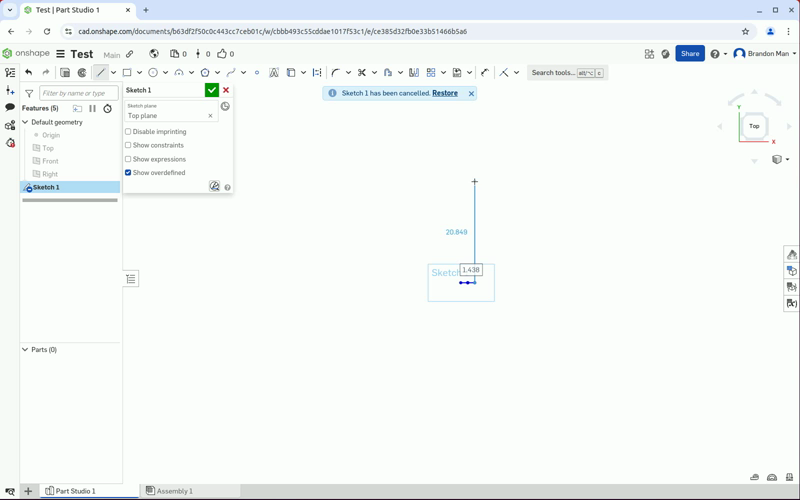
mouse_move(504, 181)
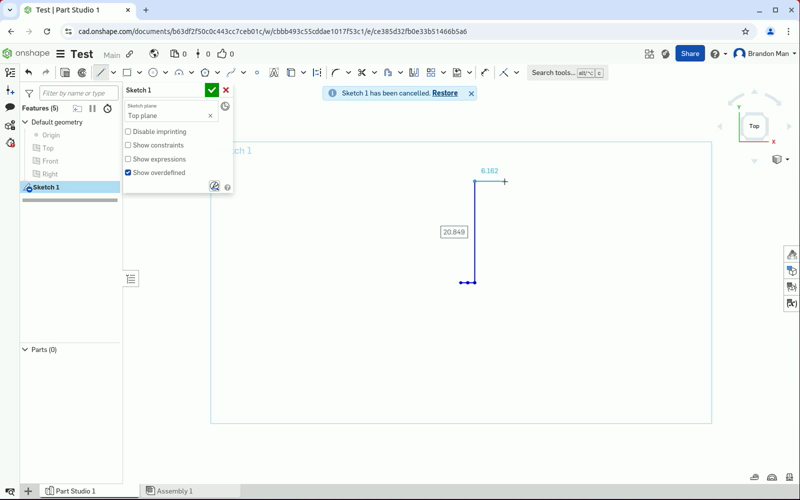
mouse_move(474, 170)
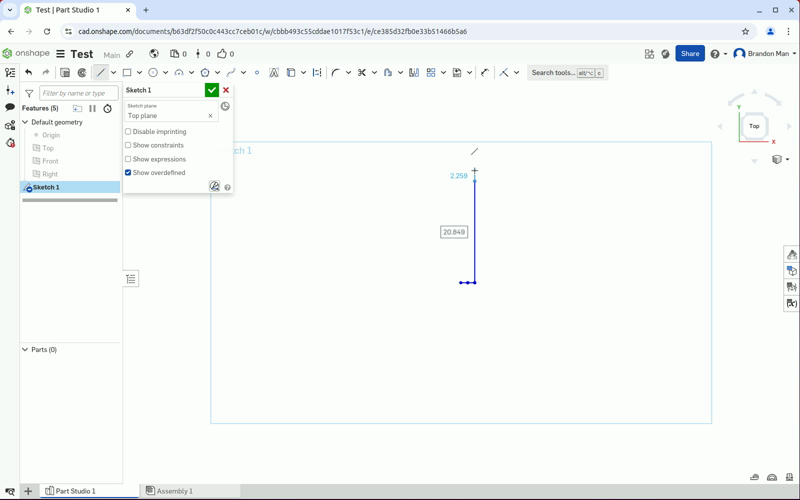
click(474, 170)
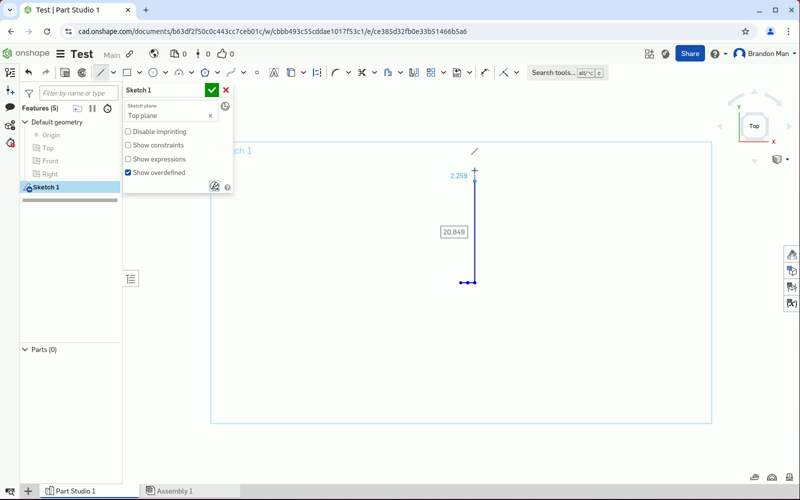
key_up(shift)
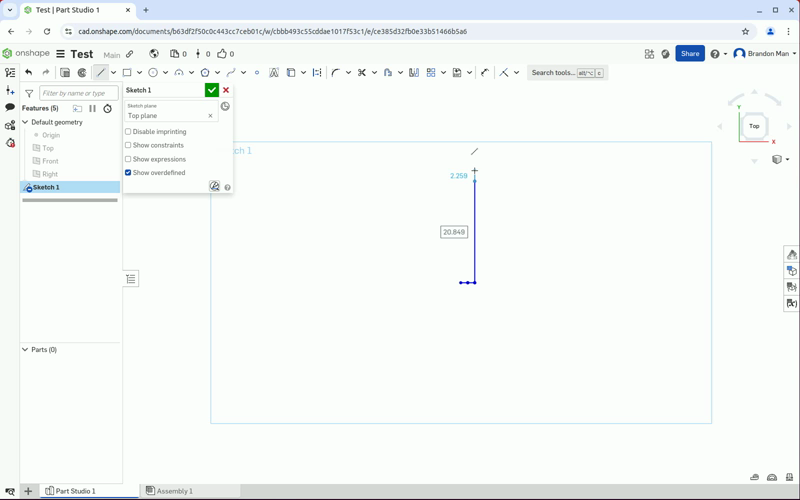
key_down(shift)
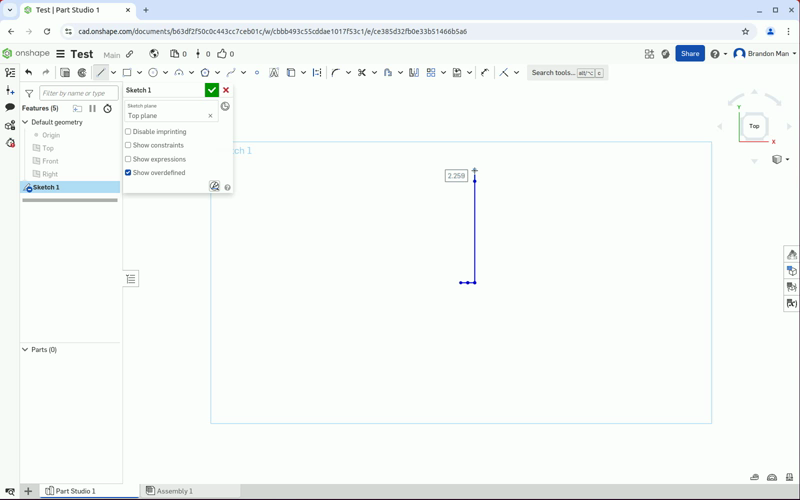
mouse_move(504, 170)
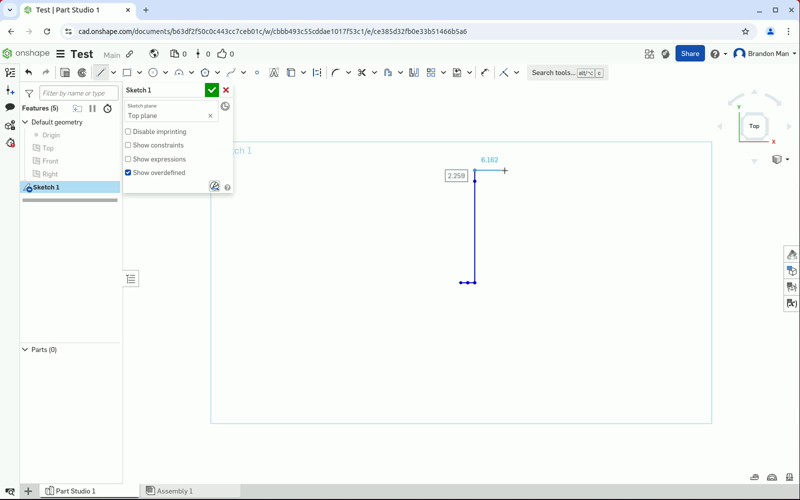
mouse_move(460, 170)
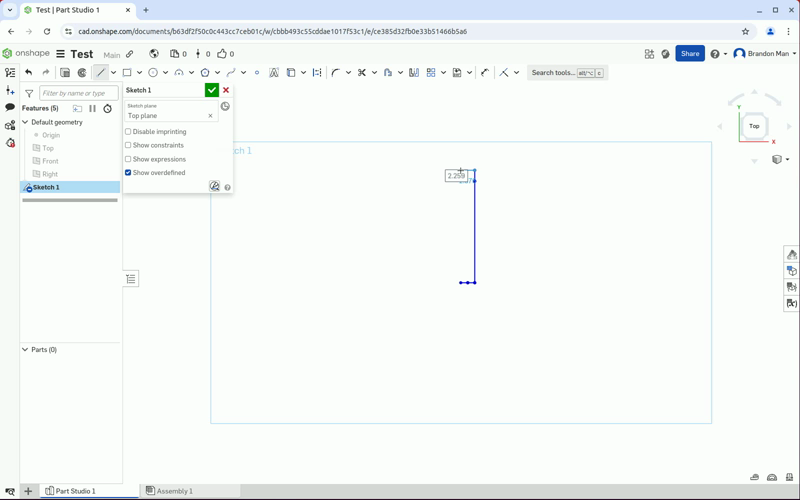
click(460, 170)
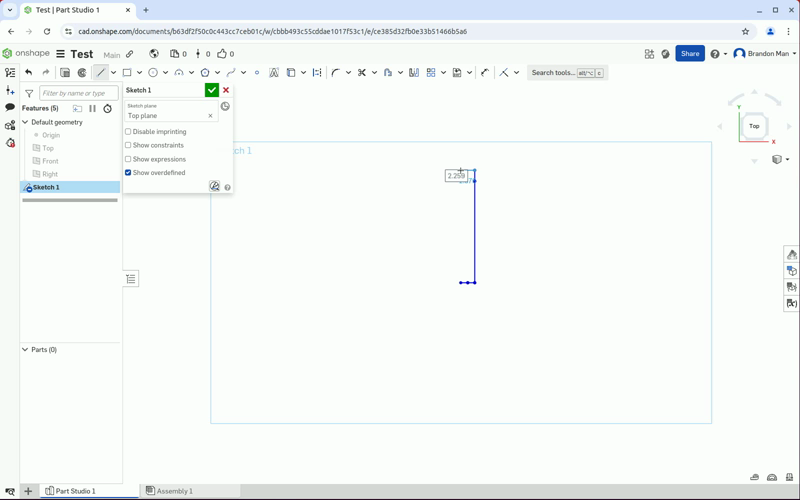
key_up(shift)
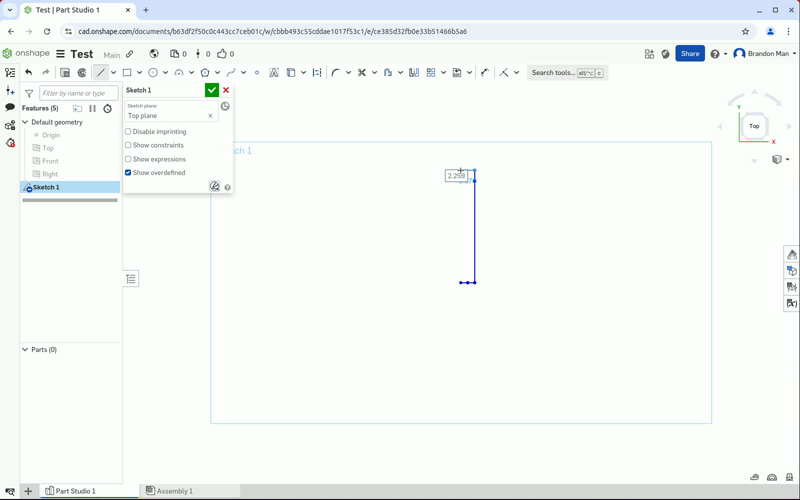
key_down(shift)
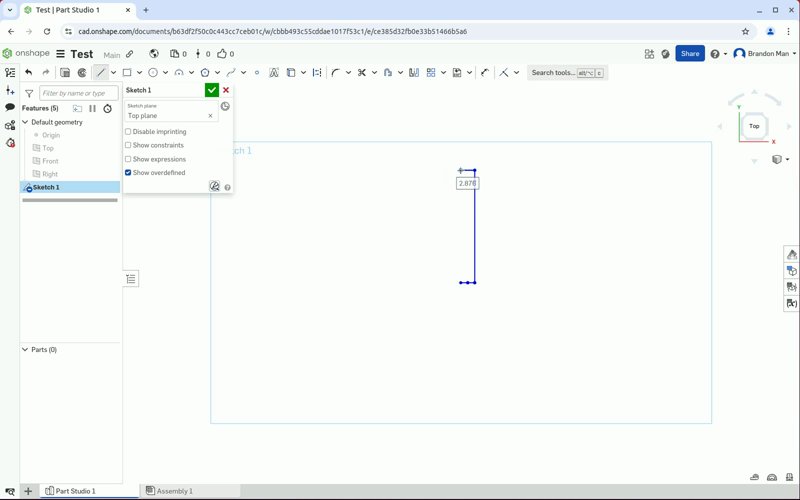
mouse_move(460, 282)
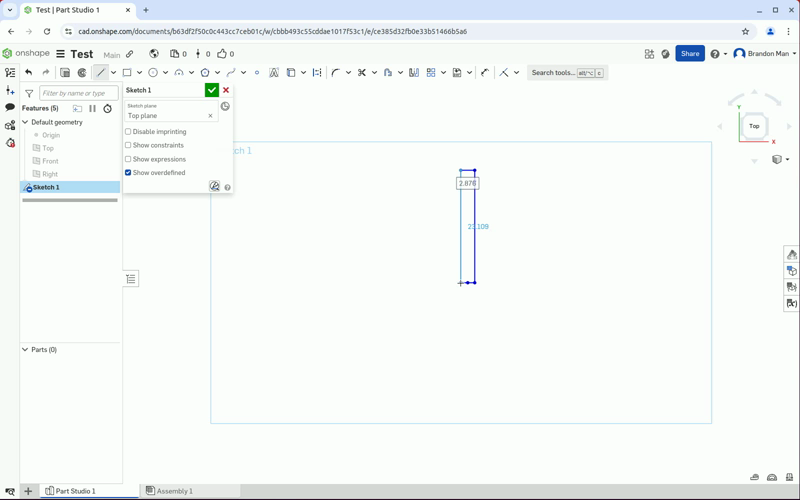
key_up(shift)
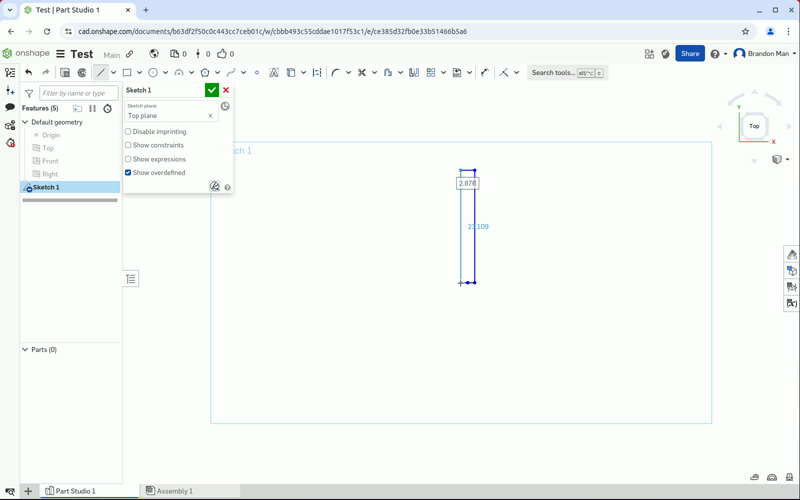
click(460, 282)
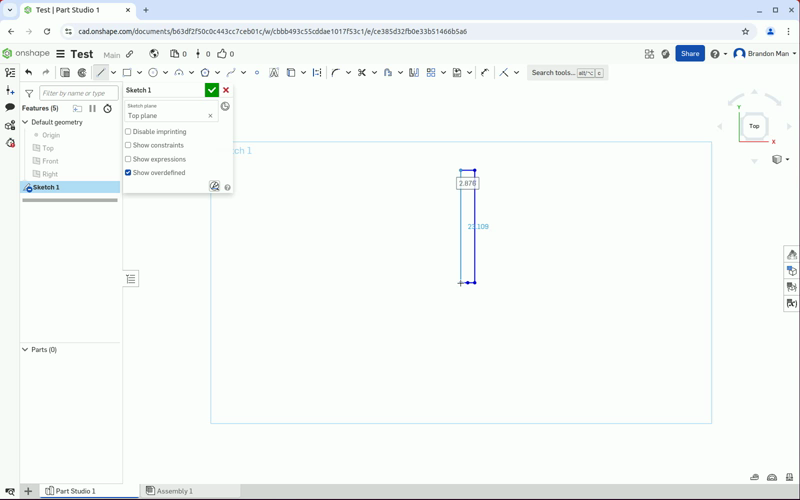
key(esc)
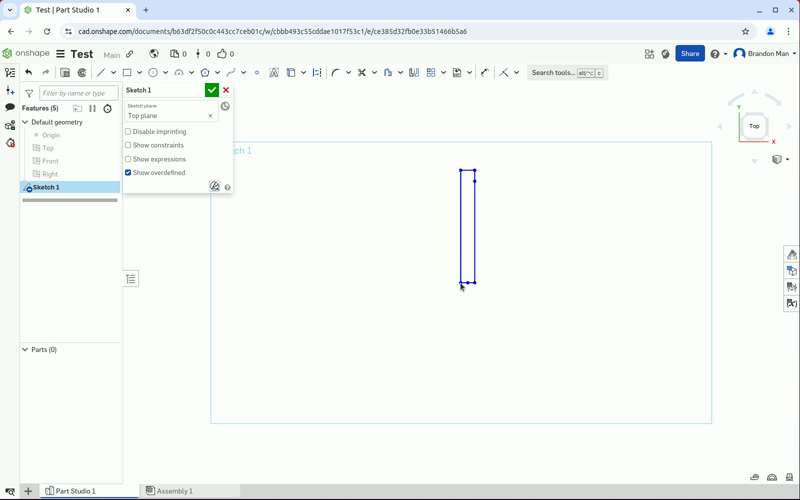
mouse_move(470, 213)
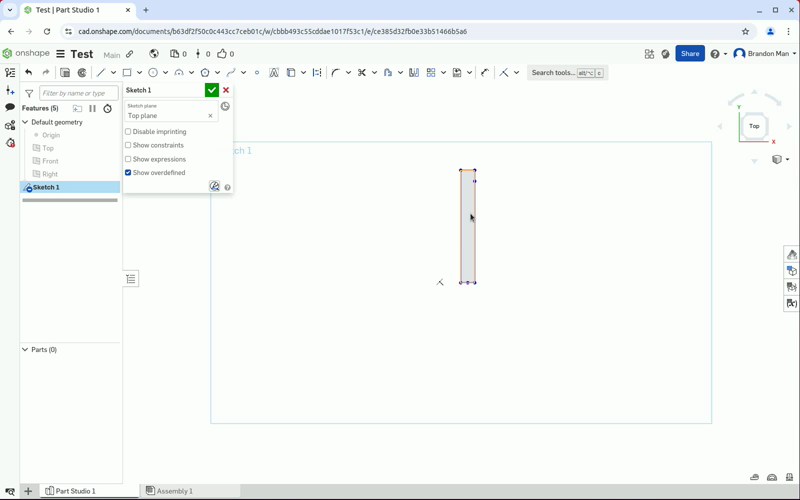
scroll(6)
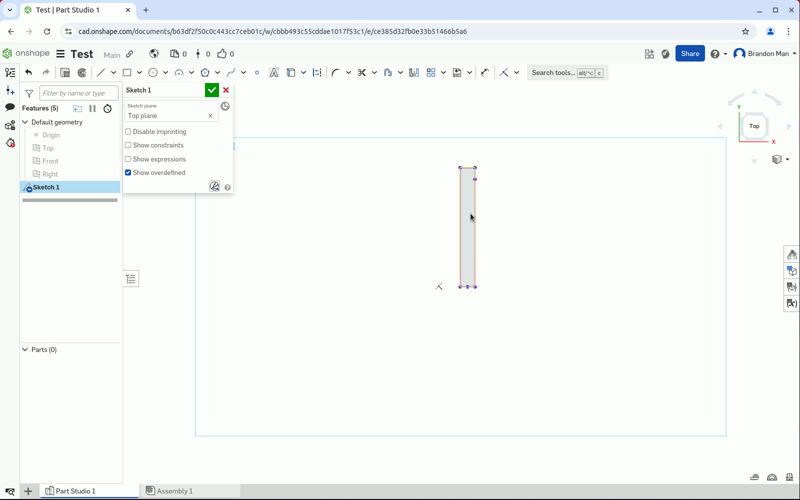
scroll(6)
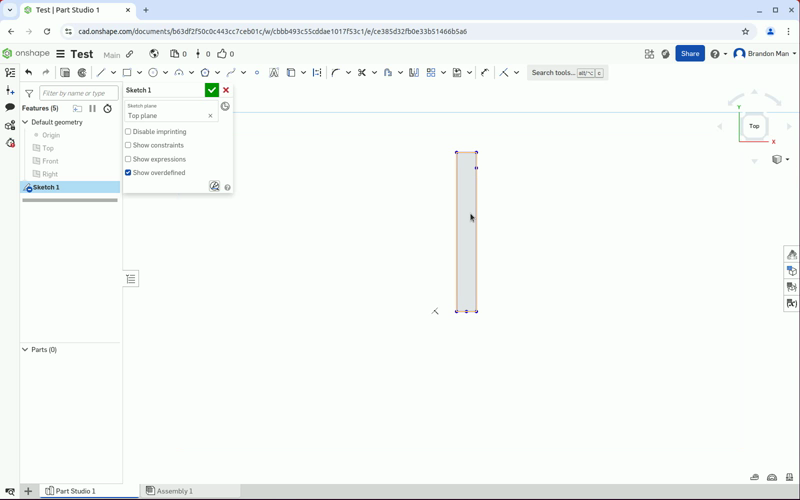
scroll(6)
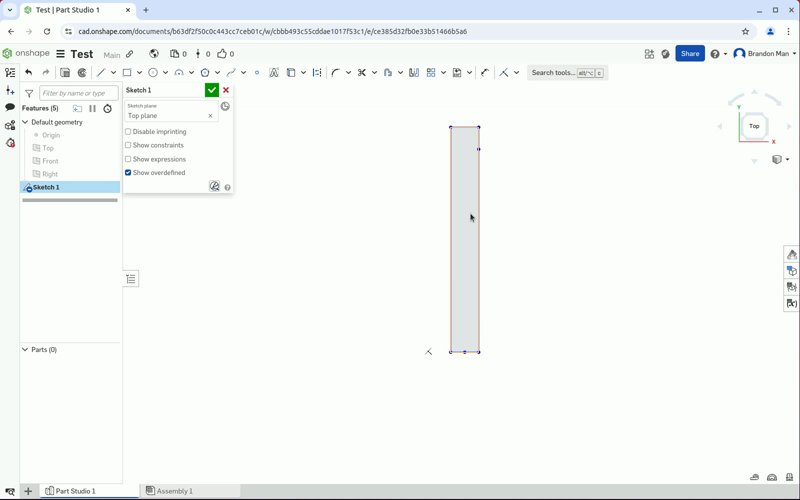
scroll(6)
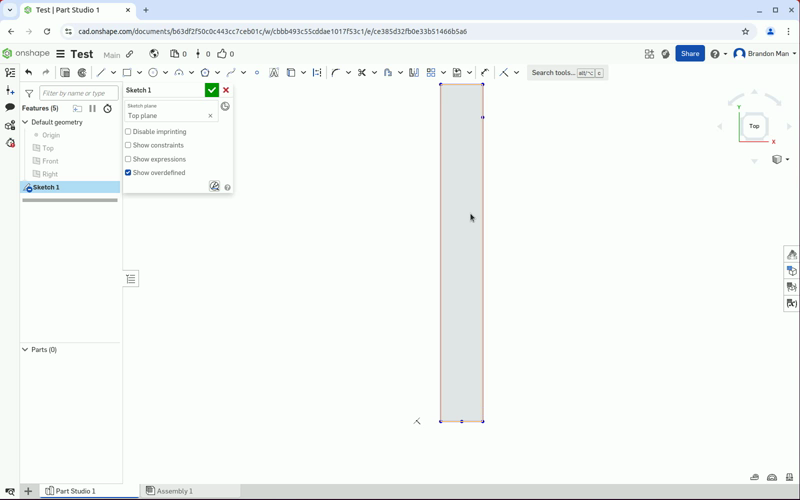
scroll(6)
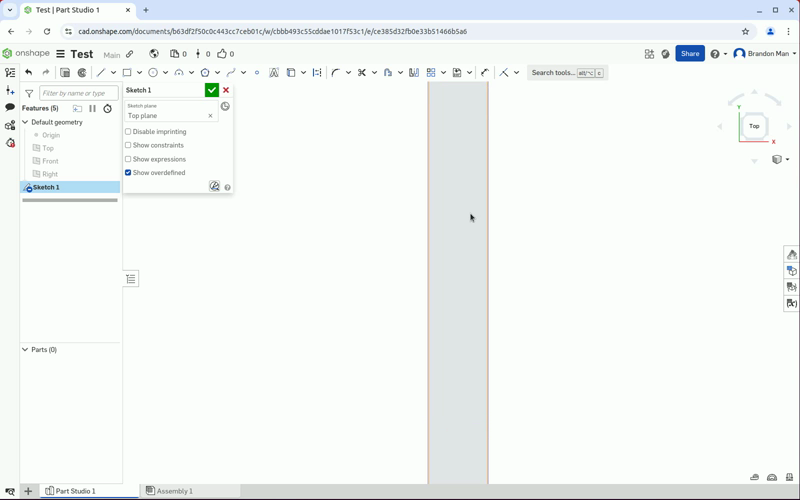
scroll(6)
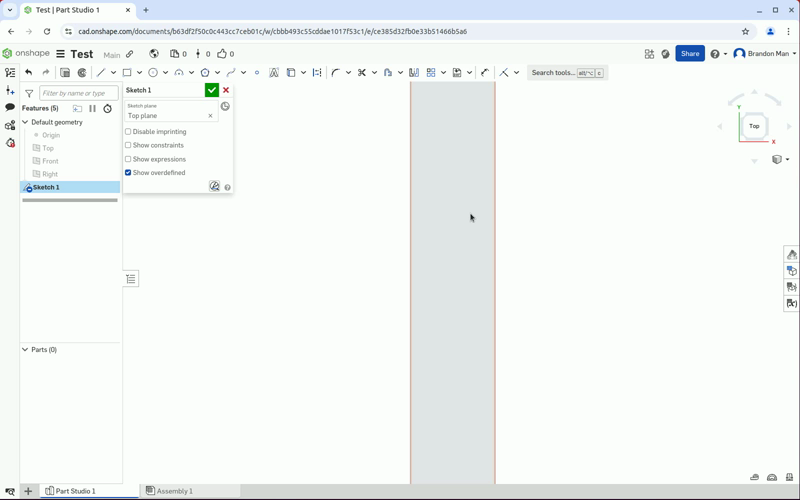
scroll(6)
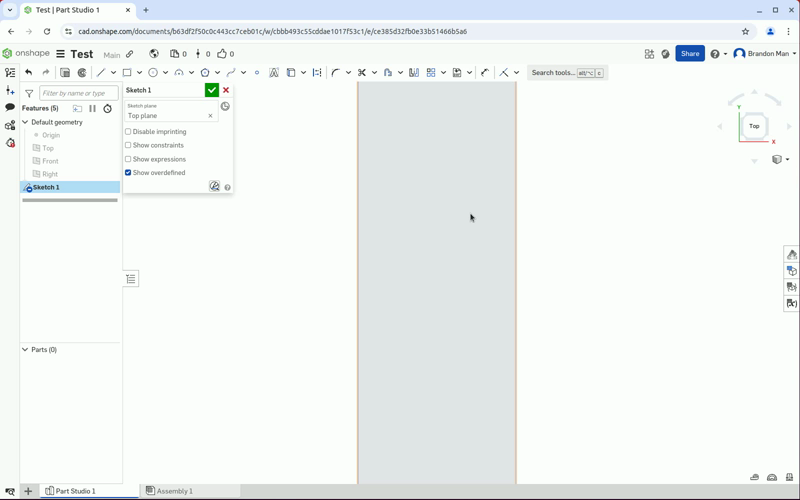
click(470, 213)
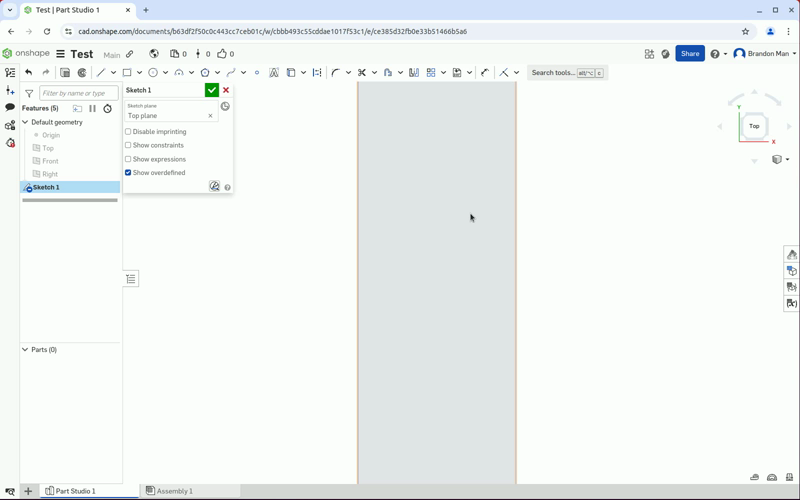
scroll(-6)
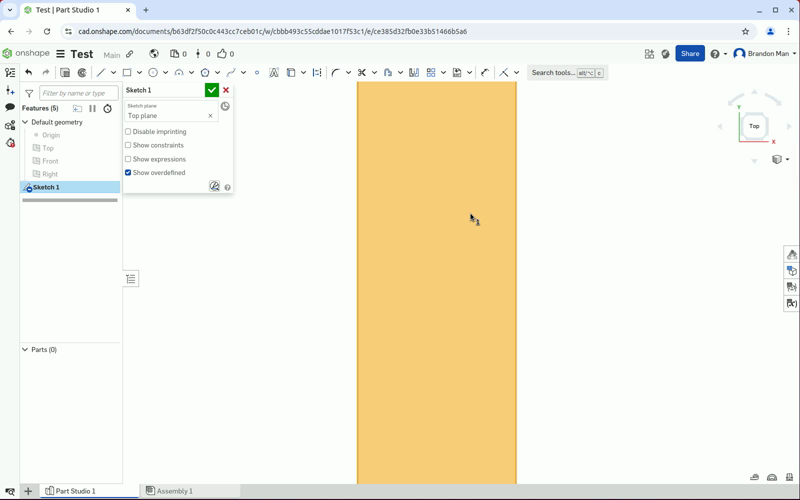
scroll(-6)
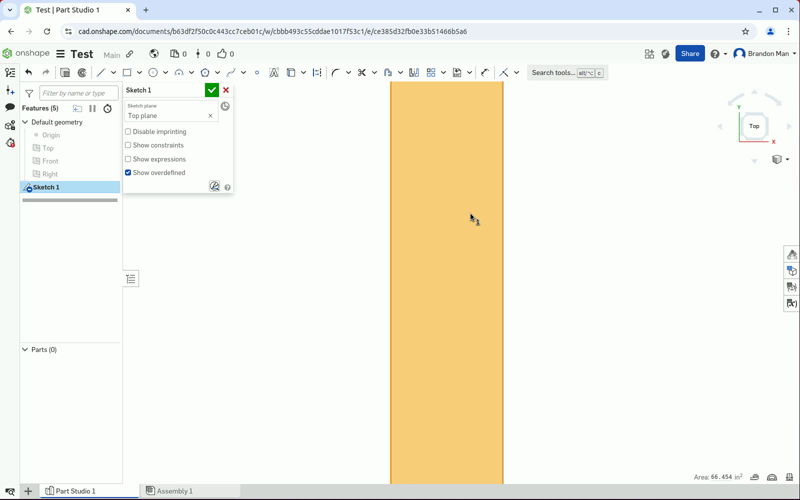
scroll(-6)
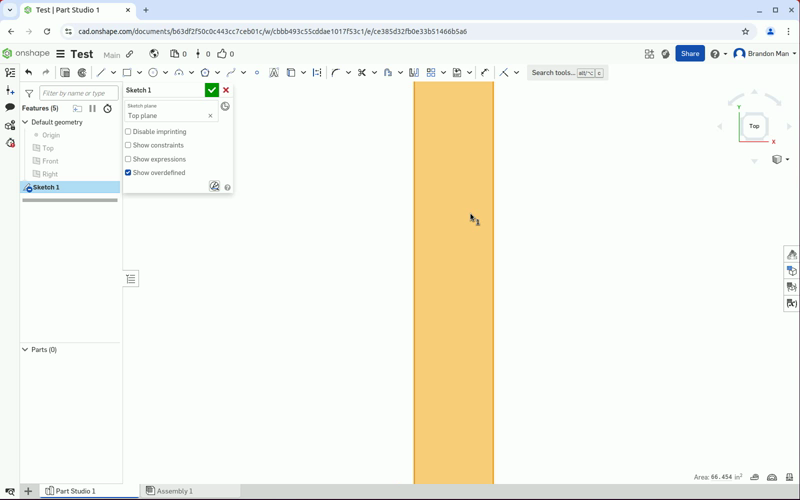
scroll(-6)
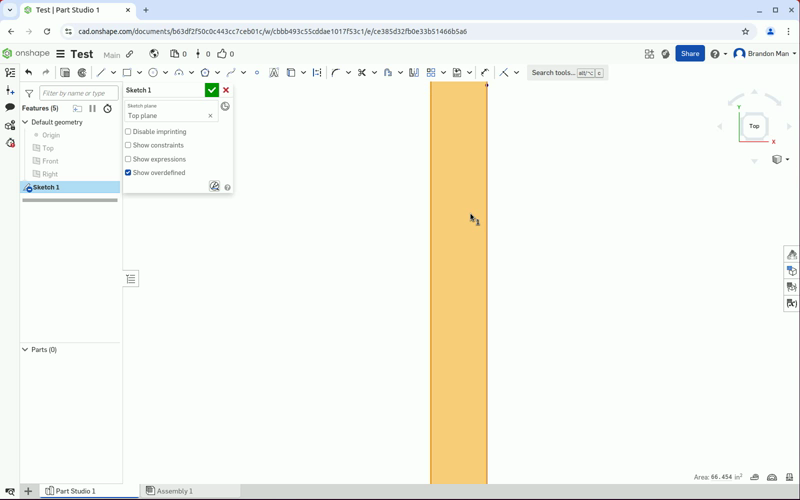
scroll(-6)
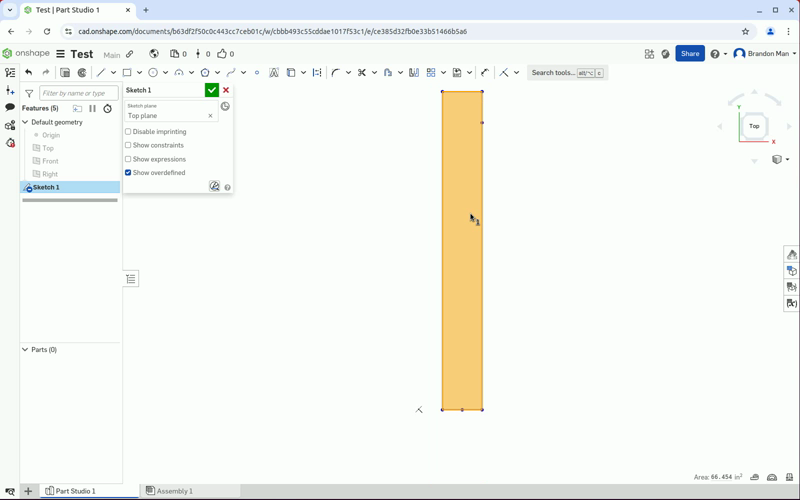
scroll(-6)
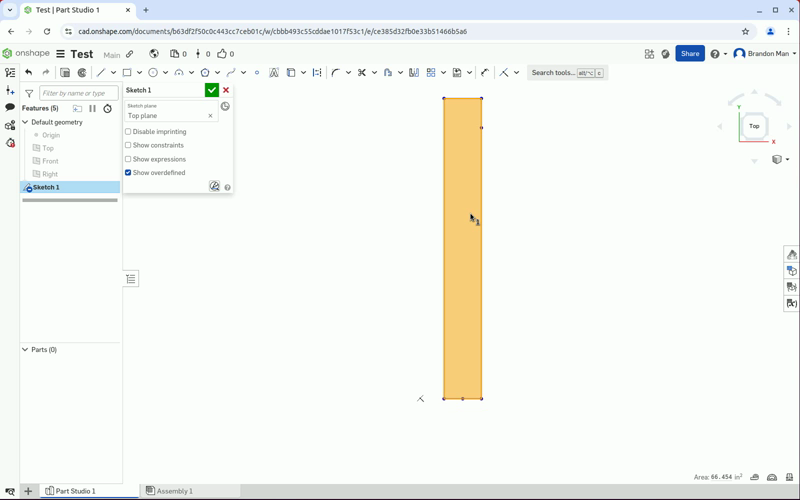
scroll(-6)
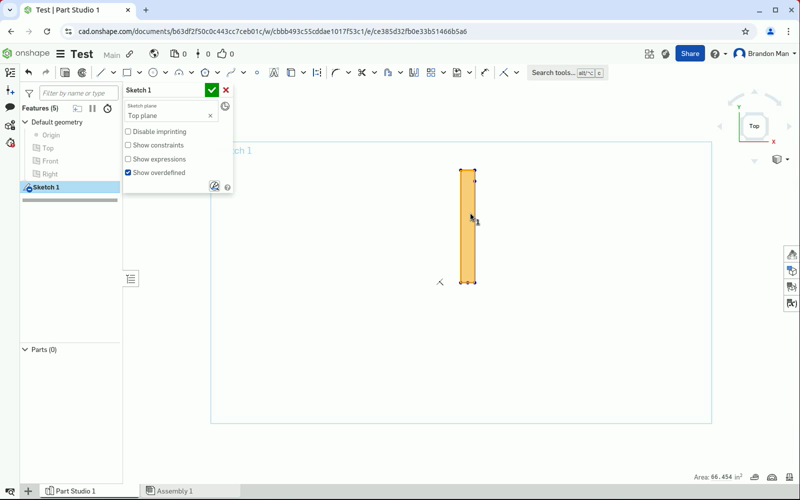
mouse_move(73, 352)
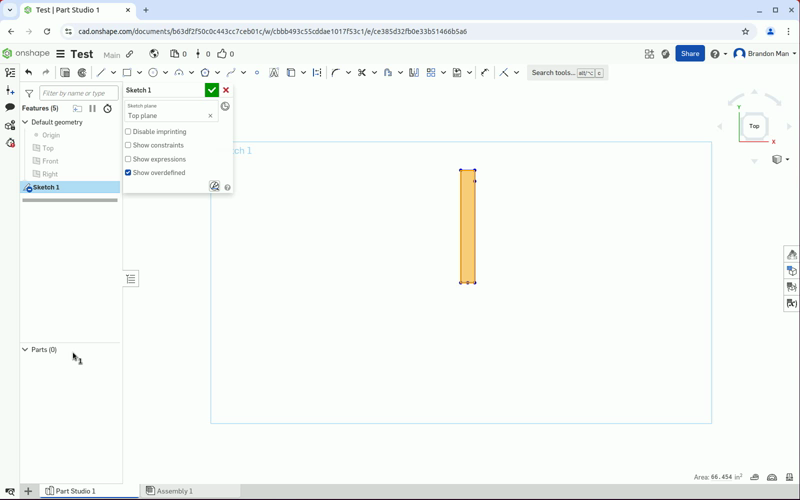
key(shift+y)
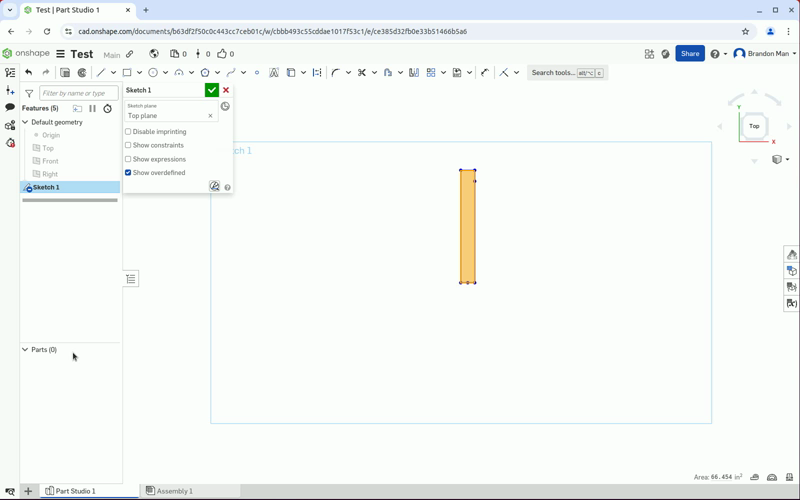
key(shift+e)
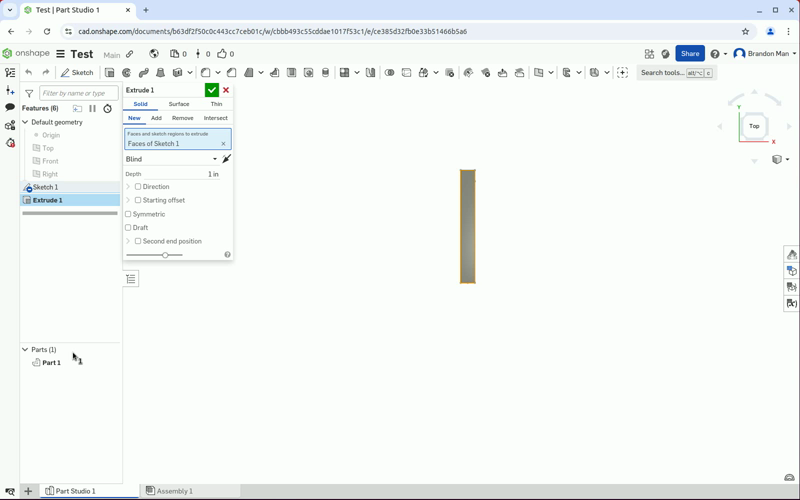
mouse_move(143, 106)
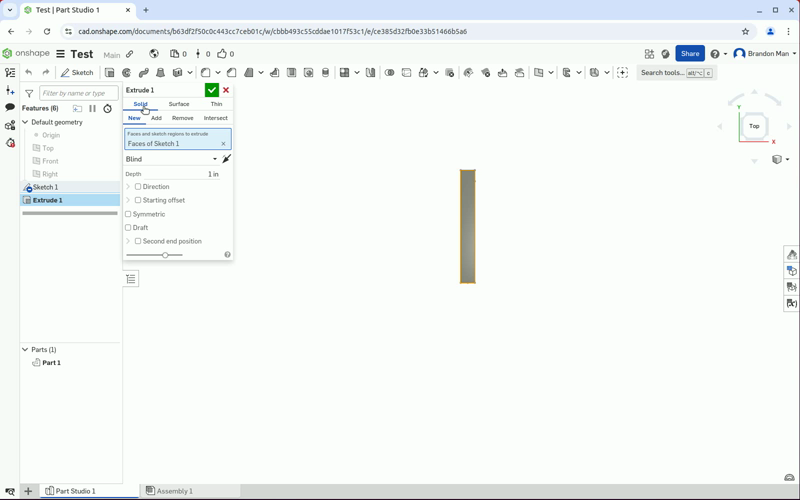
click(143, 106)
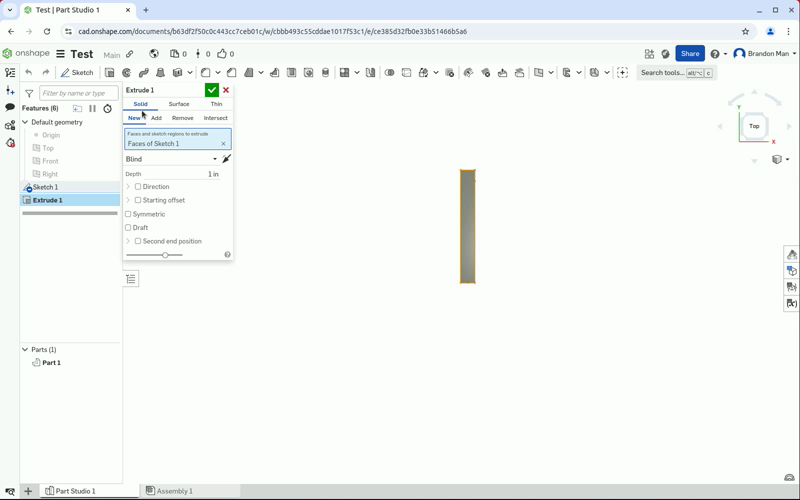
mouse_move(137, 120)
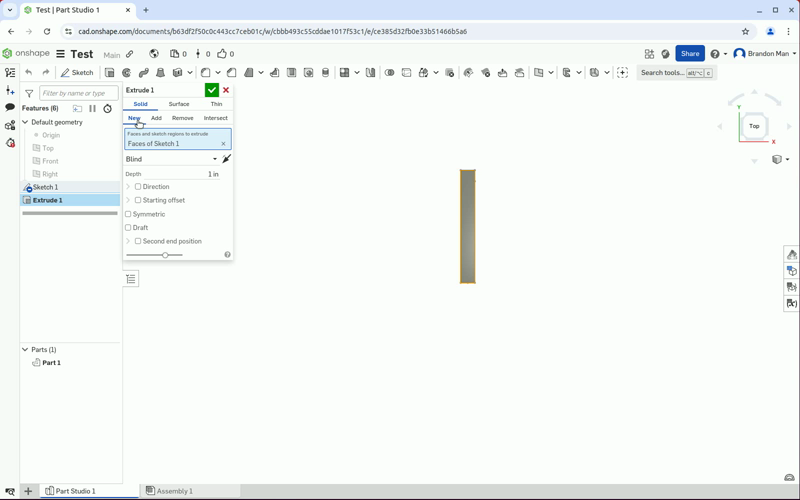
click(137, 120)
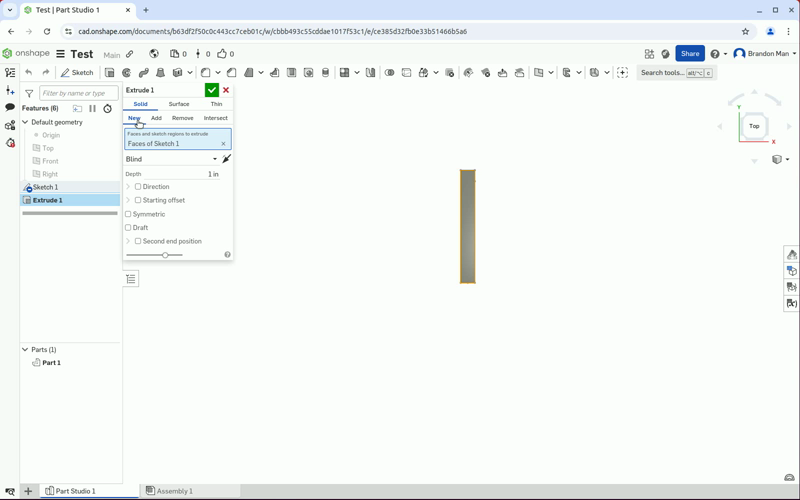
key(tab, 4)
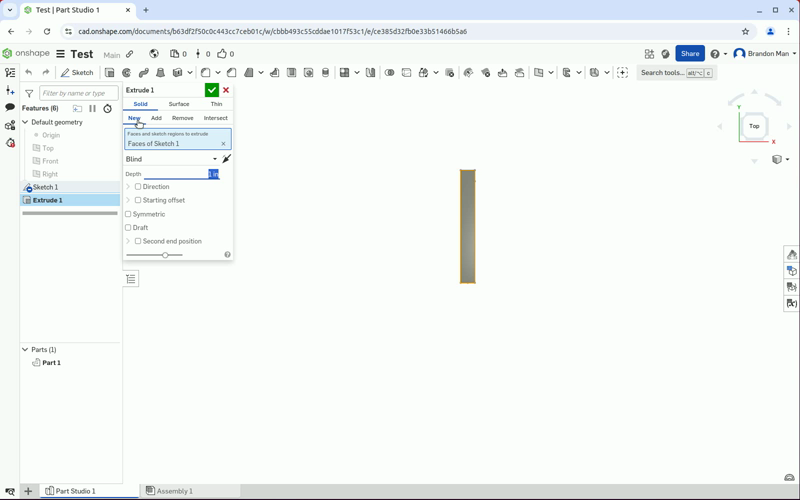
text(1.685)
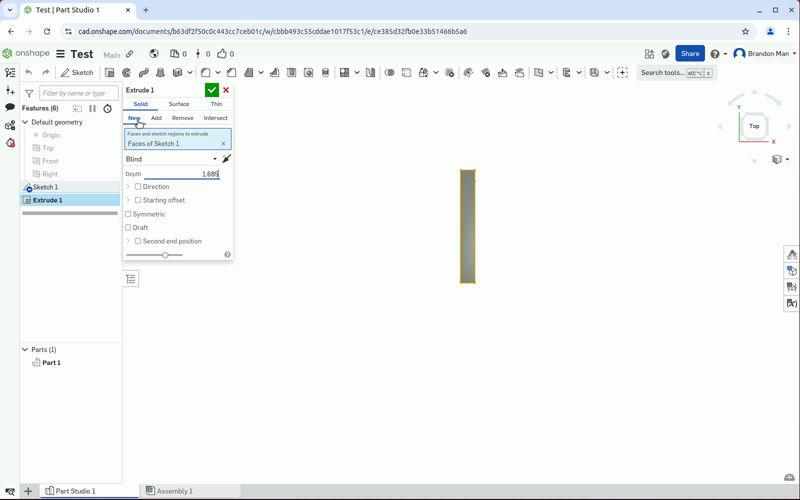
key(enter)
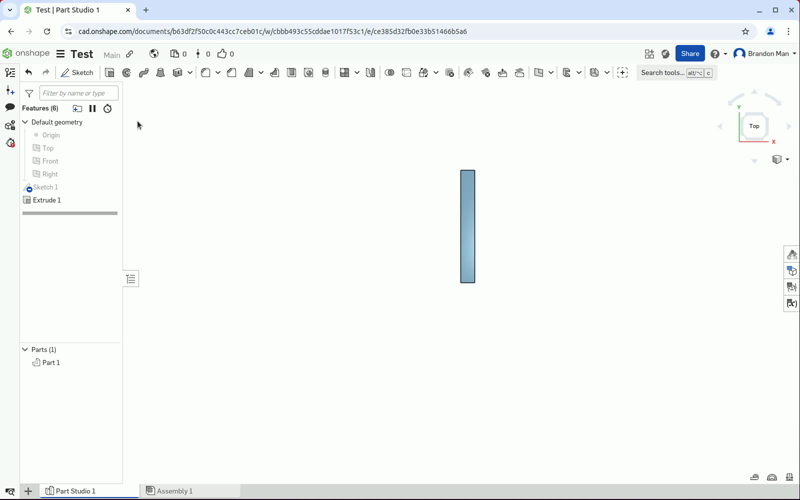
key(shift+h)
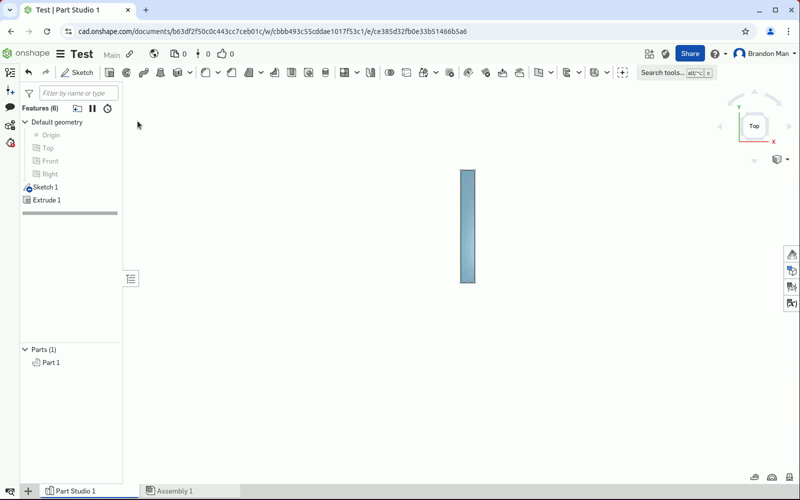
key(shift+h)
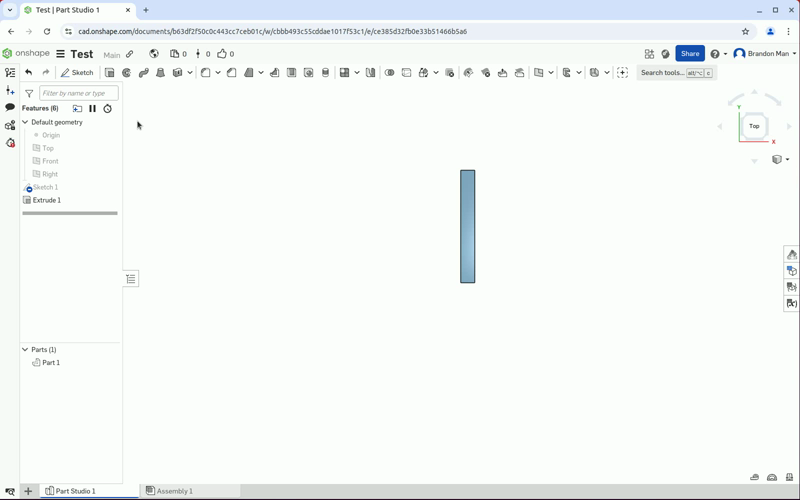
mouse_move(73, 189)
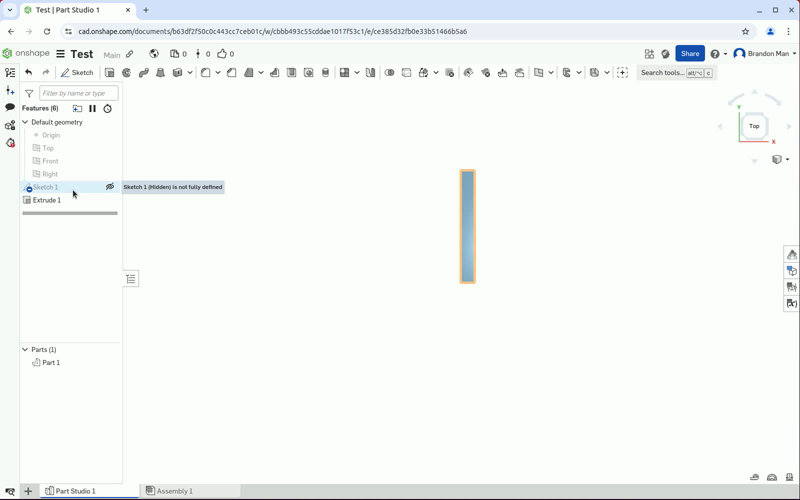
click(73, 189)
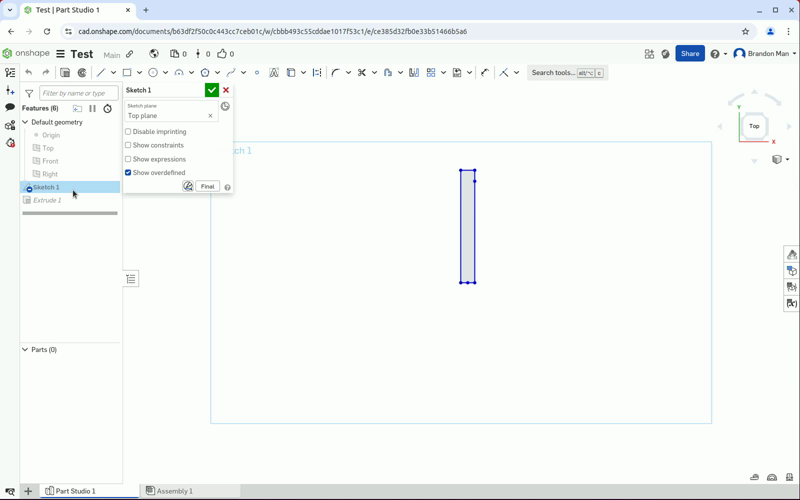
mouse_move(229, 92)
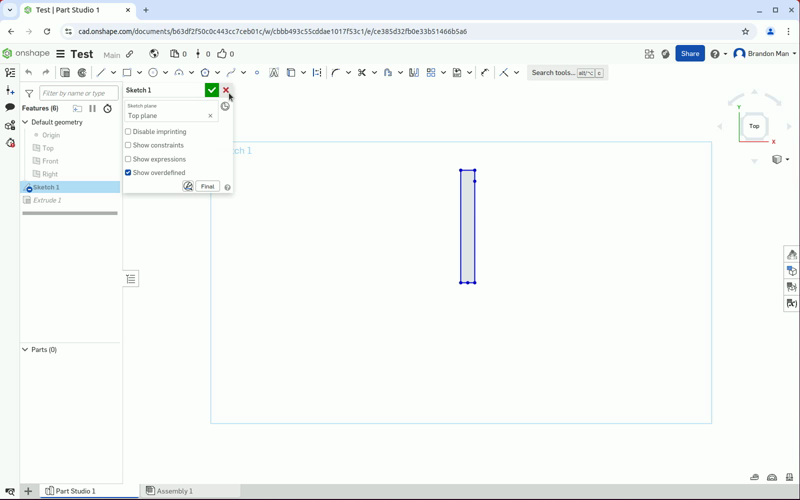
click(229, 92)
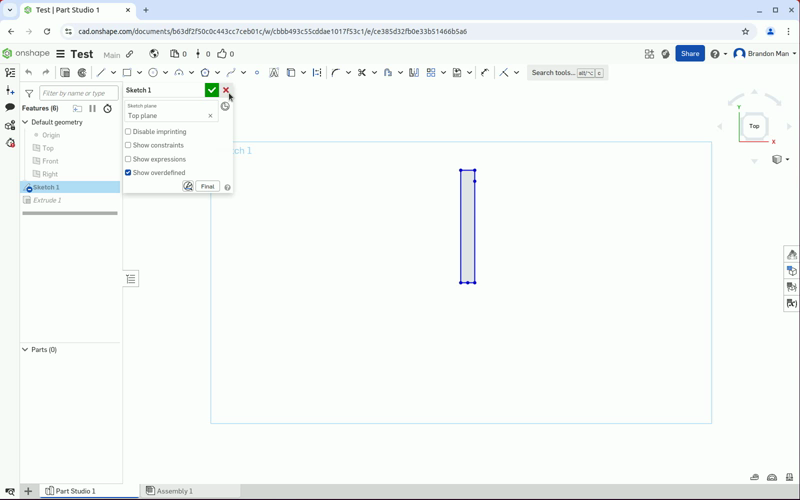
key(shift+s)
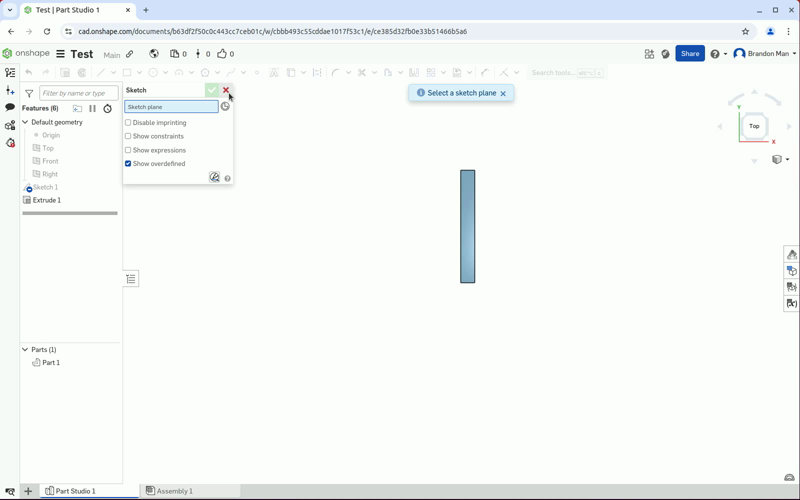
mouse_move(73, 150)
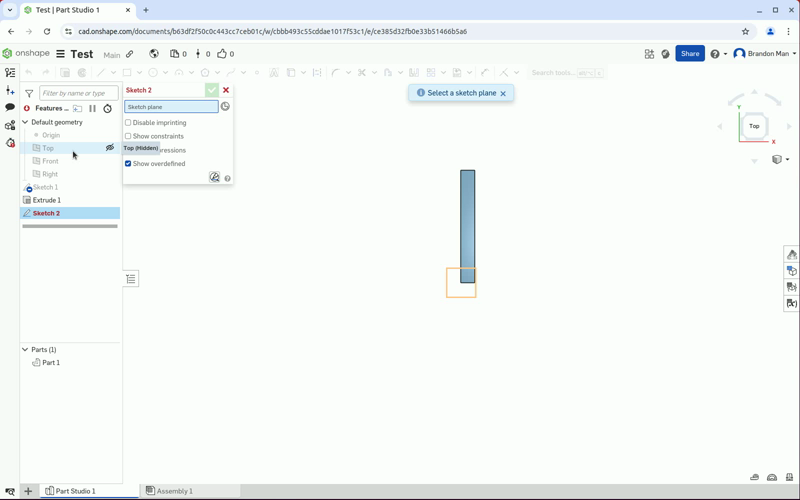
click(73, 150)
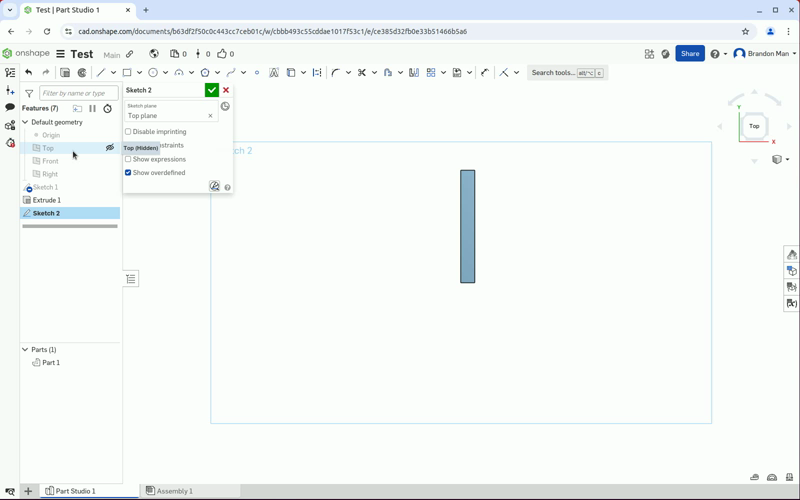
mouse_move(73, 352)
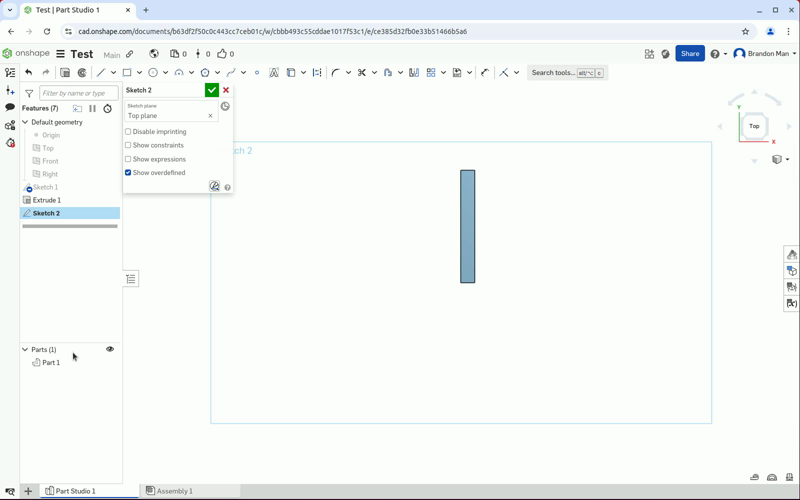
key(y)
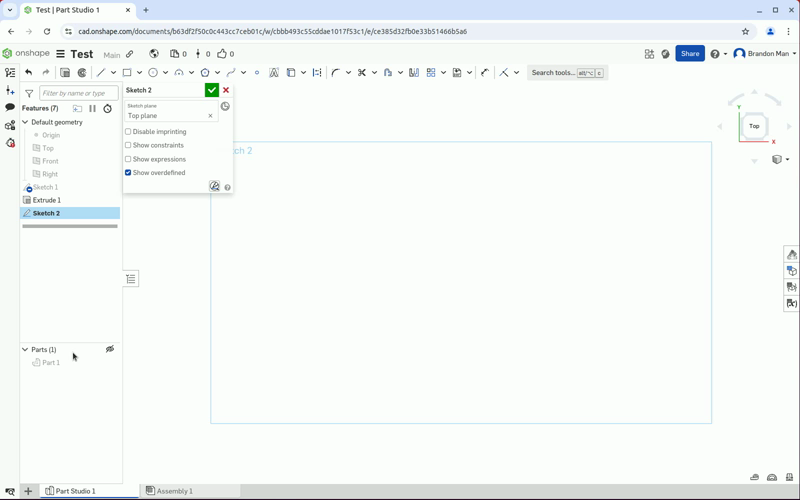
key(l)
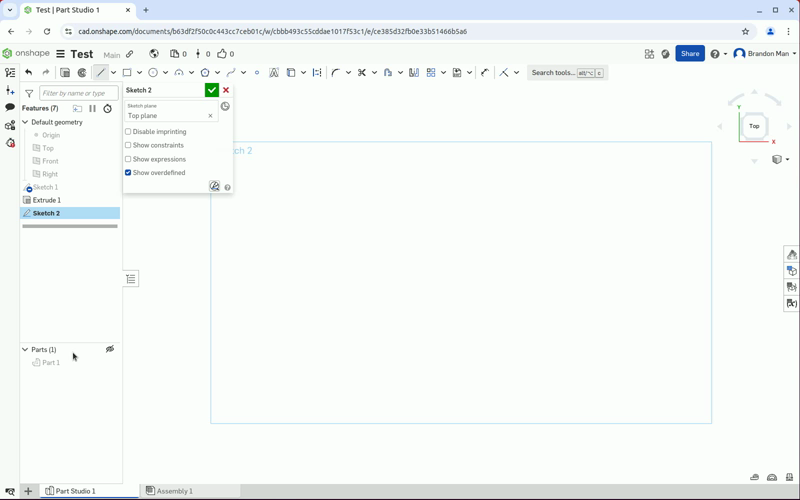
key_down(shift)
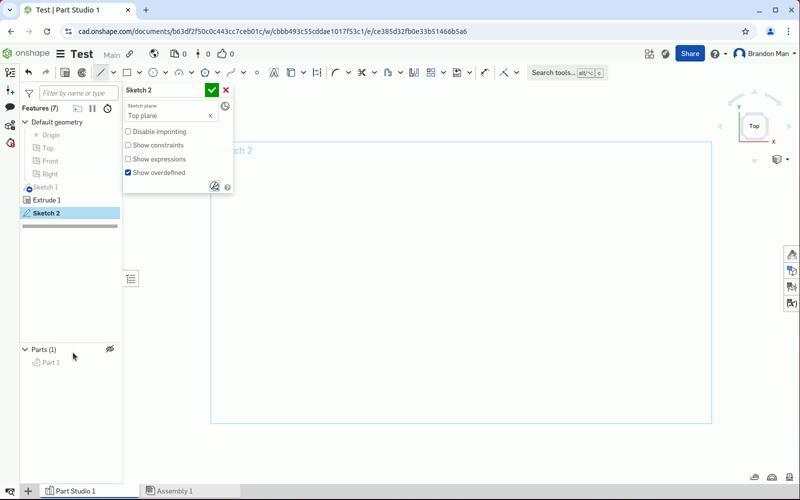
mouse_move(474, 282)
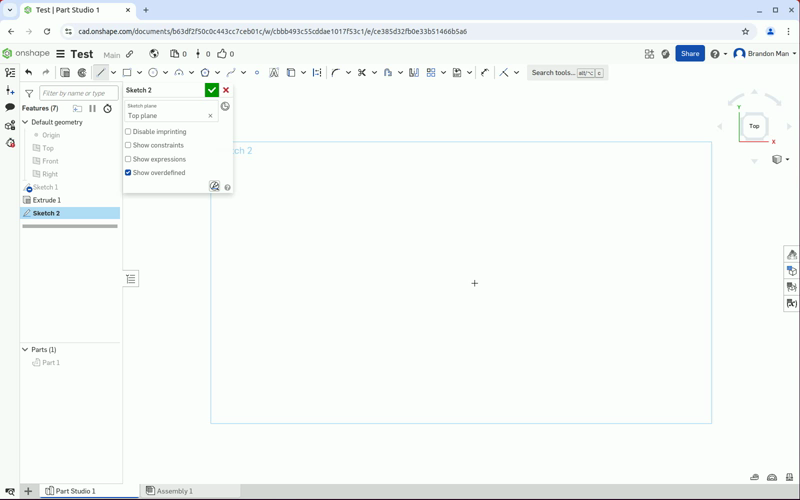
click(474, 282)
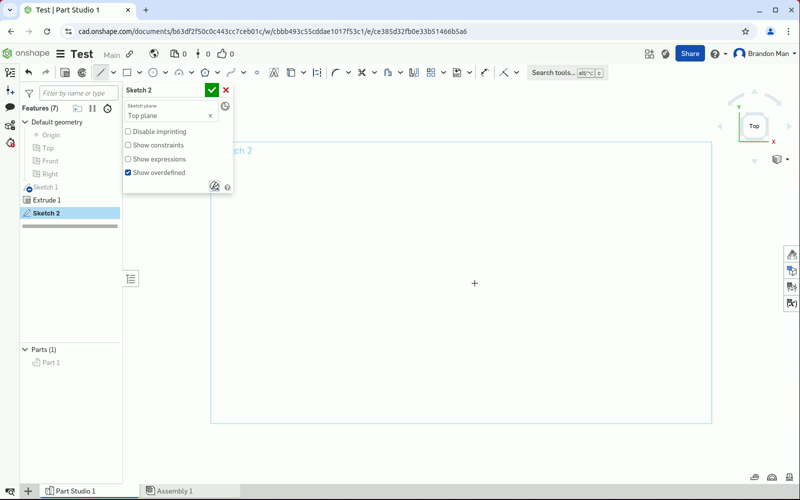
key_up(shift)
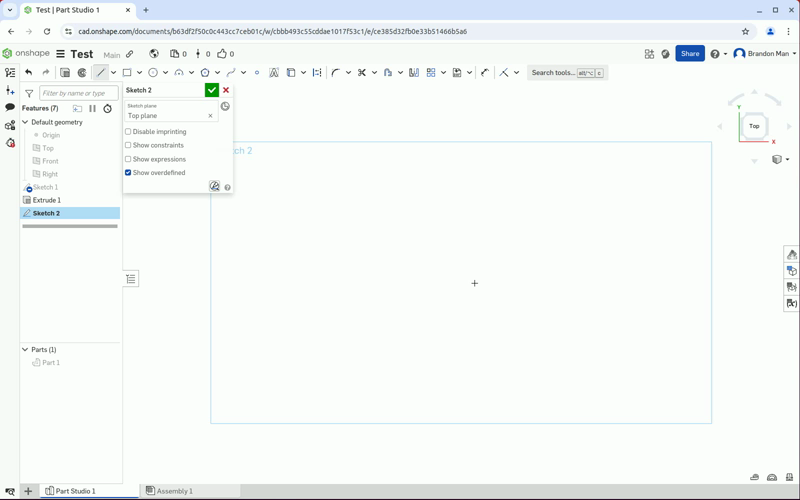
key_down(shift)
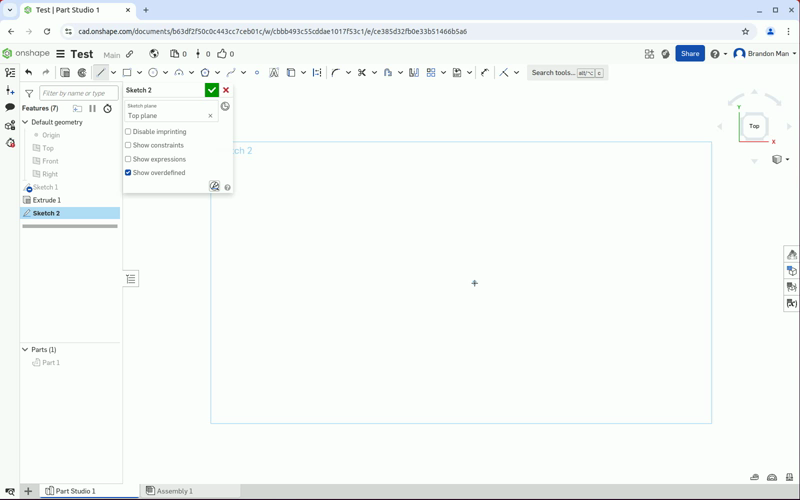
mouse_move(555, 282)
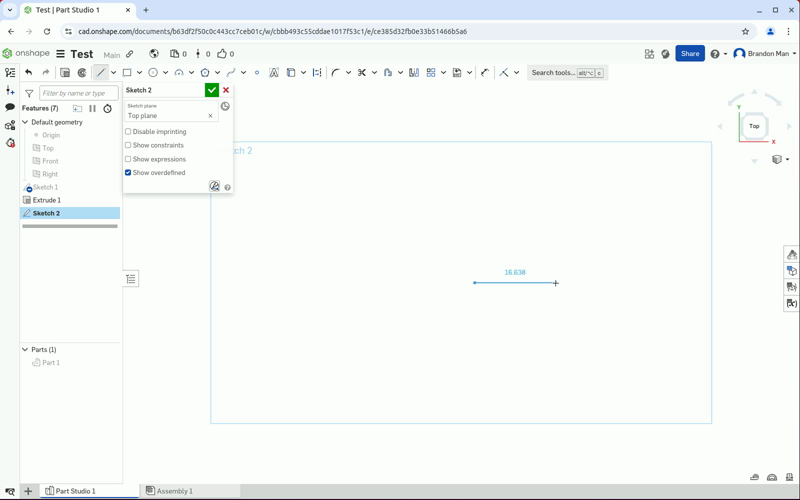
click(555, 282)
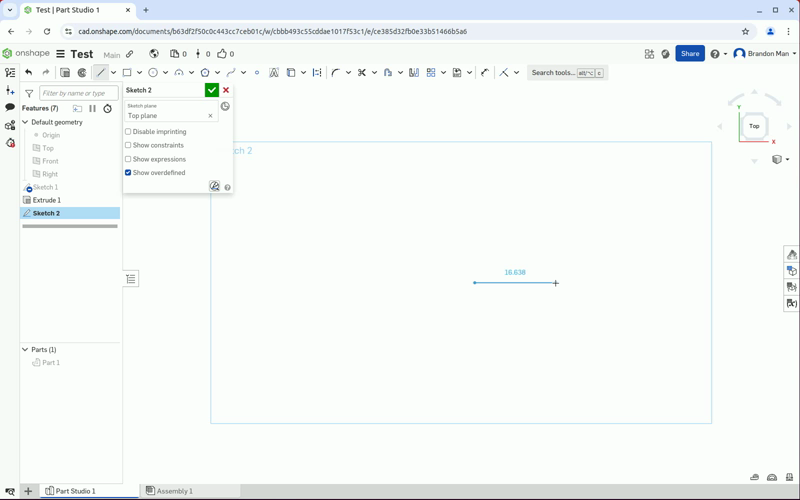
key_up(shift)
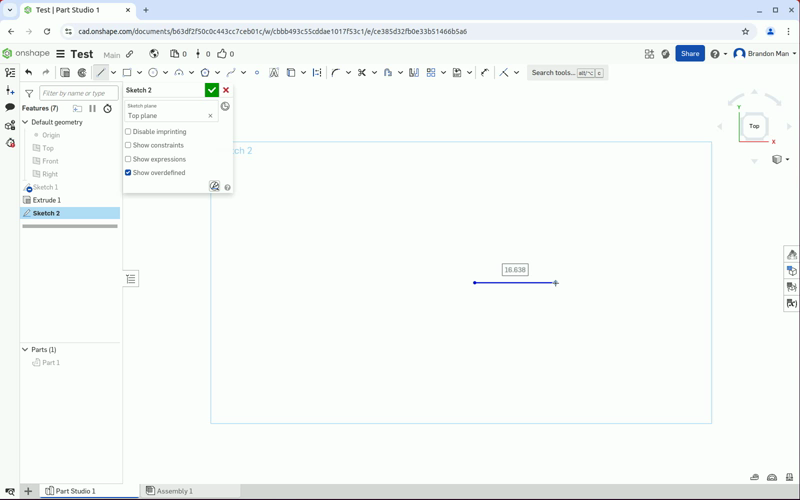
key_down(shift)
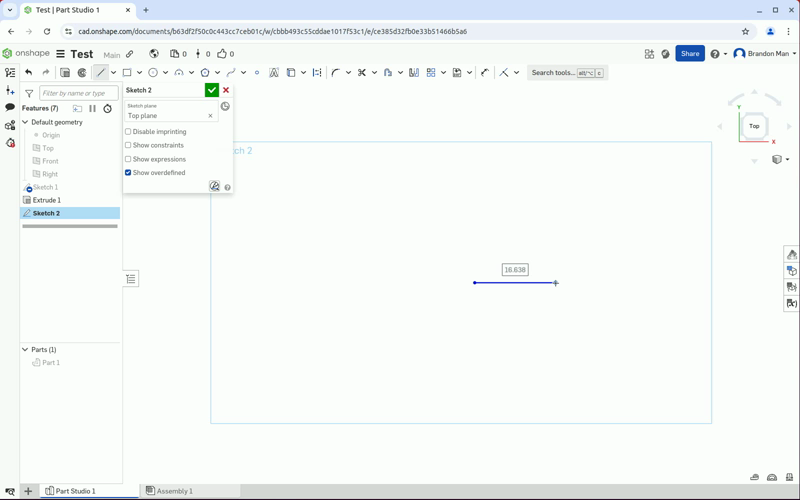
mouse_move(474, 180)
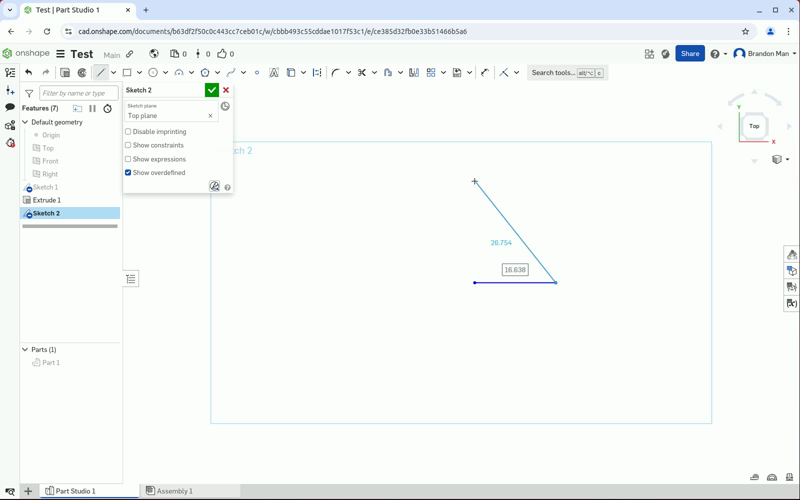
click(474, 180)
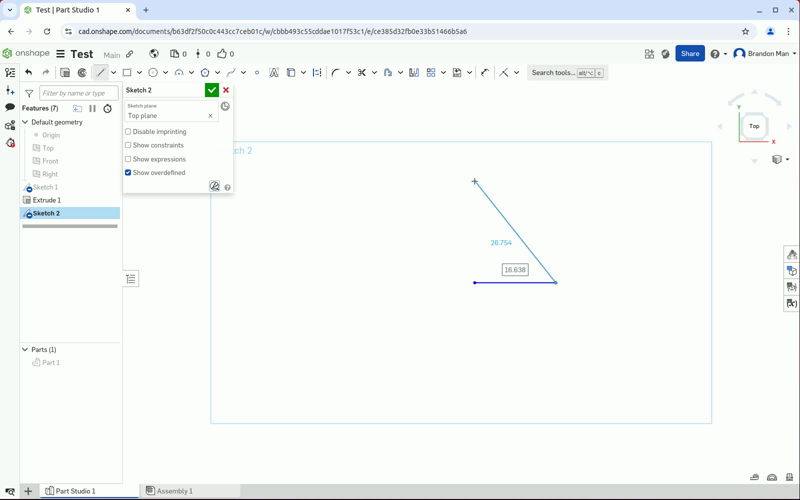
key_up(shift)
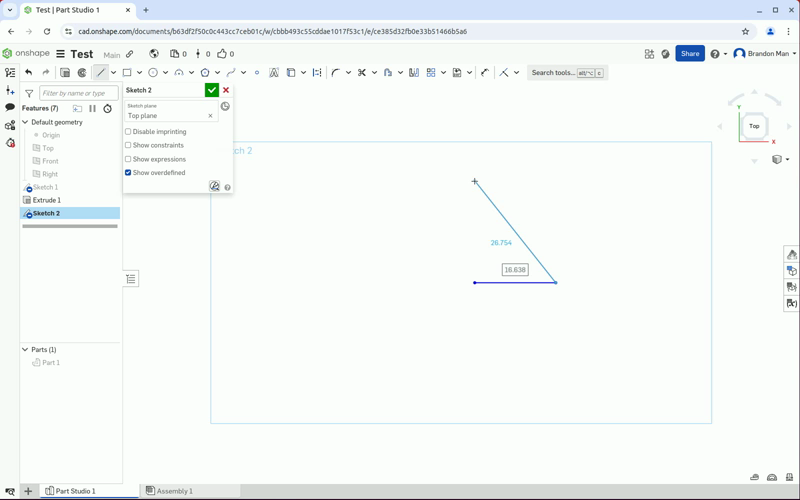
key_down(shift)
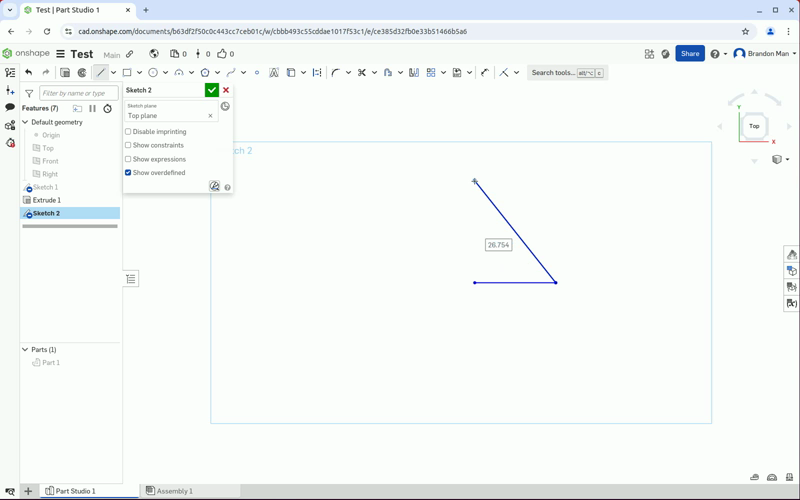
mouse_move(474, 282)
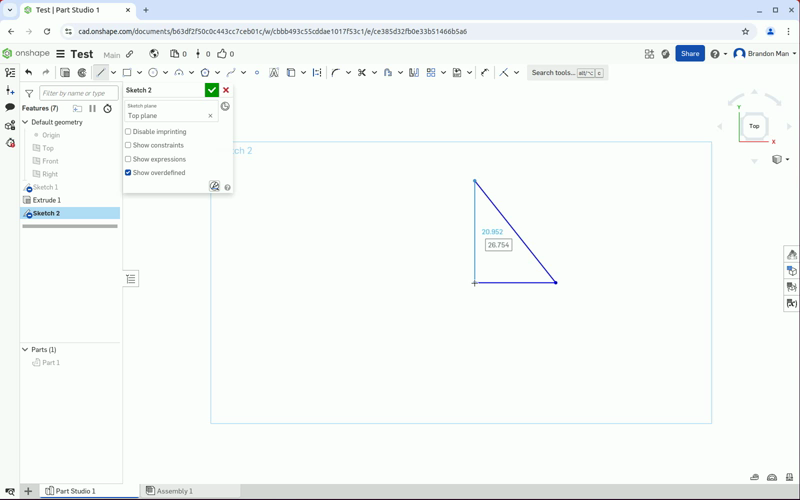
key_up(shift)
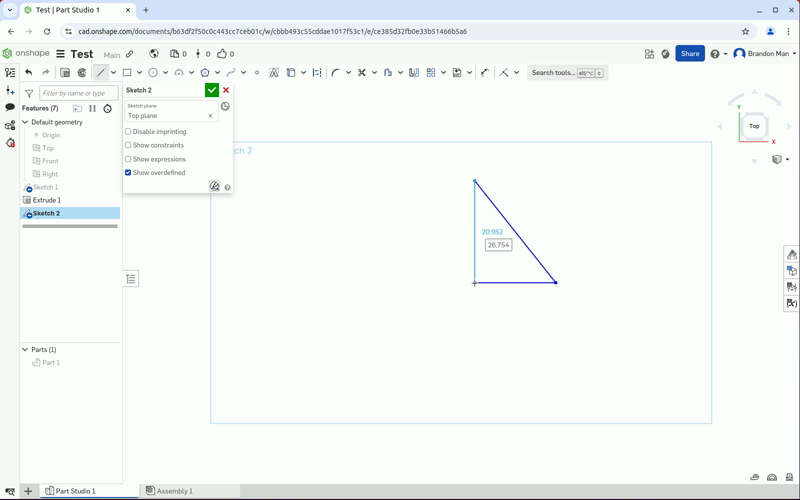
click(474, 282)
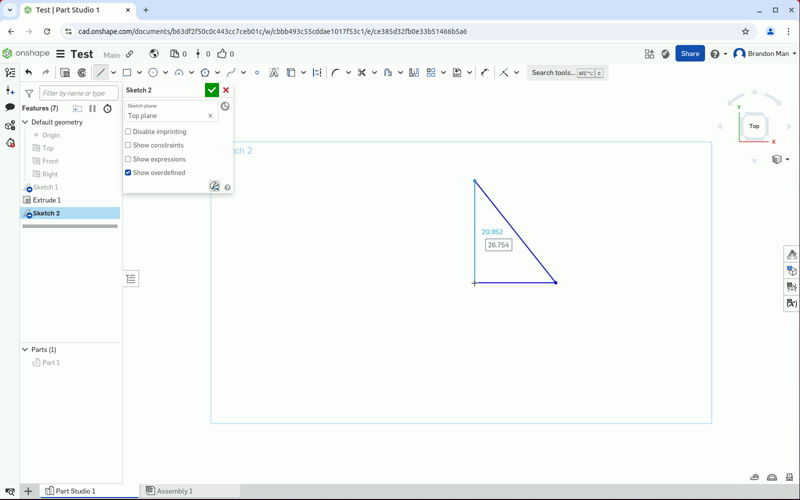
key(esc)
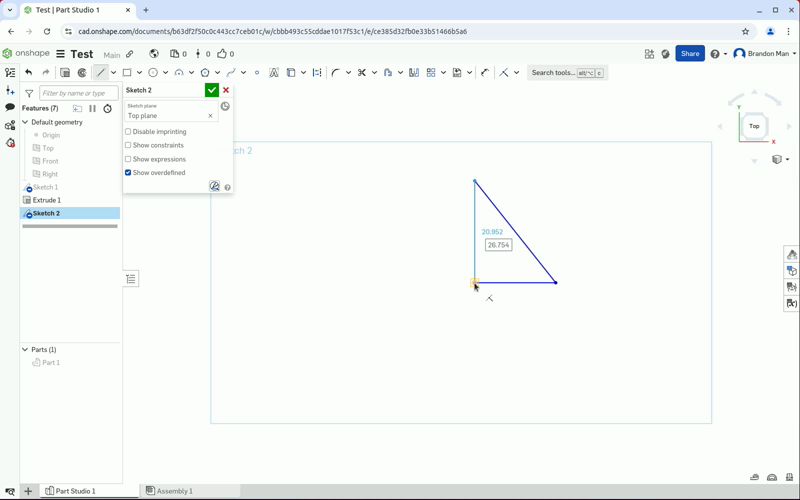
mouse_move(525, 274)
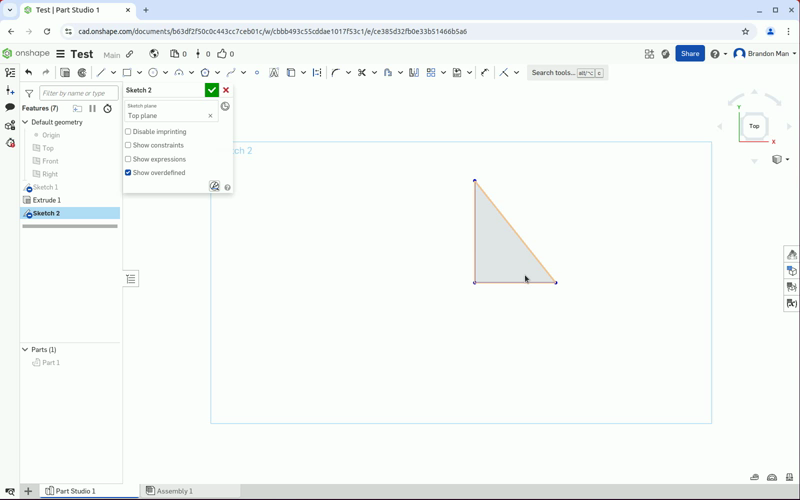
click(525, 274)
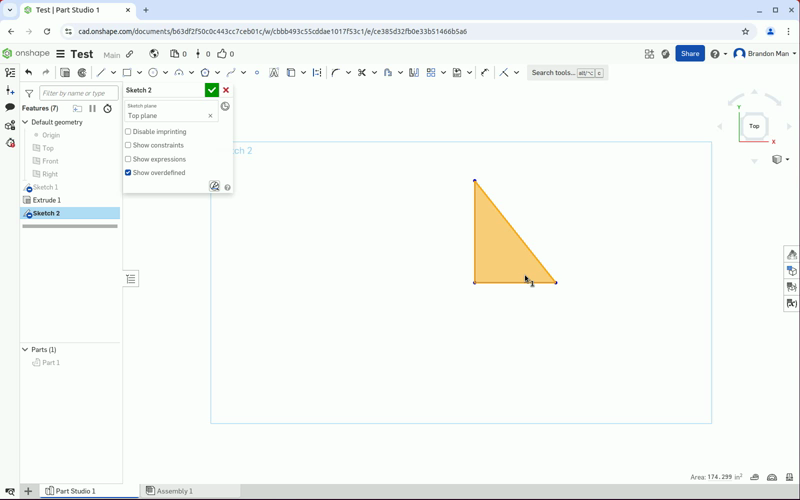
mouse_move(73, 352)
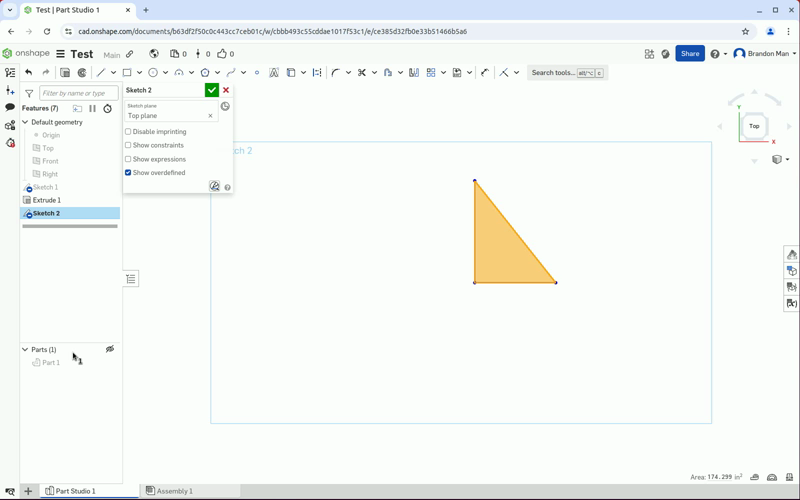
key(shift+y)
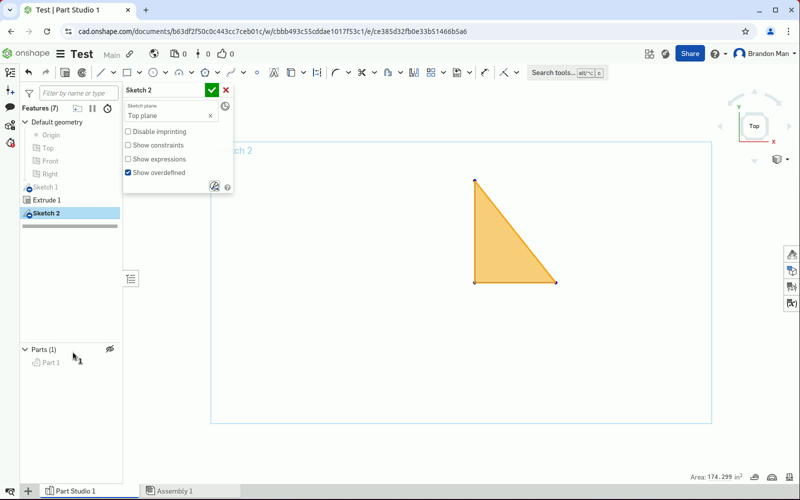
key(shift+e)
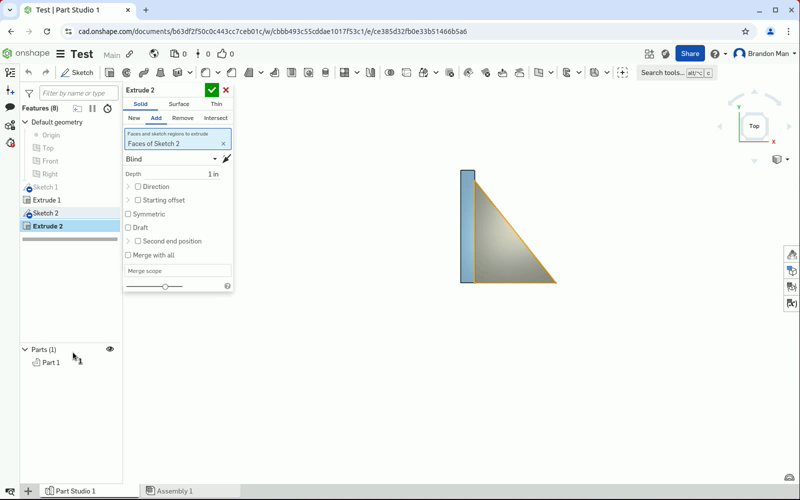
mouse_move(143, 106)
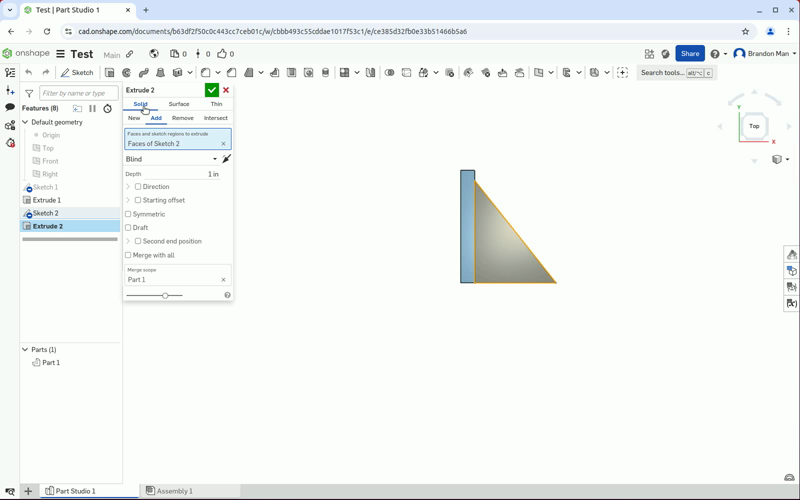
click(143, 106)
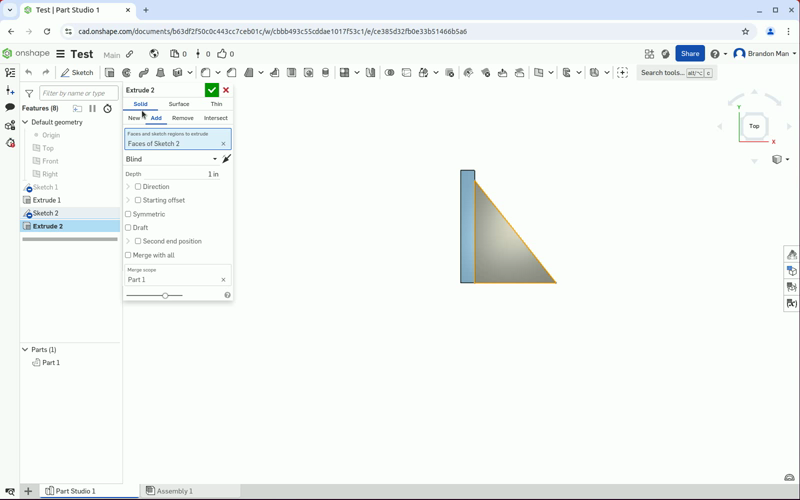
mouse_move(137, 120)
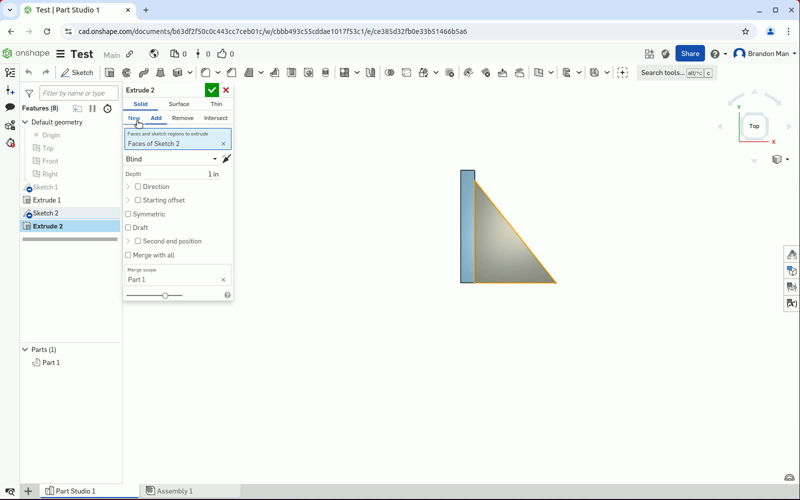
click(137, 120)
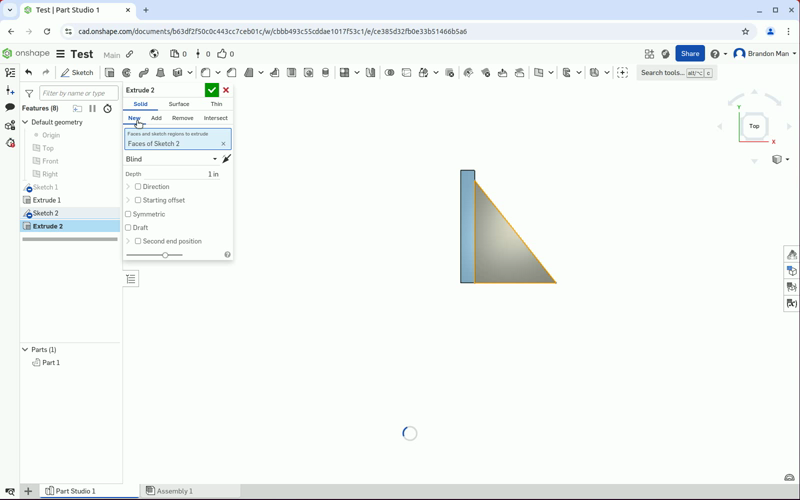
key(tab, 4)
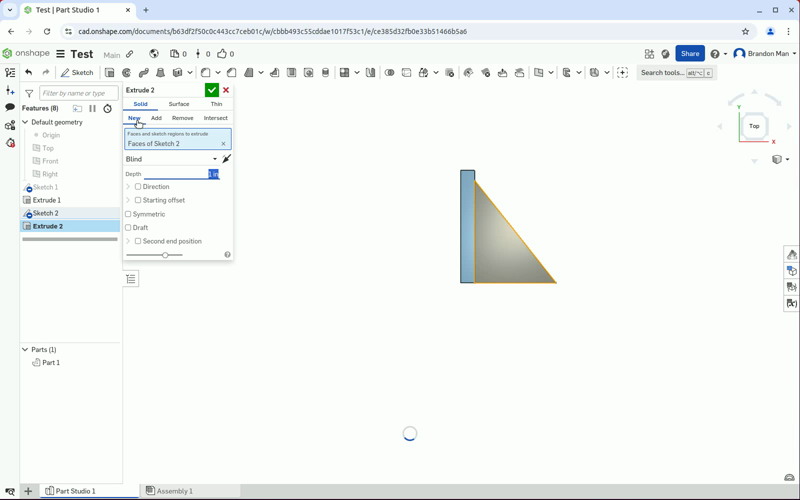
text(1.685)
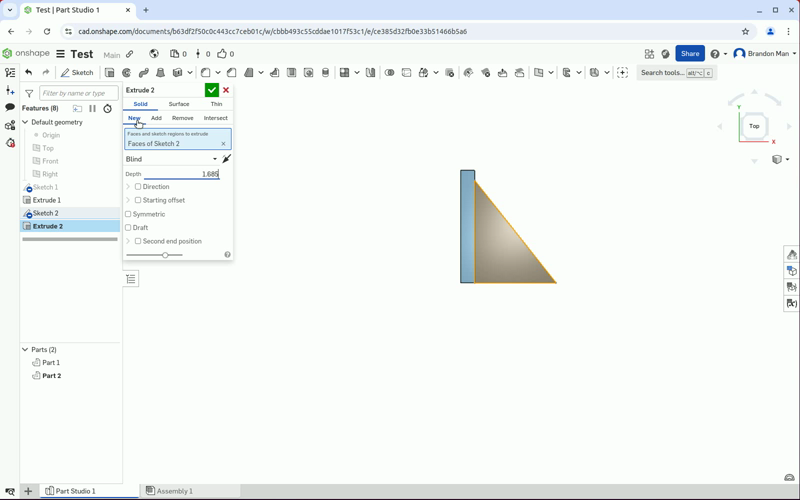
key(enter)
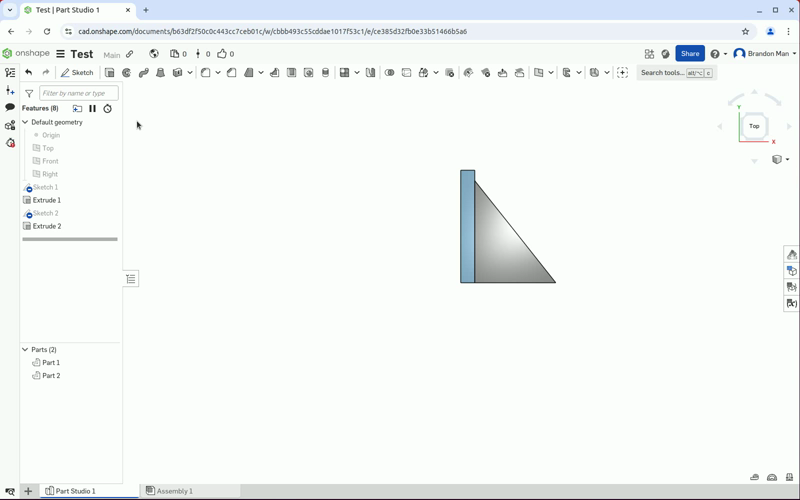
key(shift+h)
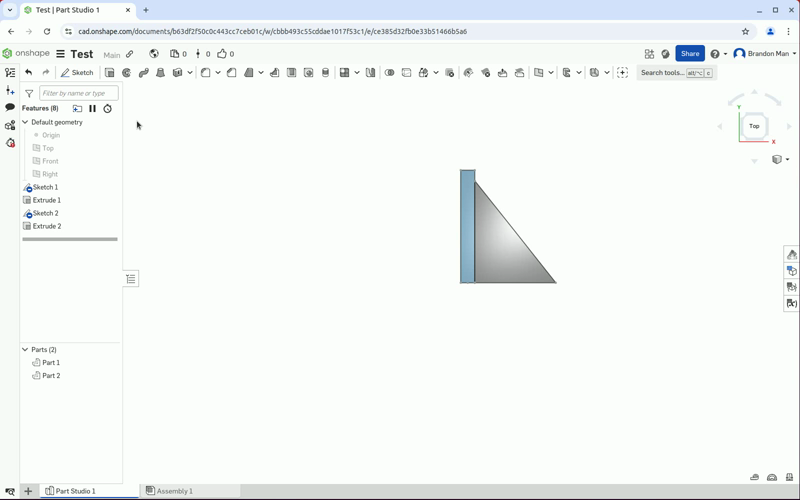
key(shift+h)
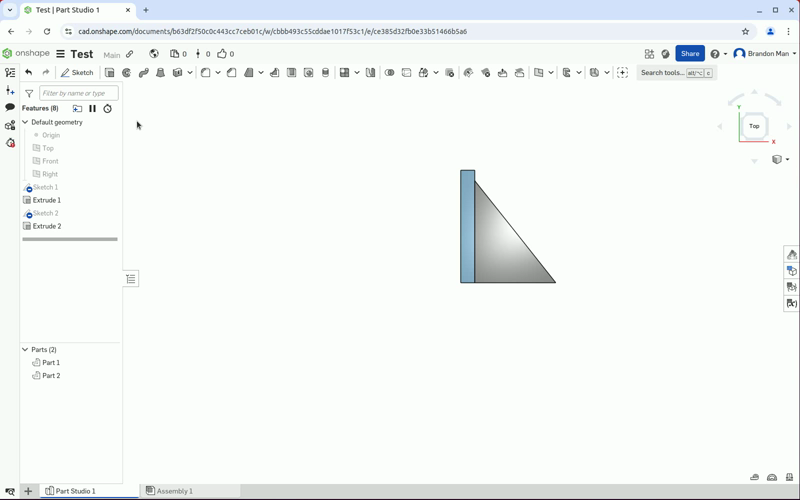
mouse_move(73, 189)
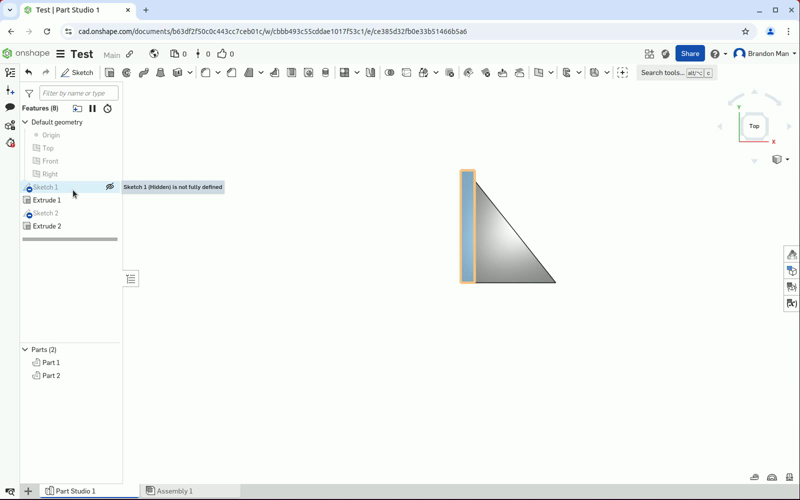
click(73, 189)
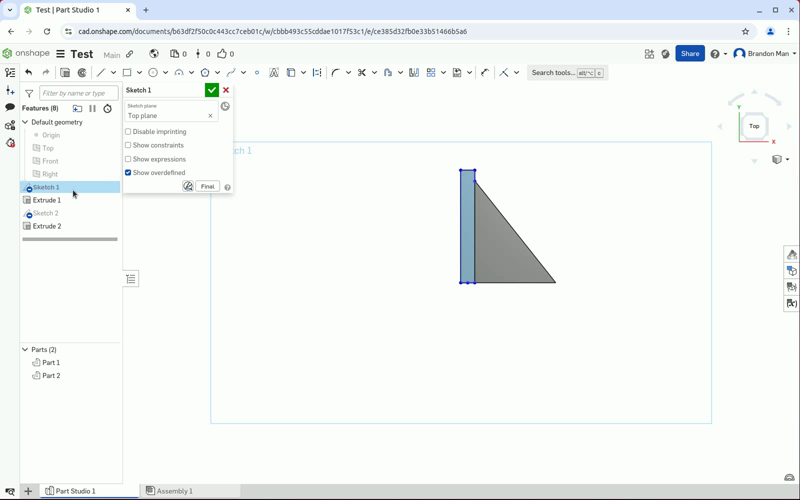
mouse_move(229, 92)
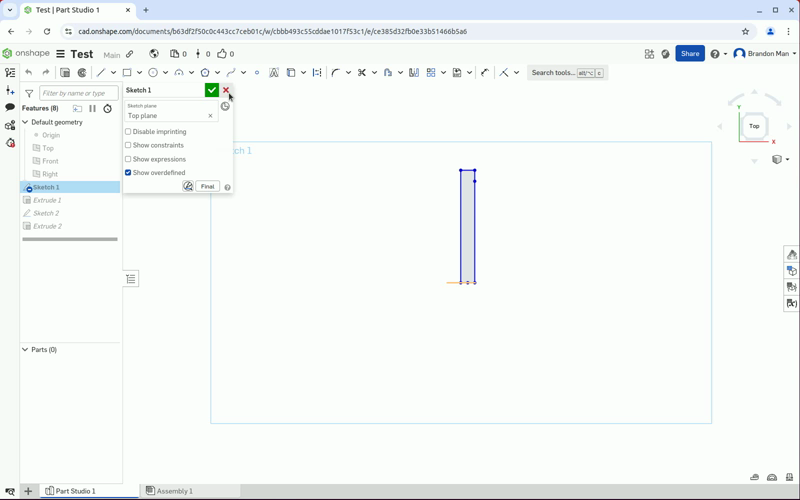
click(229, 92)
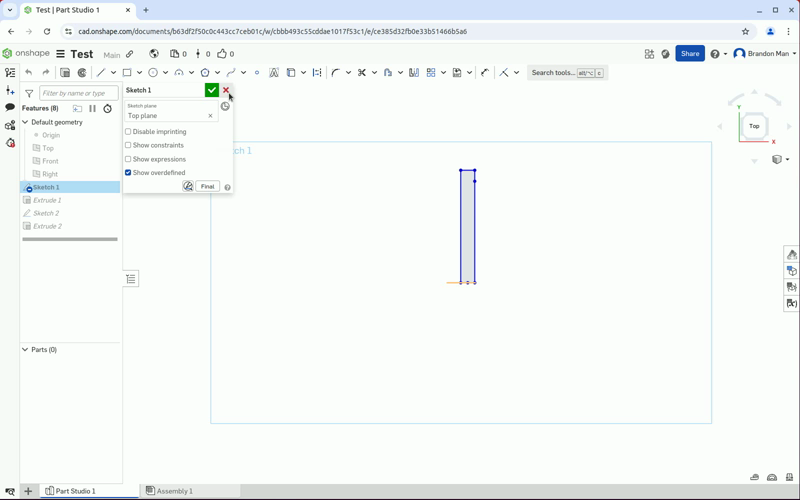
key(shift+s)
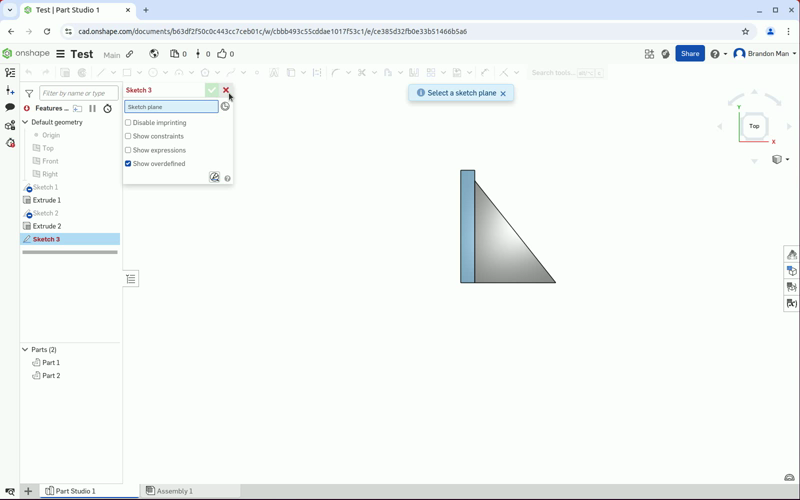
mouse_move(73, 150)
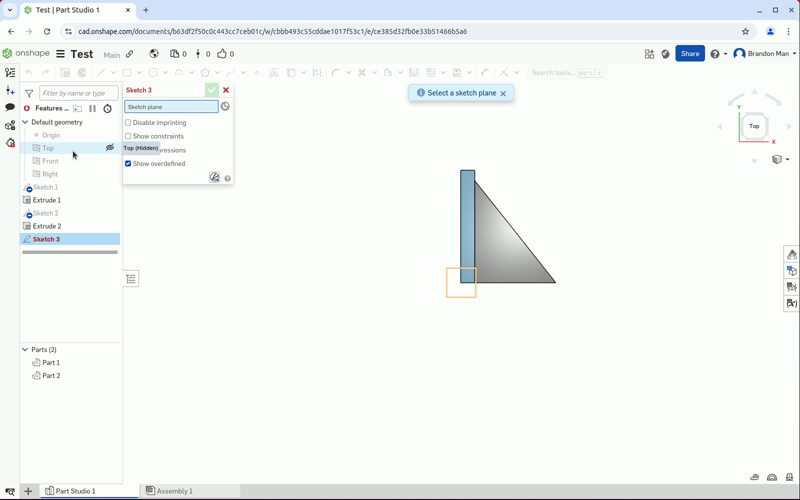
click(73, 150)
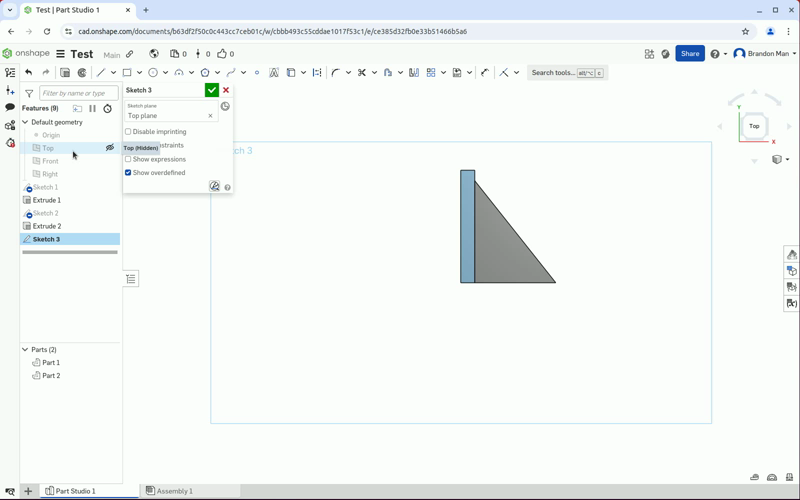
mouse_move(73, 352)
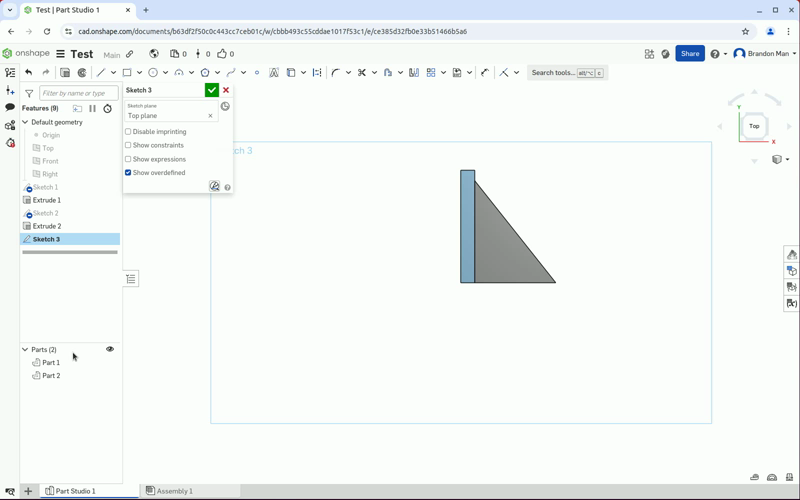
key(y)
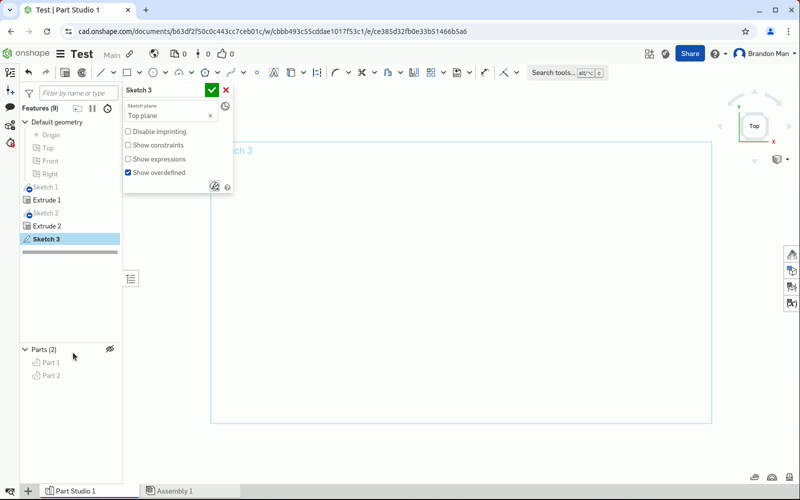
key(l)
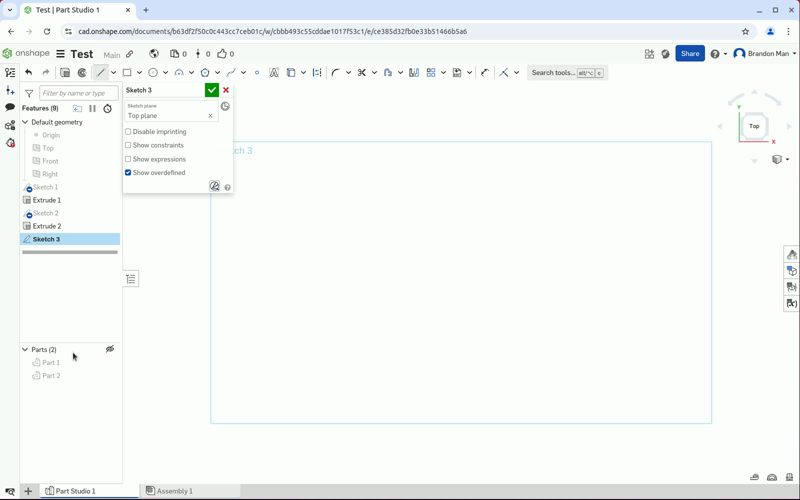
key_down(shift)
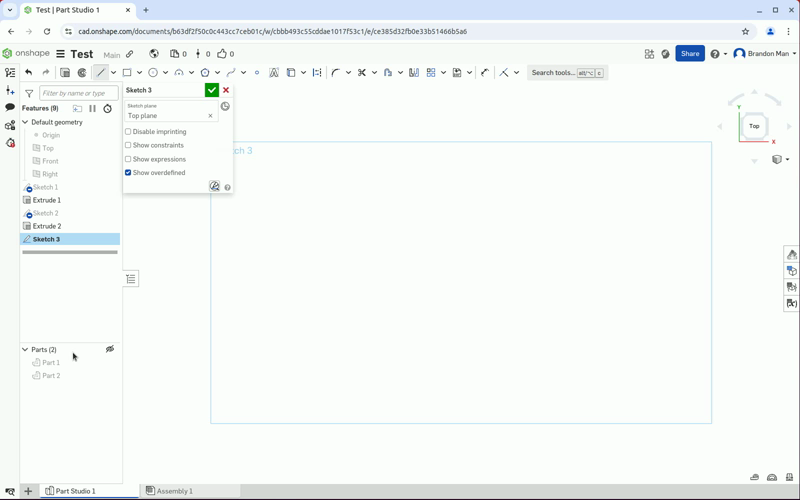
mouse_move(460, 293)
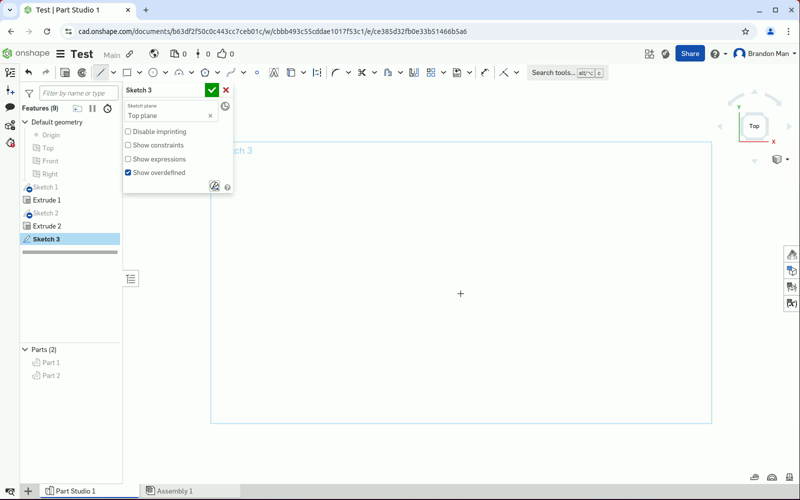
click(460, 293)
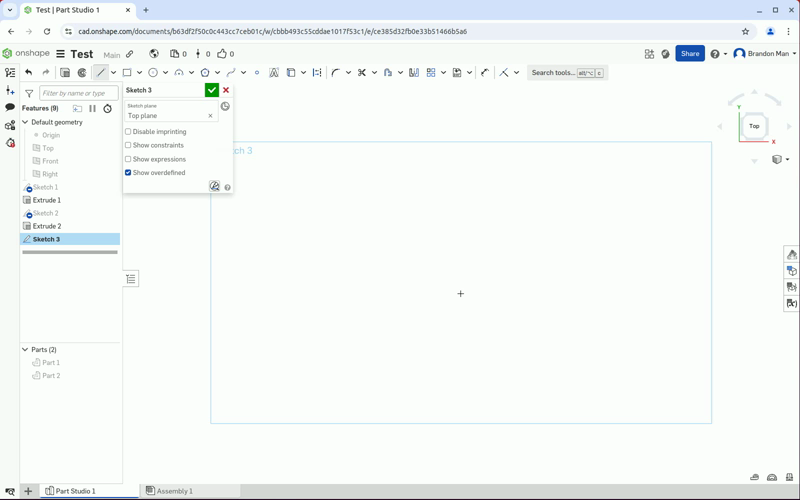
key_up(shift)
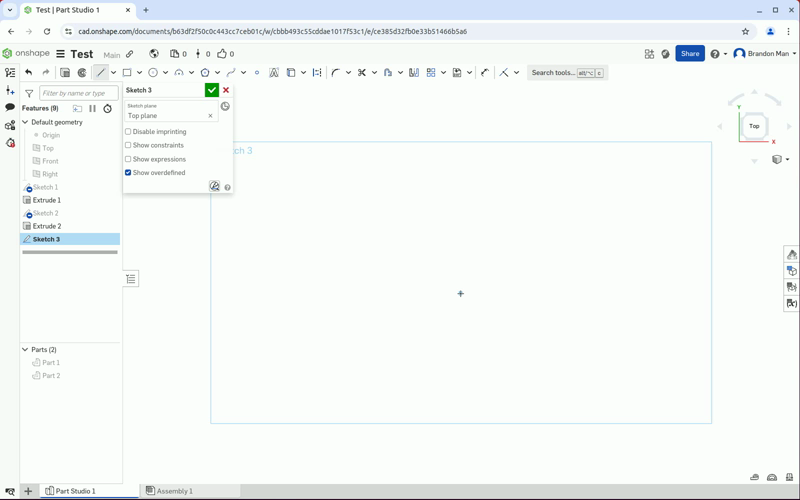
key_down(shift)
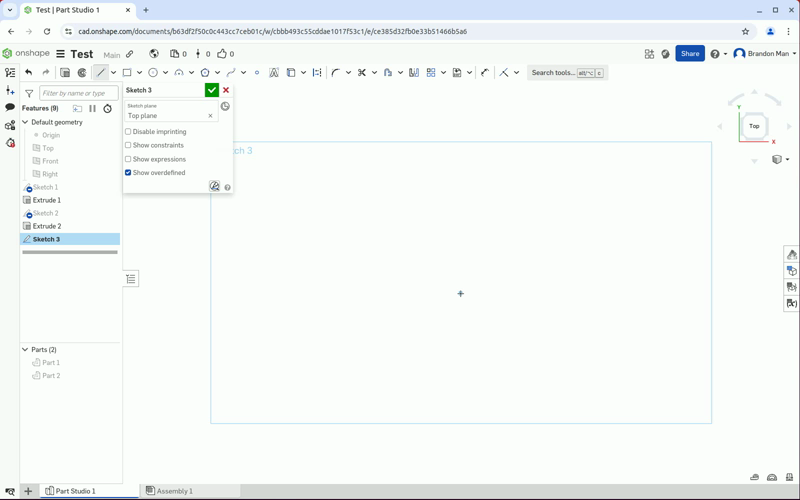
mouse_move(562, 293)
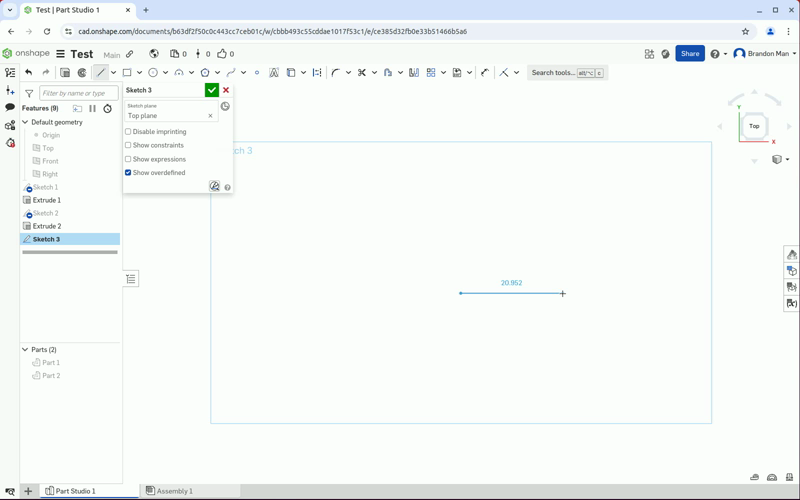
click(562, 293)
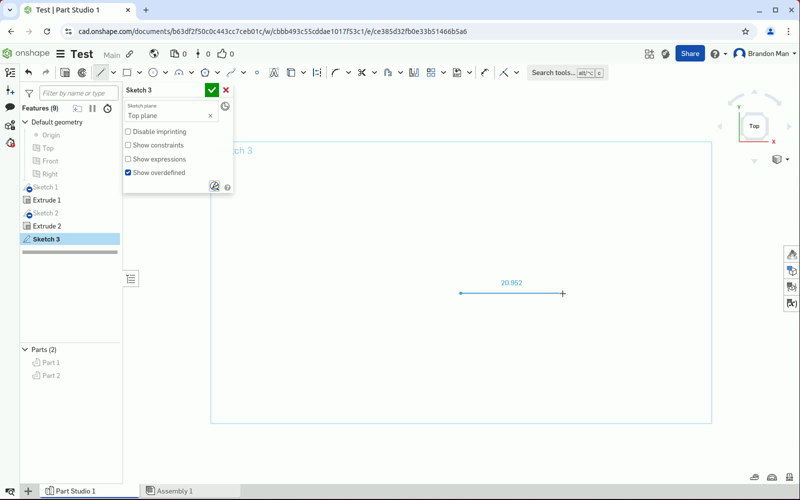
key_up(shift)
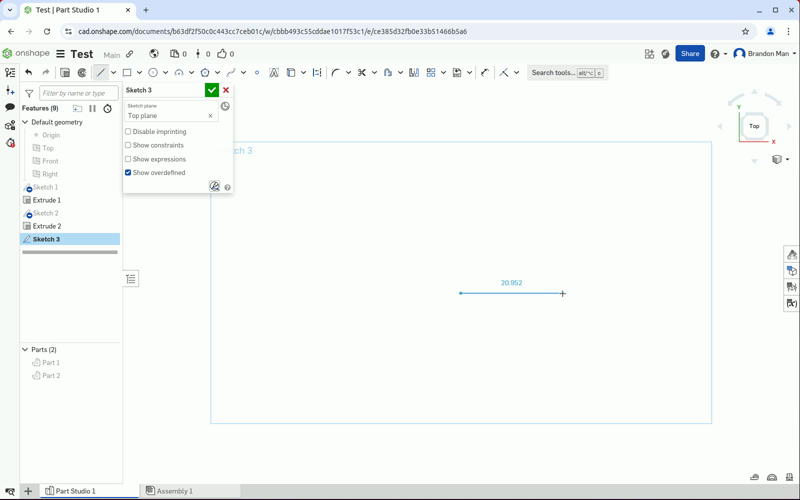
key_down(shift)
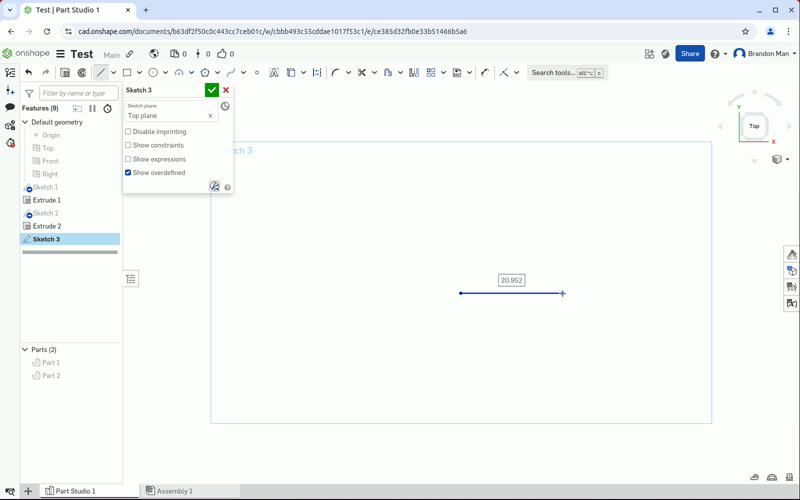
mouse_move(589, 293)
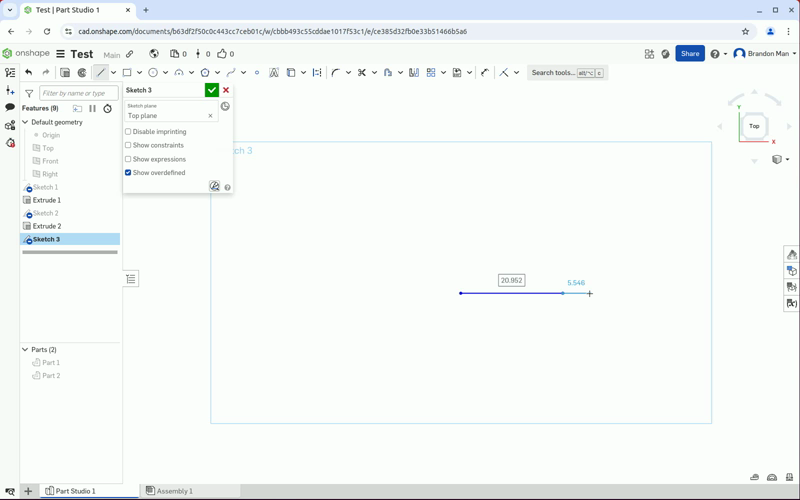
mouse_move(562, 282)
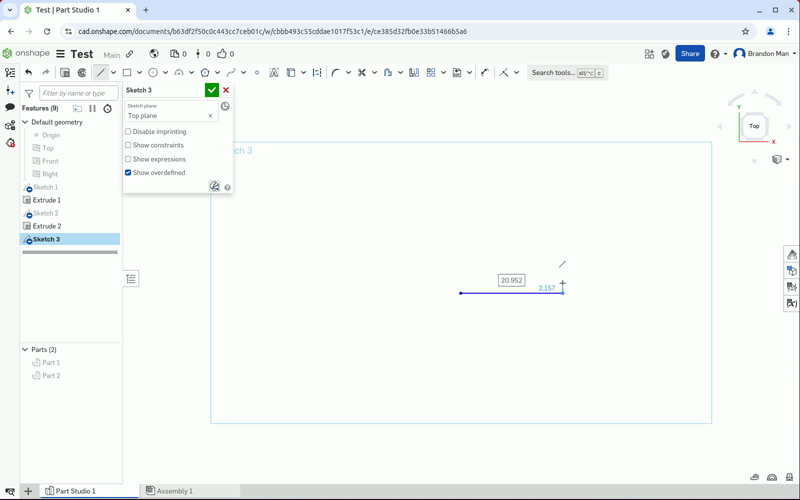
click(562, 282)
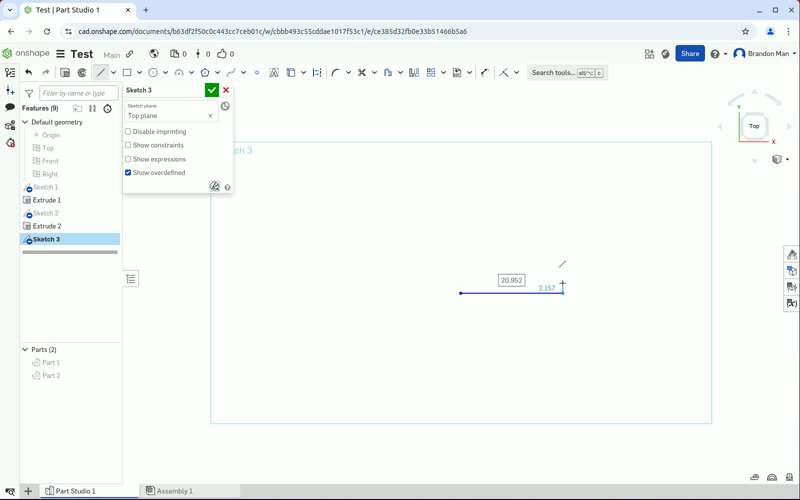
key_up(shift)
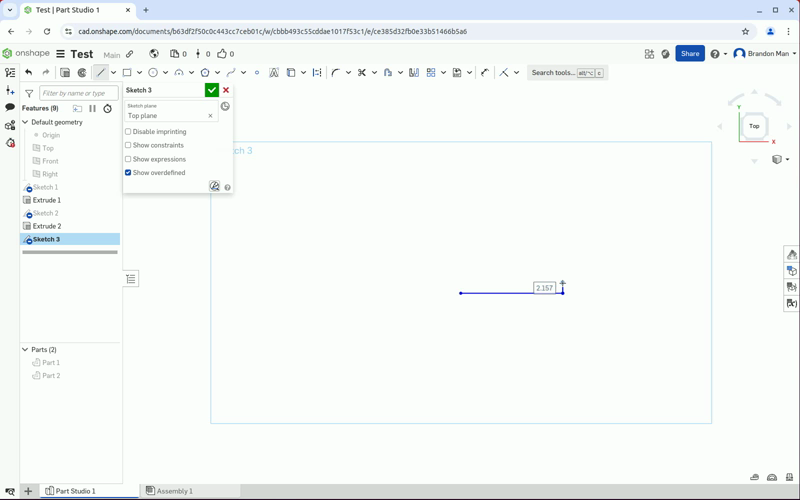
key_down(shift)
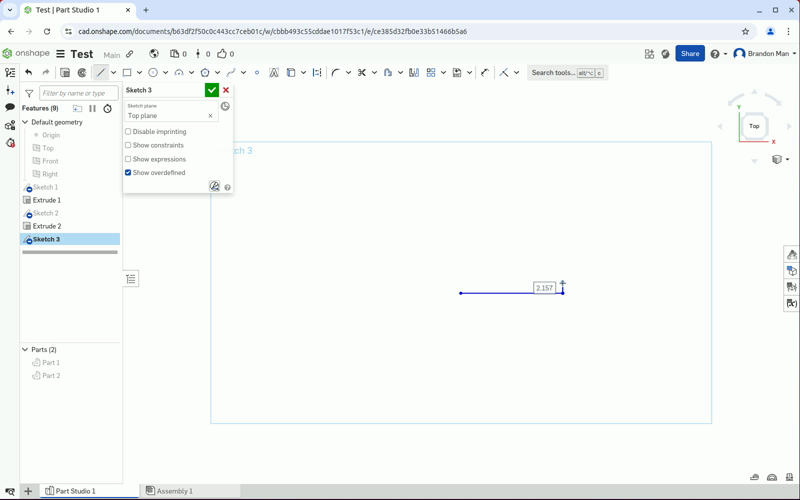
mouse_move(589, 282)
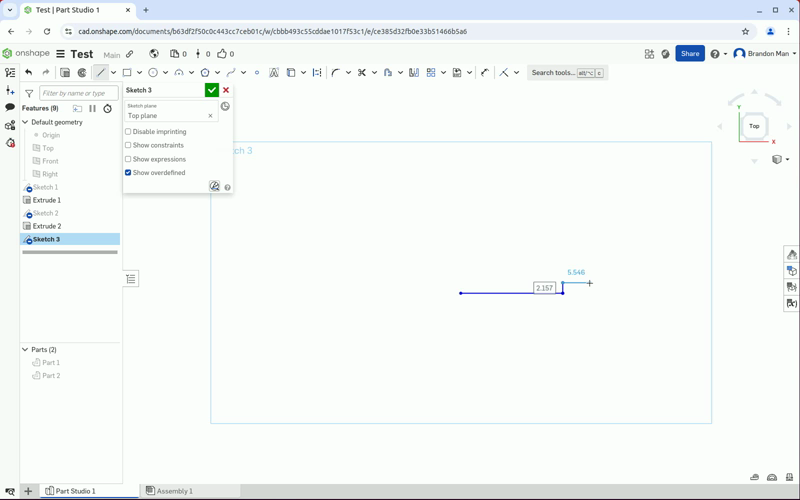
mouse_move(554, 282)
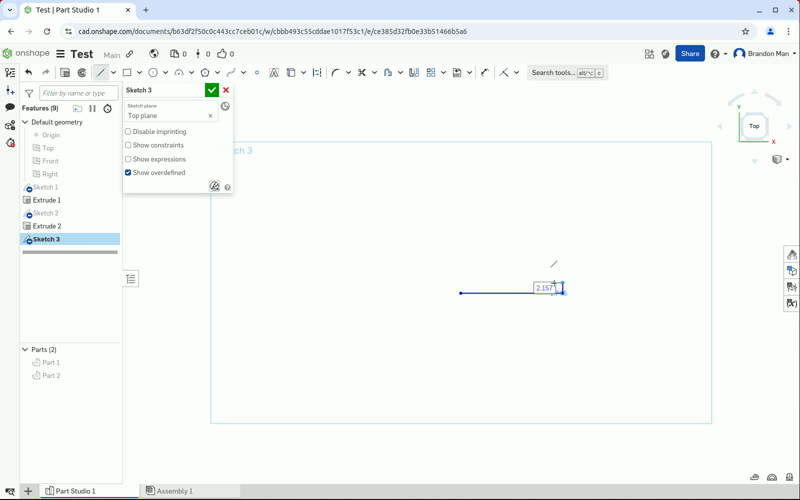
click(554, 282)
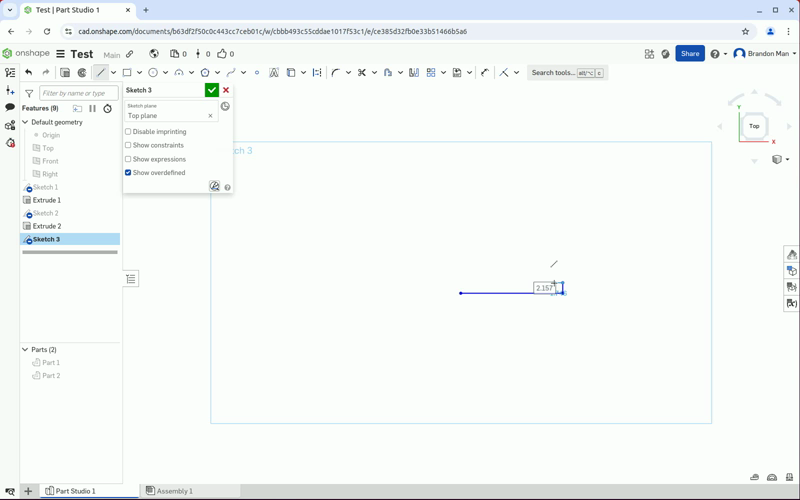
key_up(shift)
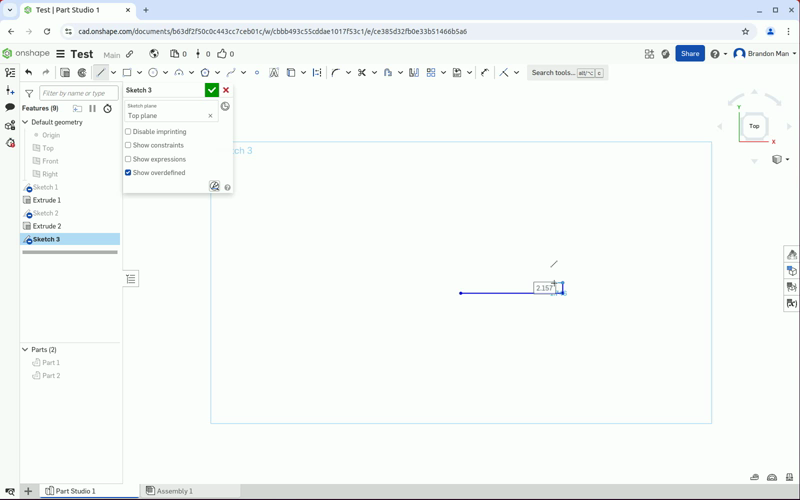
key_down(shift)
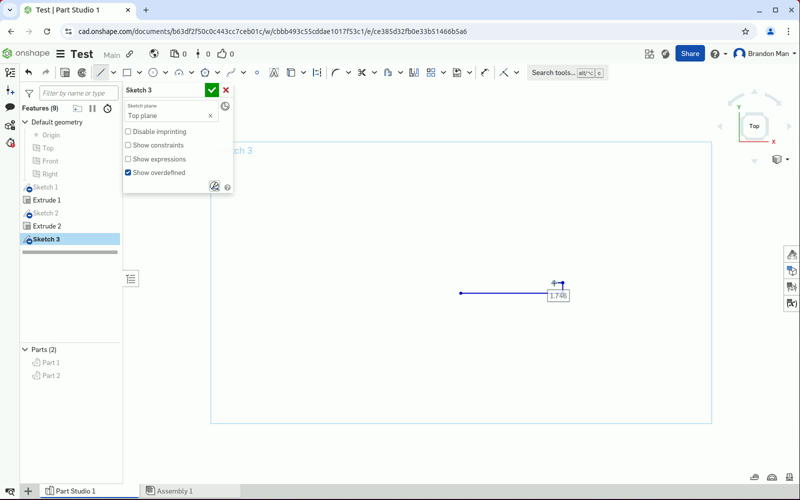
mouse_move(474, 282)
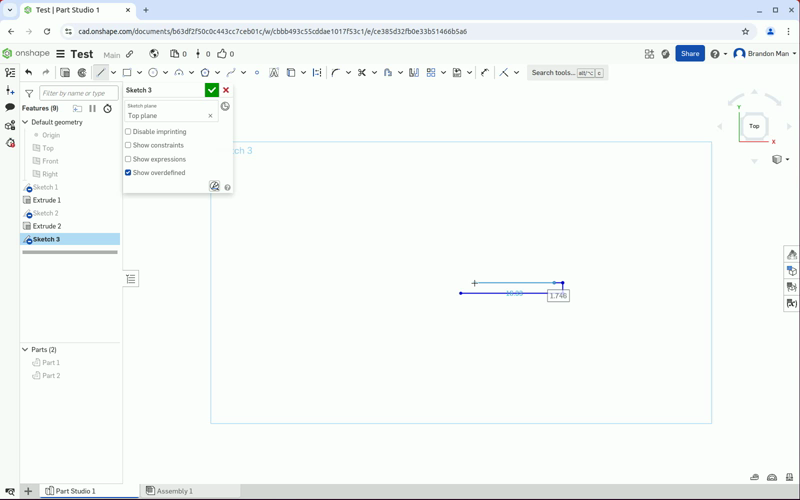
click(474, 282)
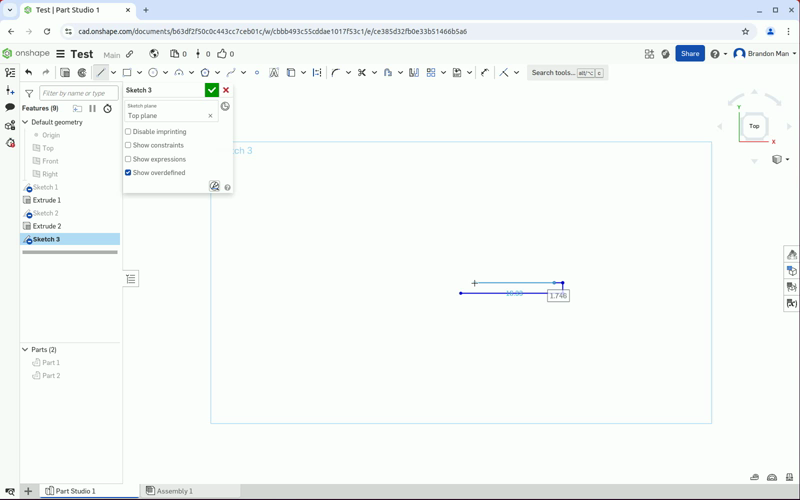
key_up(shift)
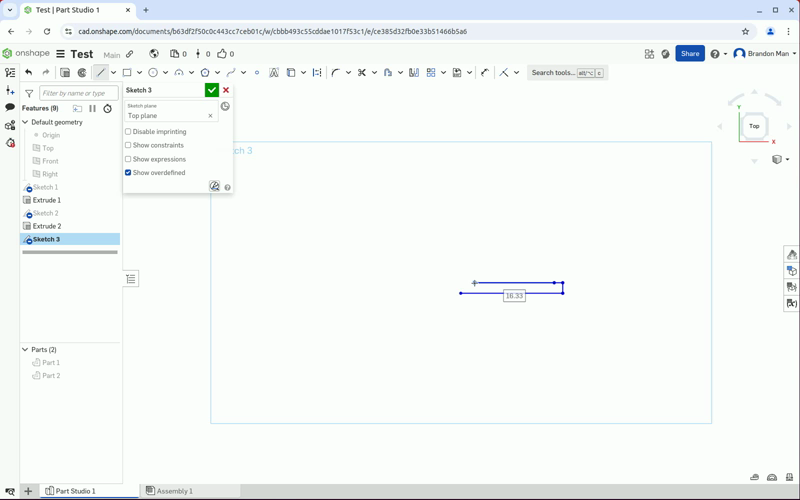
key_down(shift)
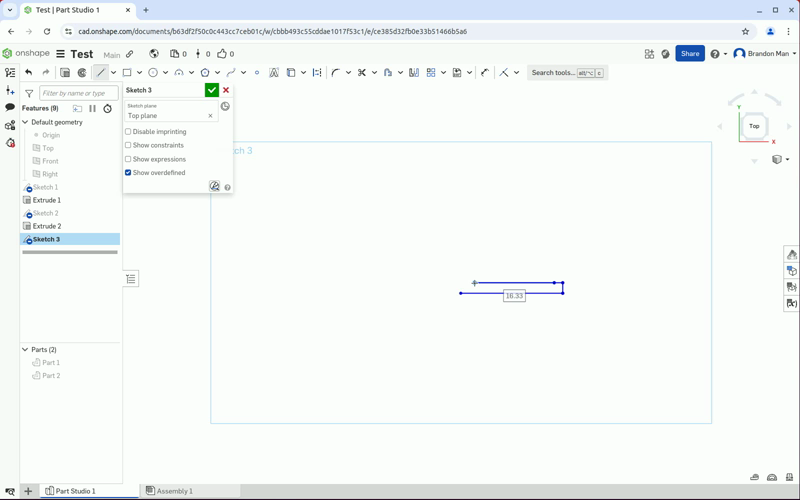
mouse_move(504, 282)
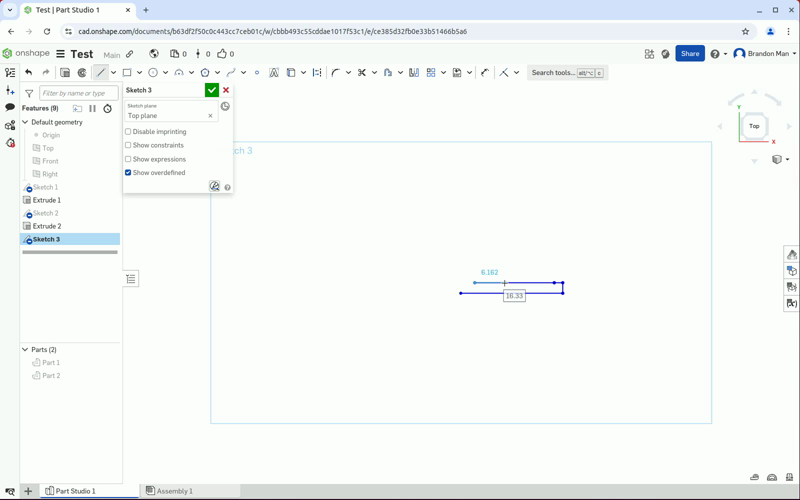
mouse_move(467, 282)
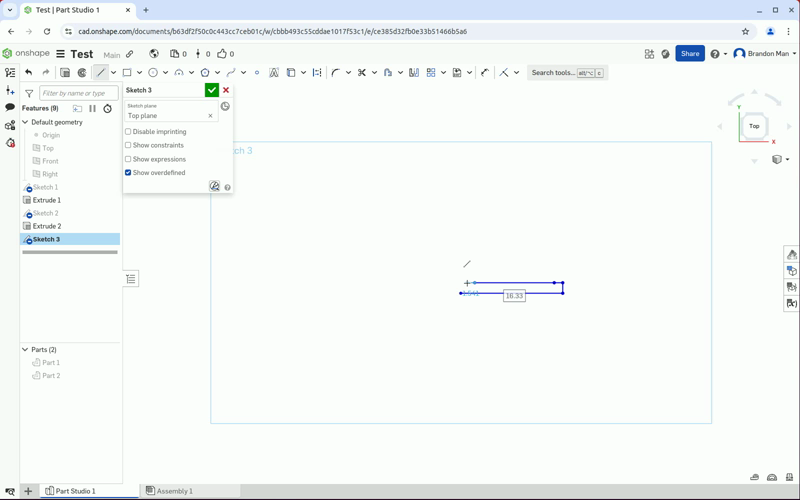
click(467, 282)
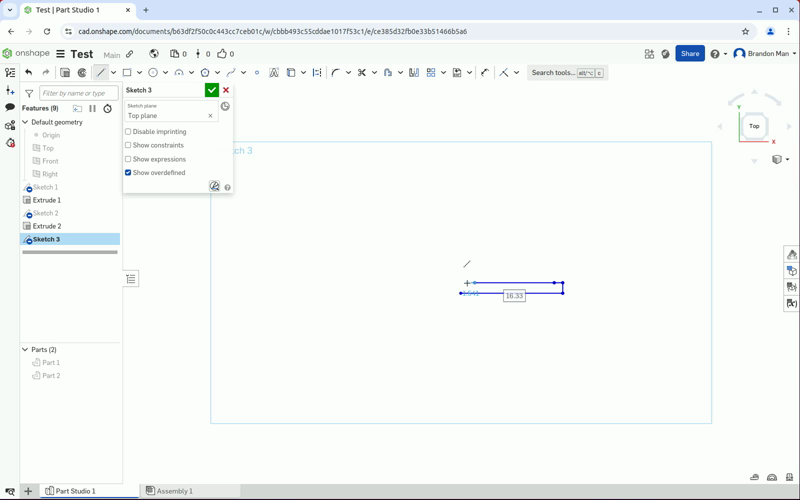
key_up(shift)
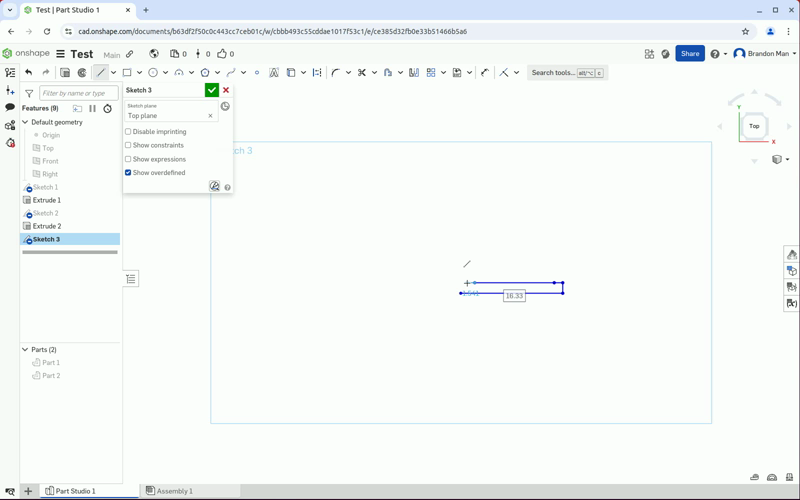
key_down(shift)
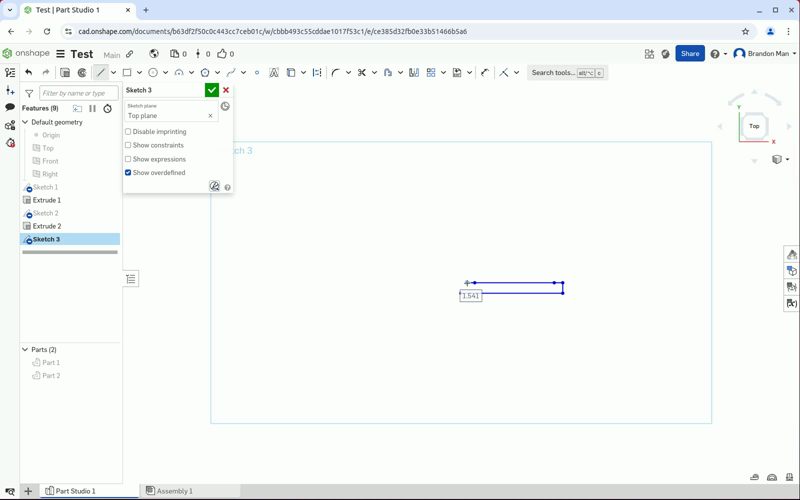
mouse_move(497, 282)
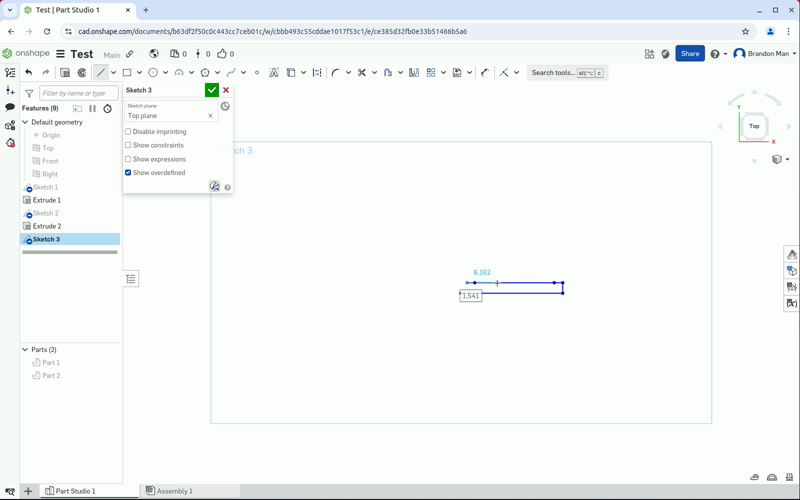
mouse_move(460, 282)
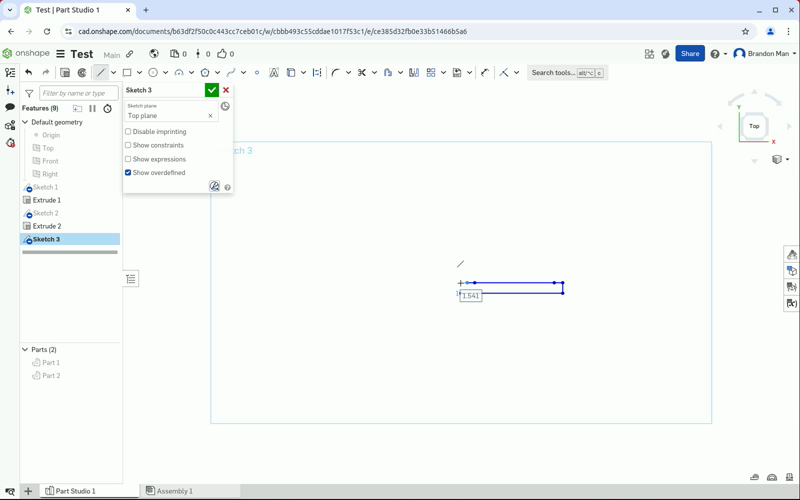
scroll(6)
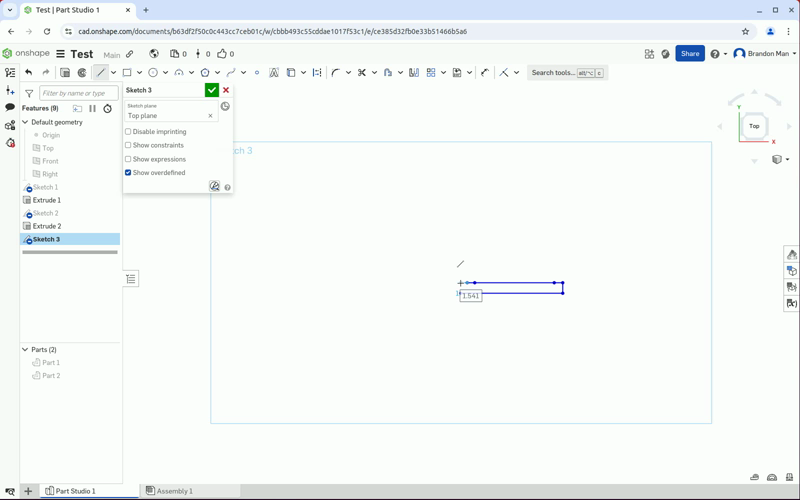
scroll(6)
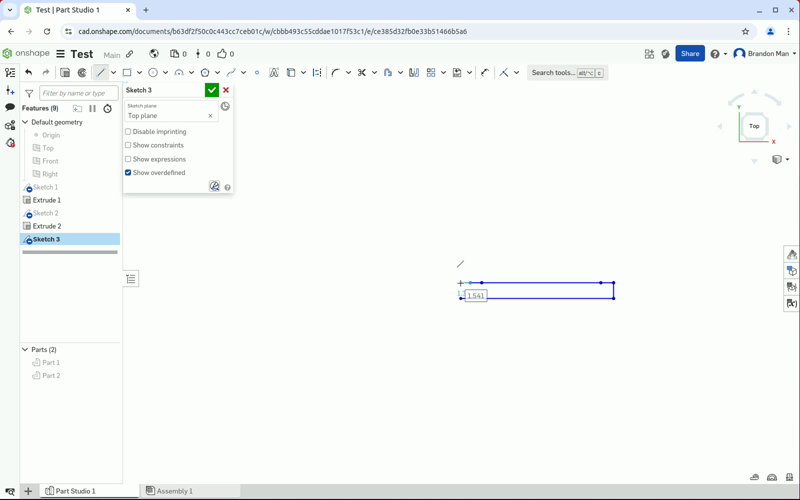
scroll(6)
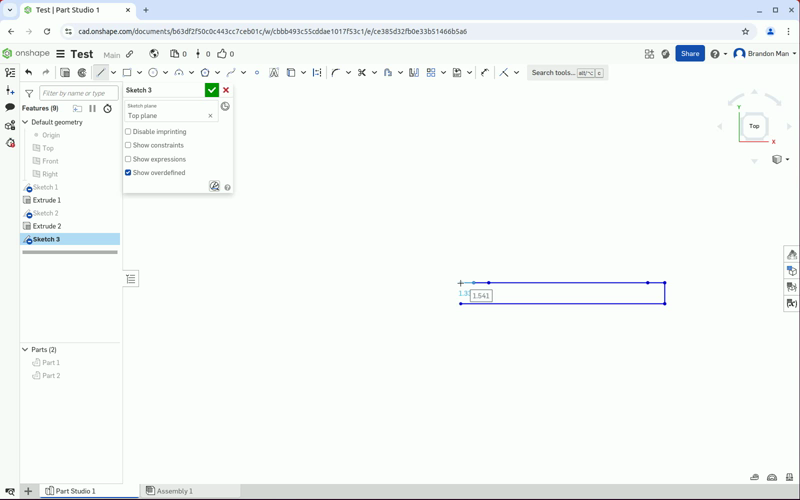
scroll(6)
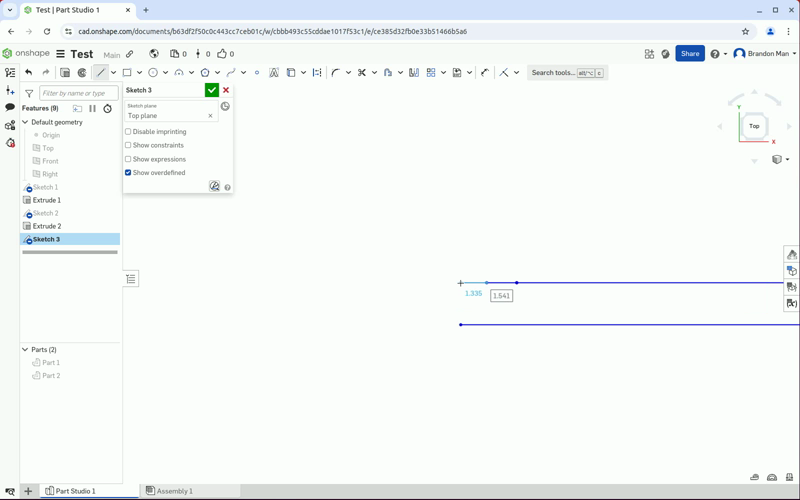
scroll(6)
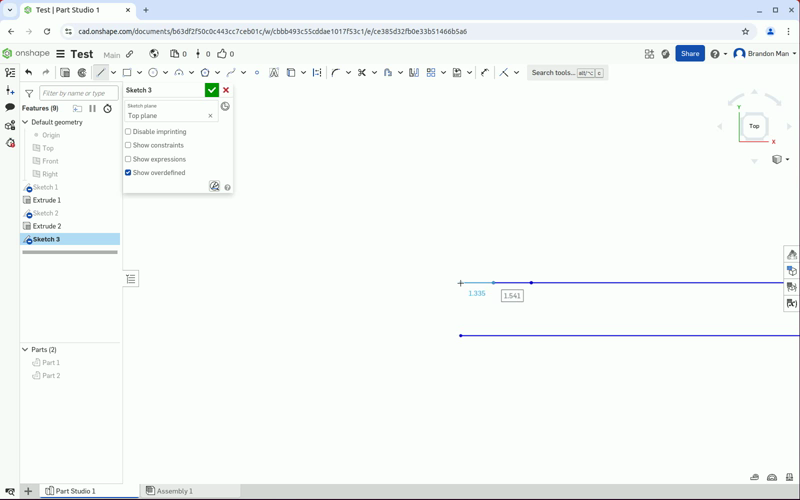
scroll(6)
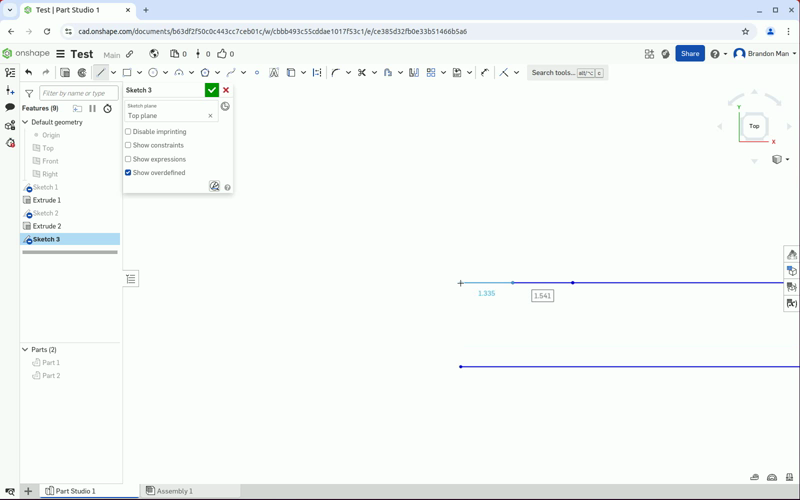
scroll(6)
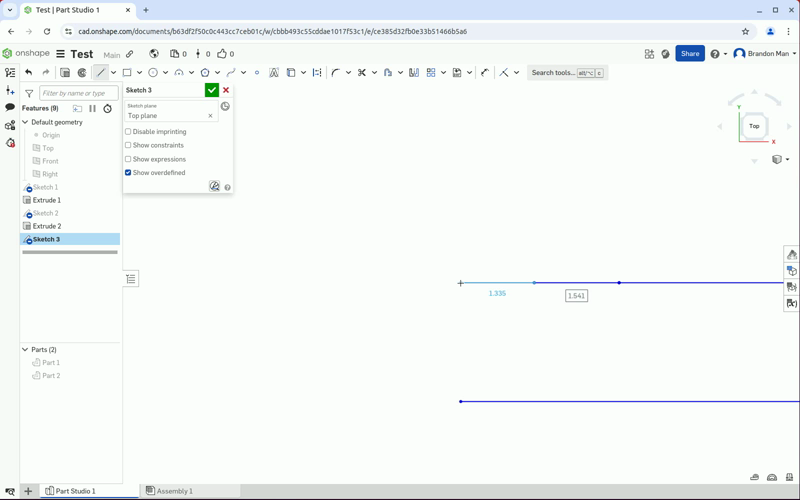
click(460, 282)
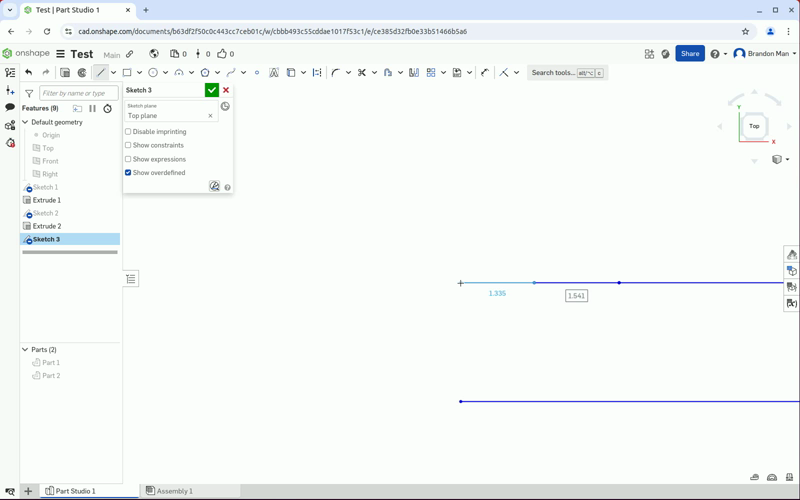
scroll(-6)
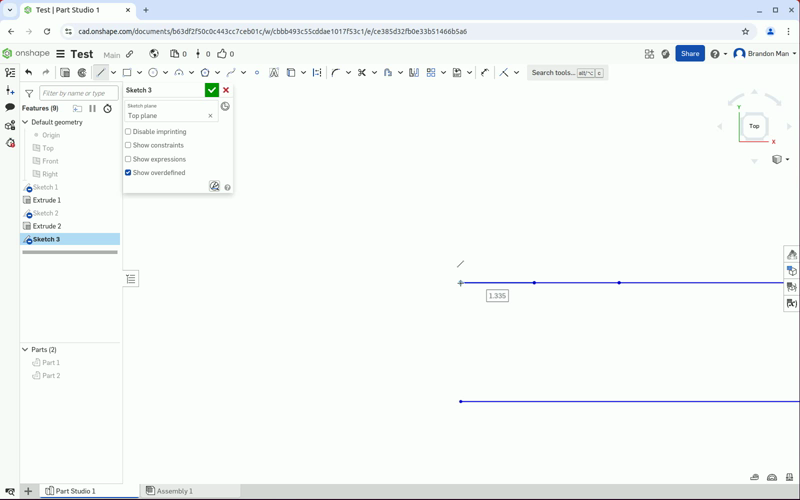
scroll(-6)
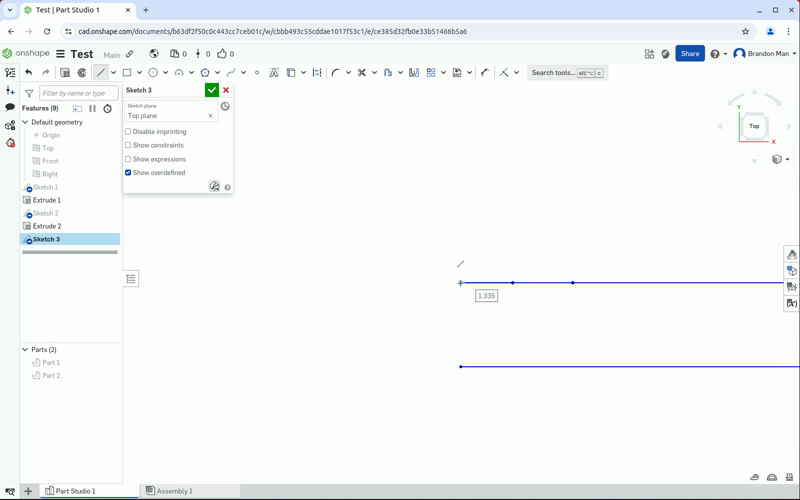
scroll(-6)
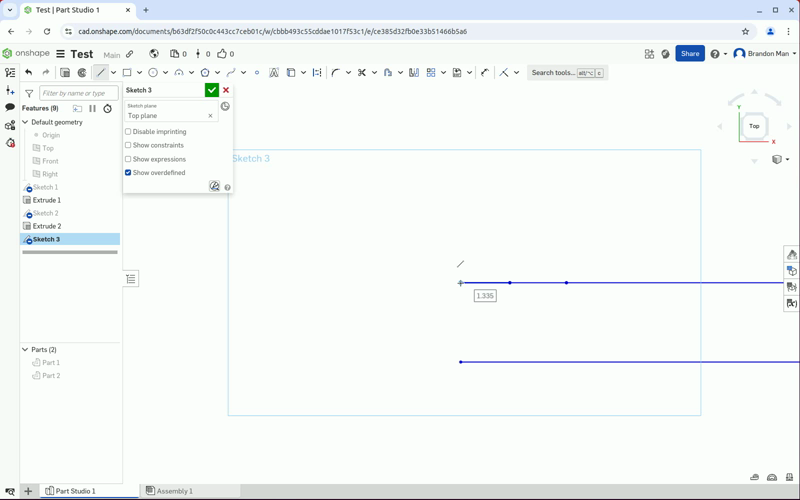
scroll(-6)
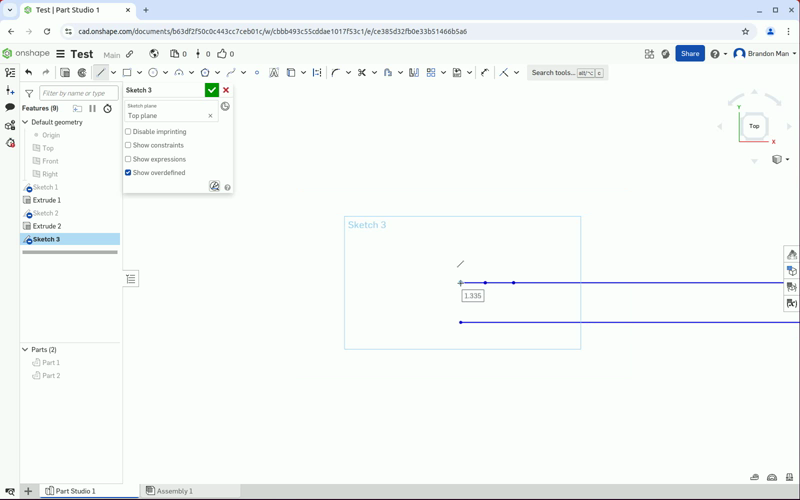
scroll(-6)
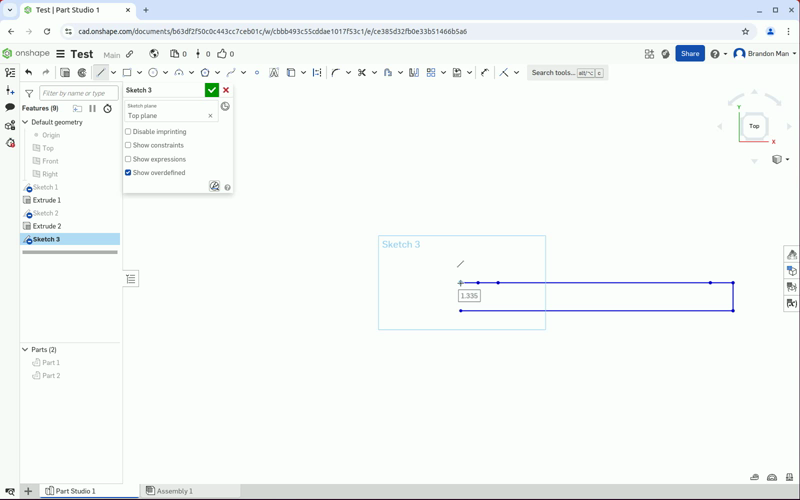
scroll(-6)
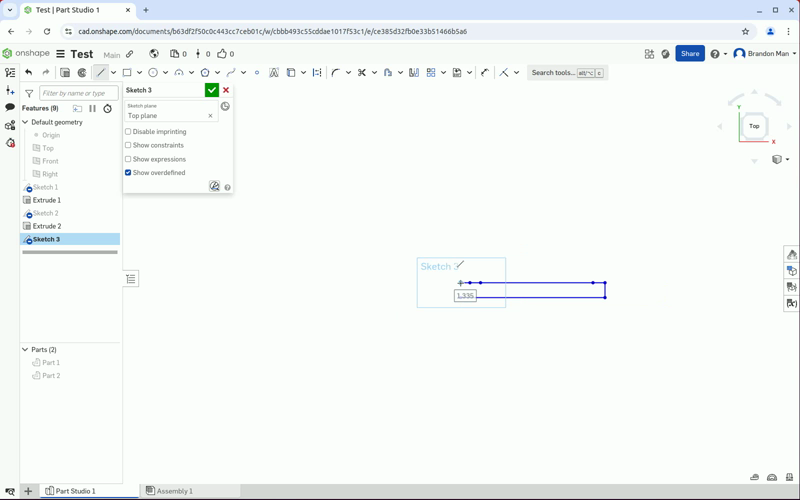
scroll(-6)
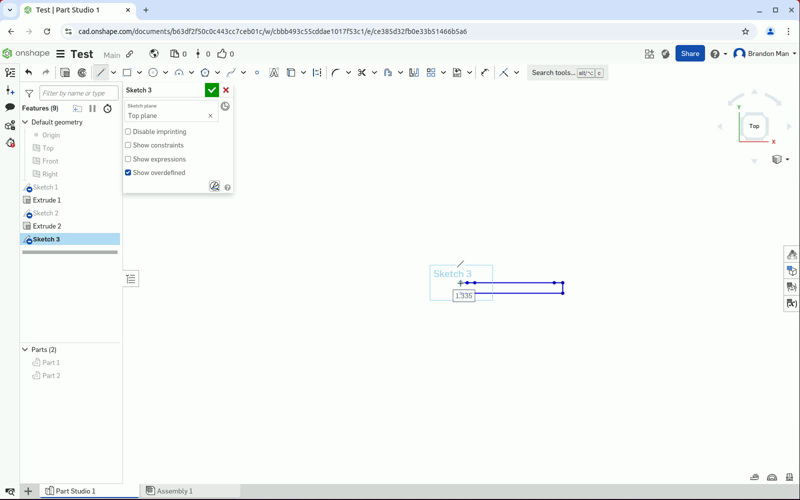
key_up(shift)
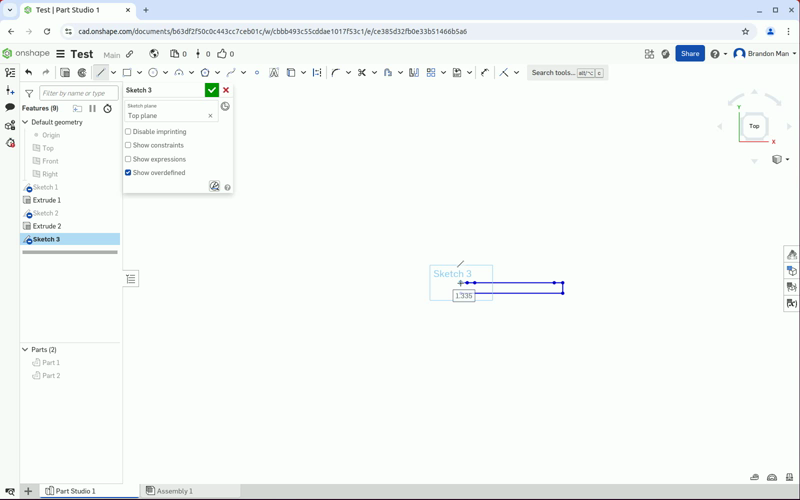
mouse_move(490, 282)
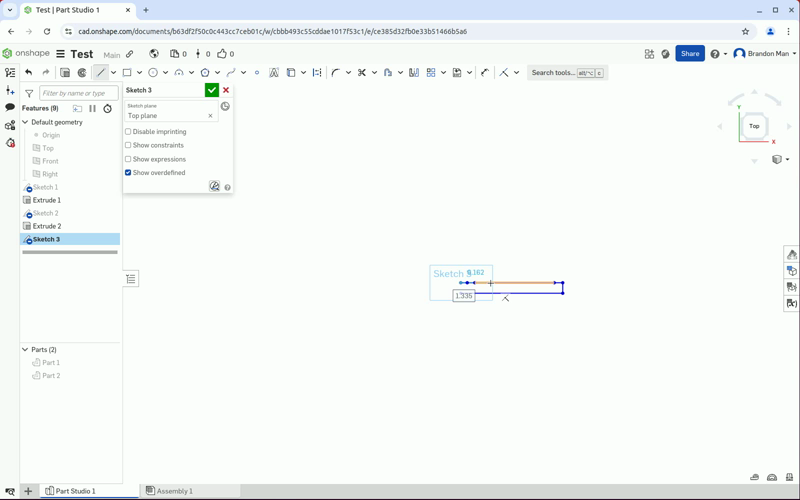
key_down(shift)
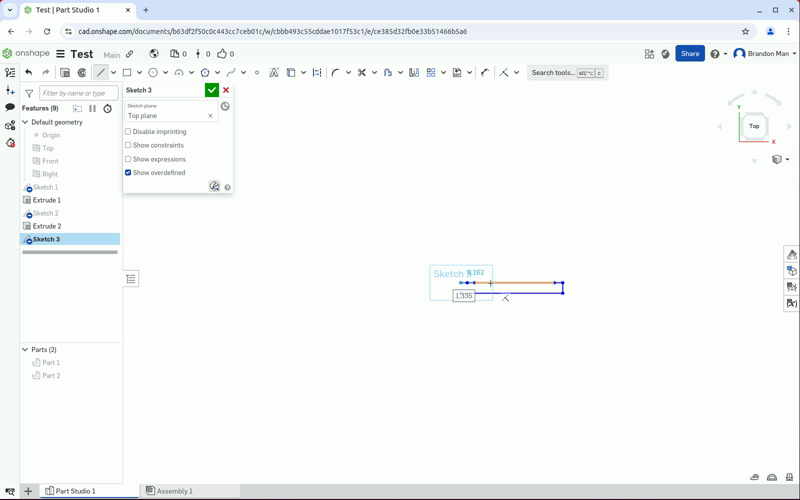
mouse_move(460, 293)
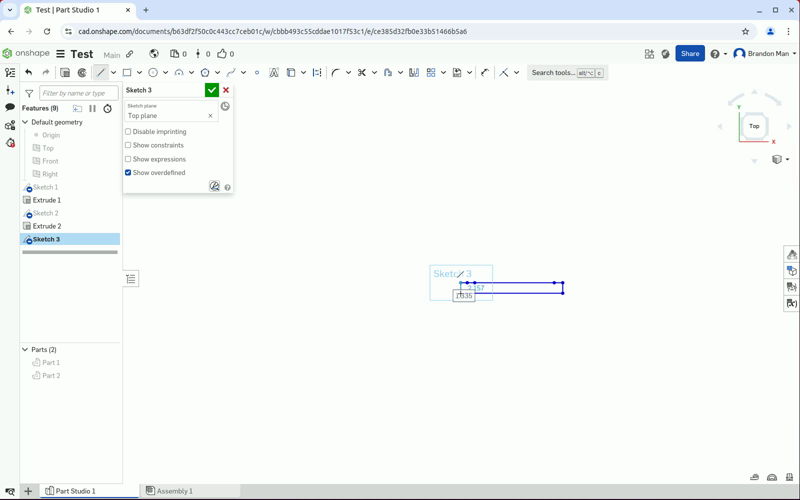
key_up(shift)
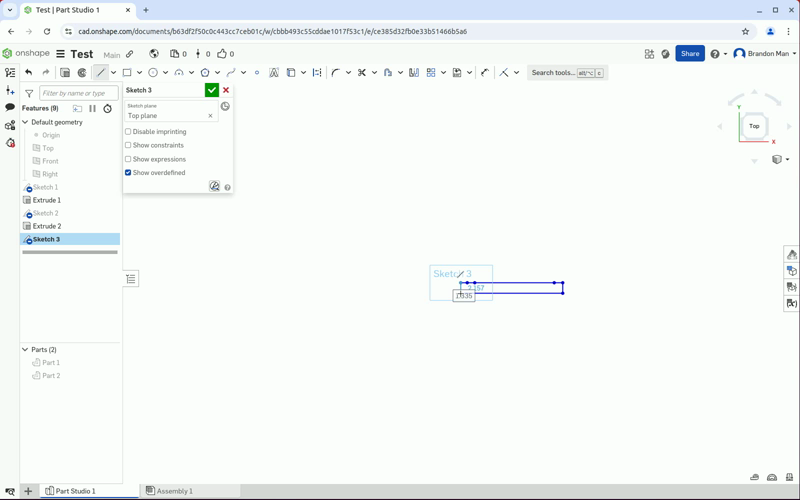
click(460, 293)
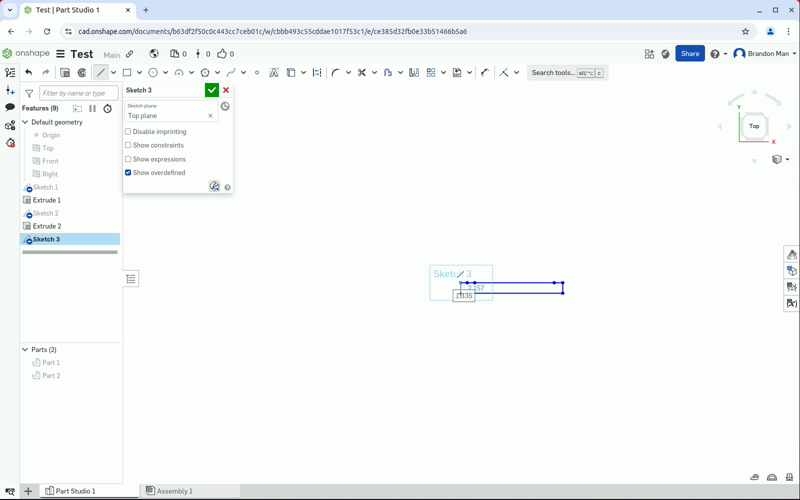
key(esc)
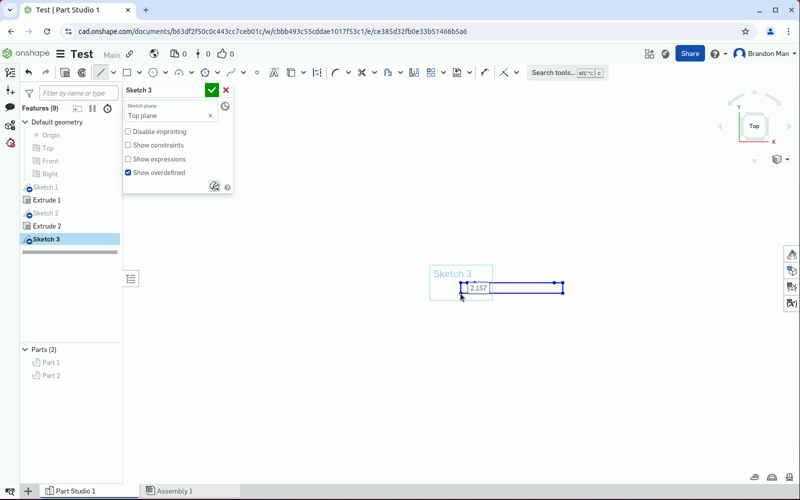
mouse_move(504, 289)
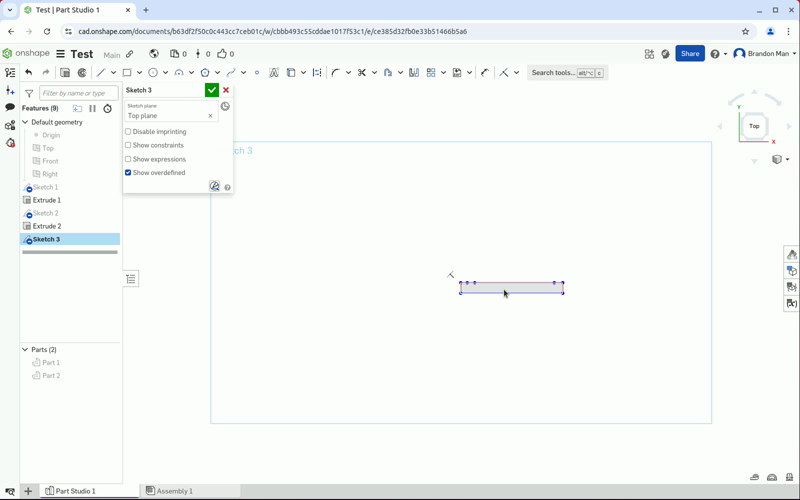
scroll(6)
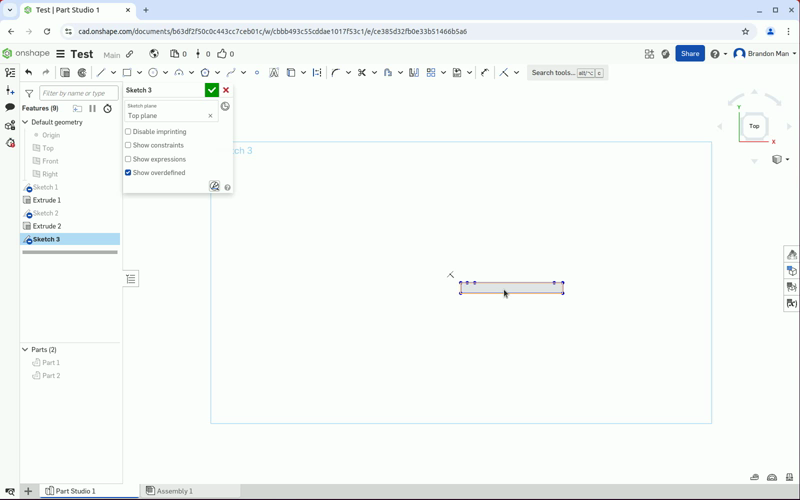
scroll(6)
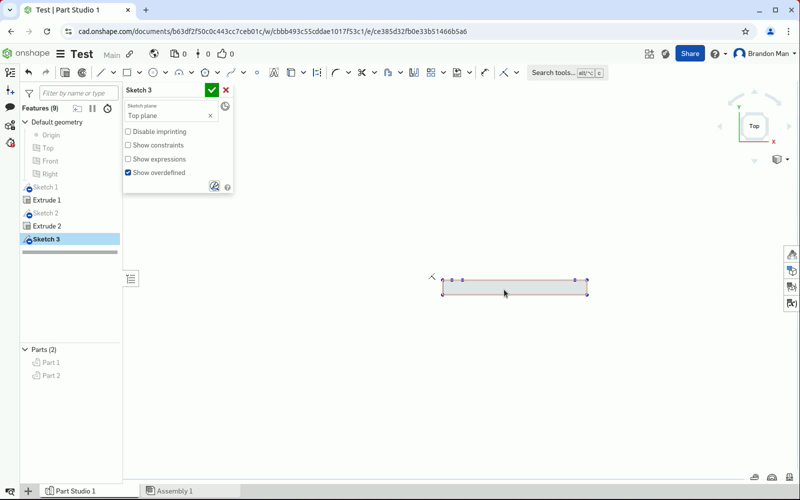
scroll(6)
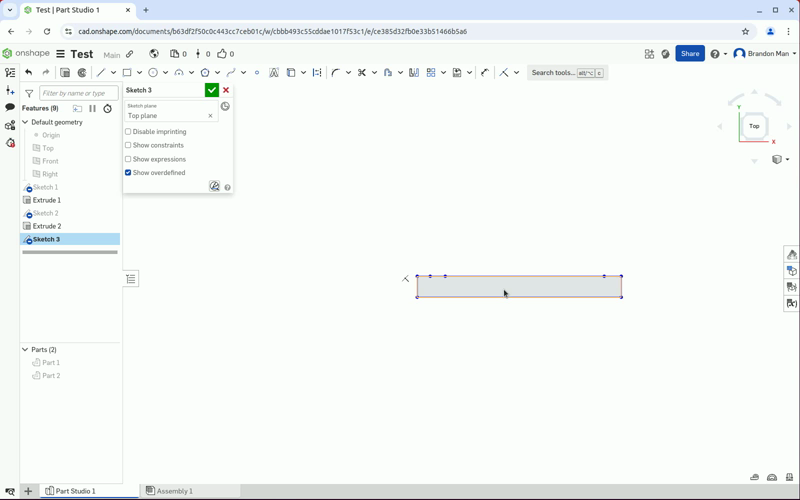
scroll(6)
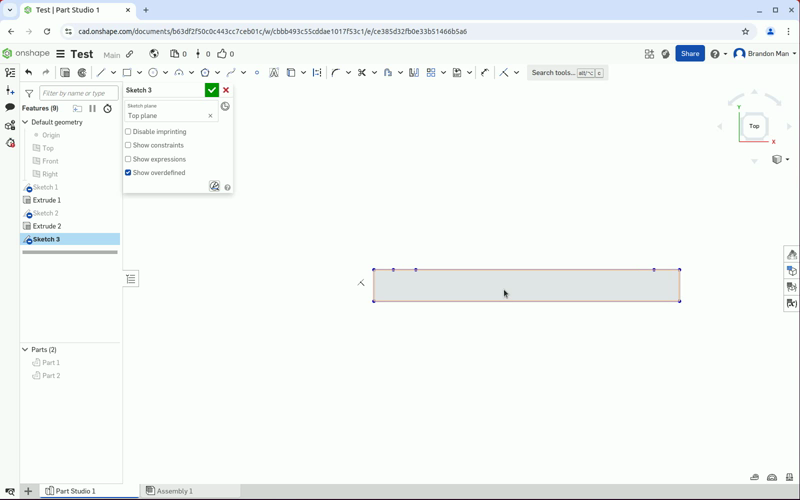
scroll(6)
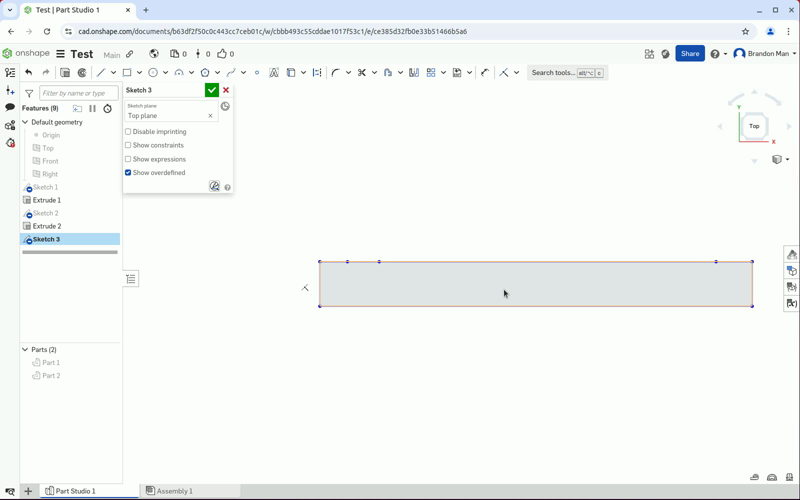
scroll(6)
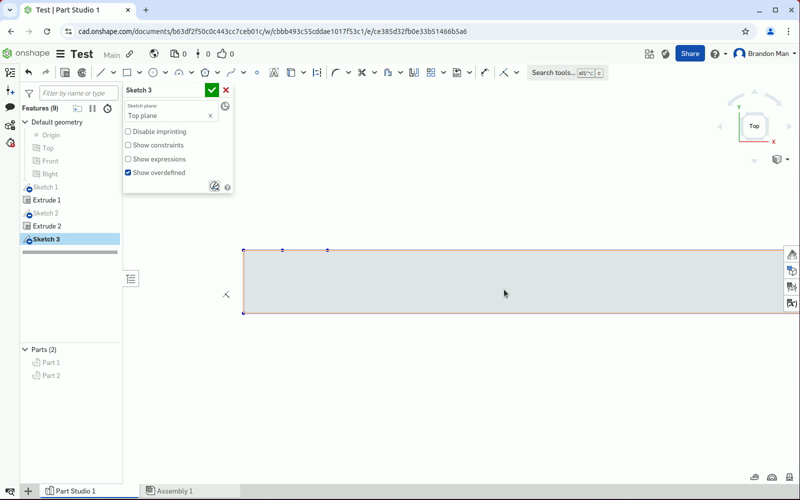
scroll(6)
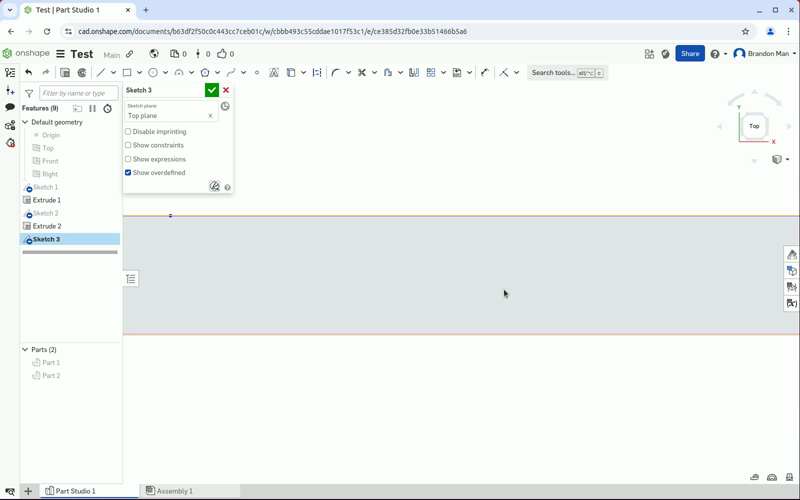
click(504, 289)
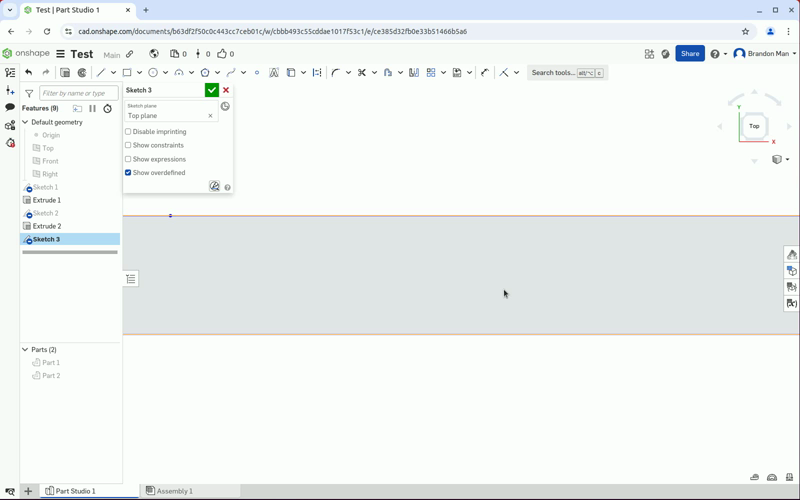
scroll(-6)
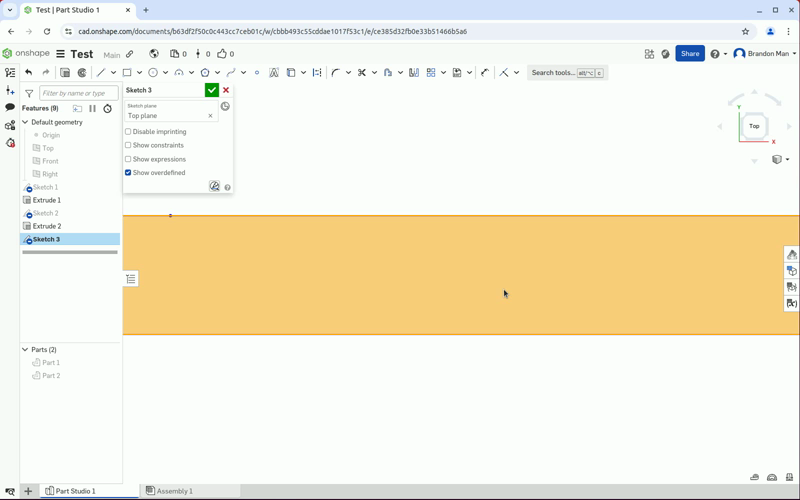
scroll(-6)
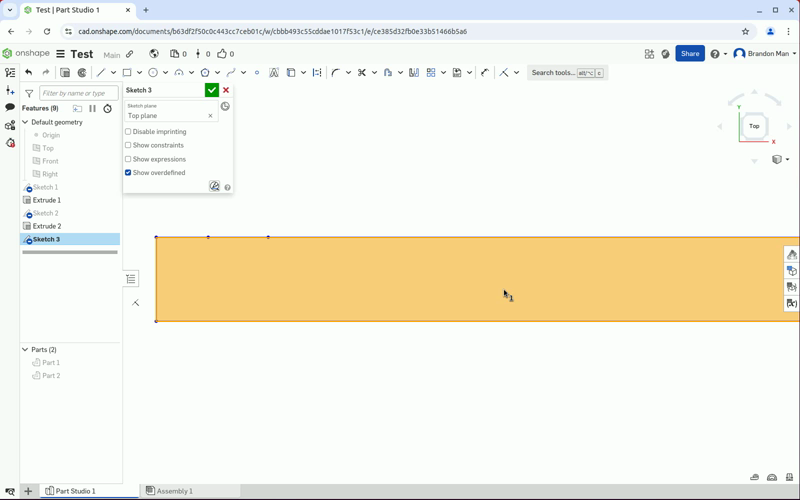
scroll(-6)
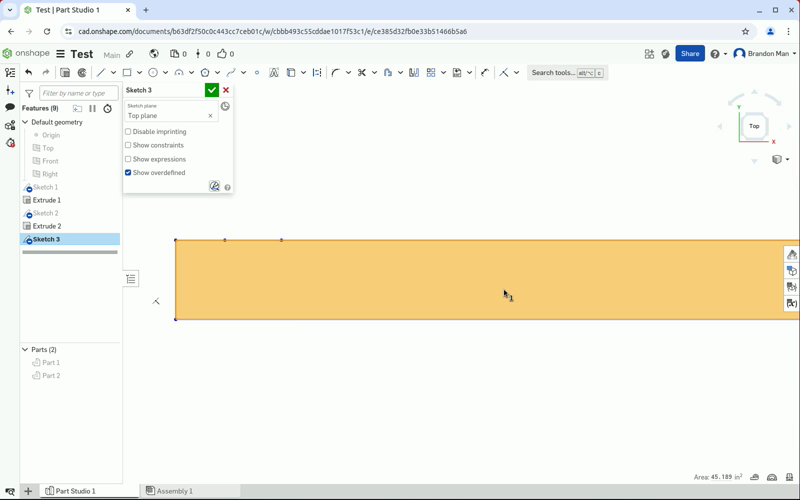
scroll(-6)
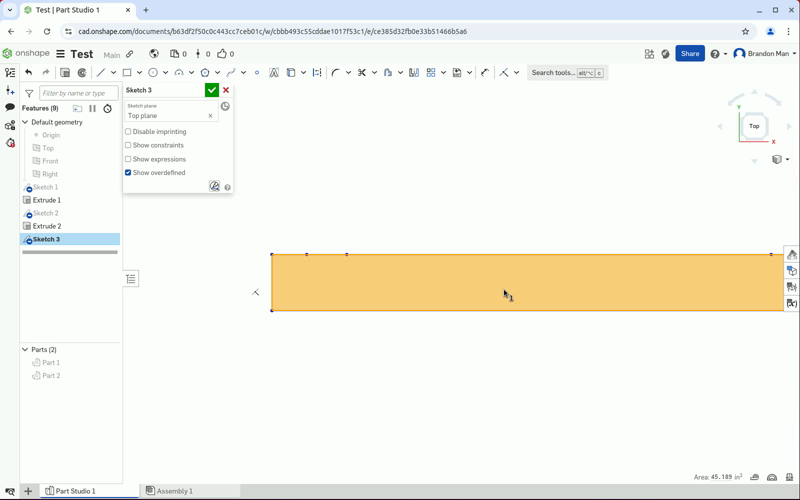
scroll(-6)
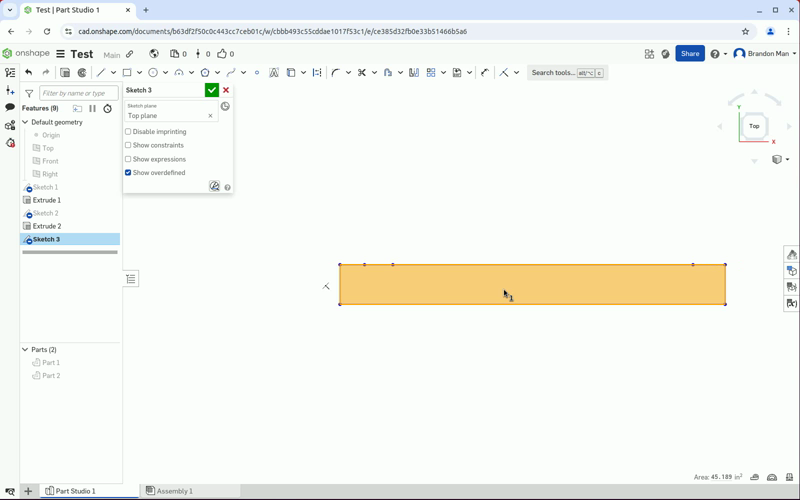
scroll(-6)
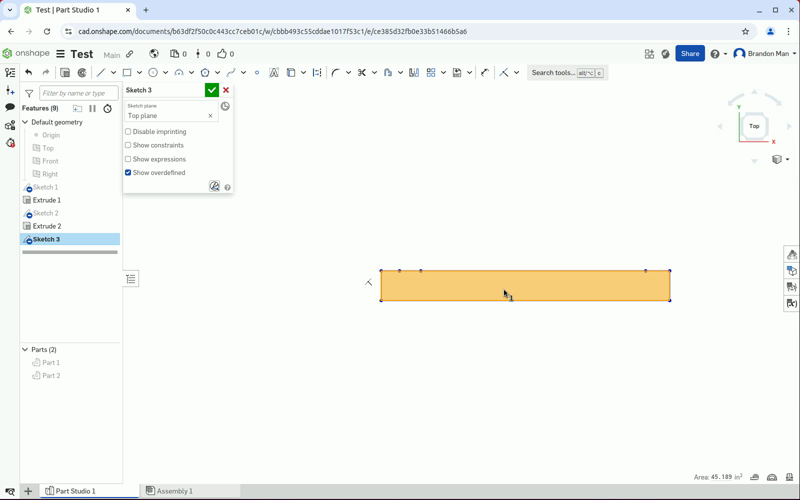
scroll(-6)
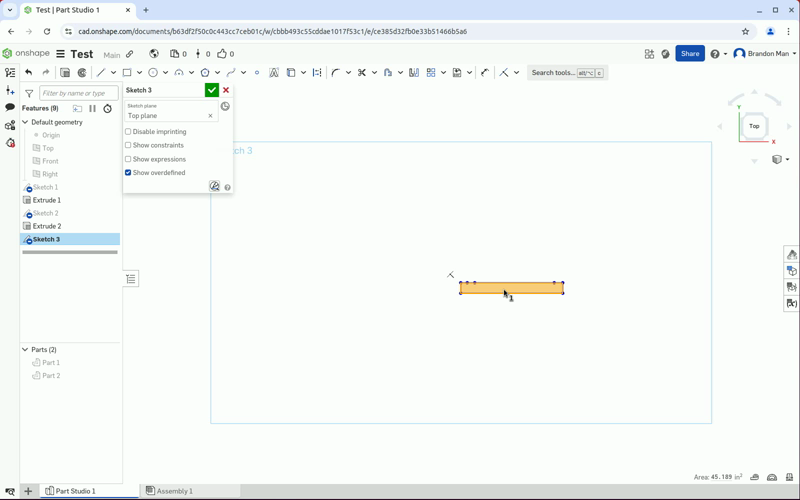
mouse_move(73, 352)
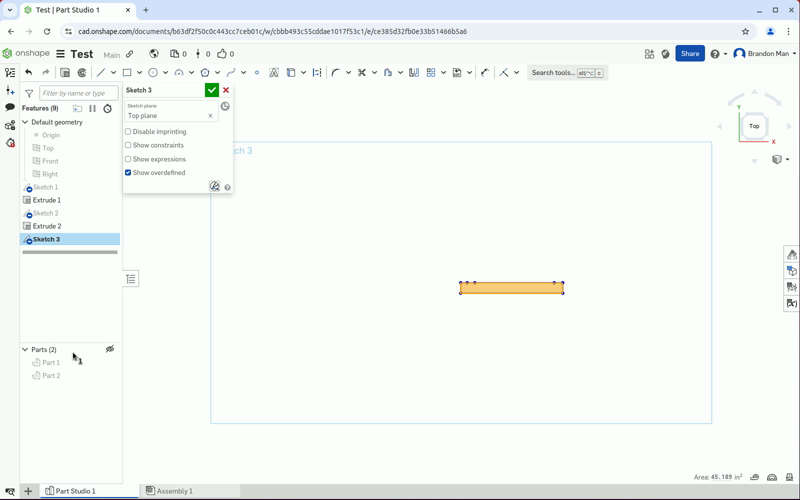
key(shift+y)
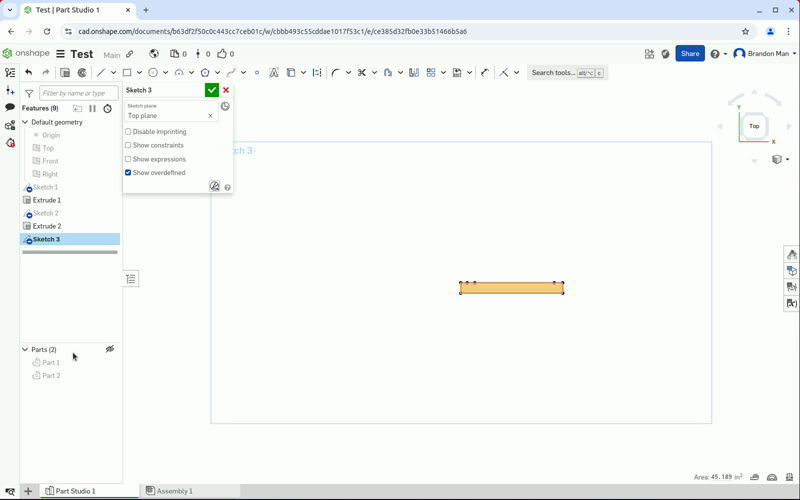
key(shift+e)
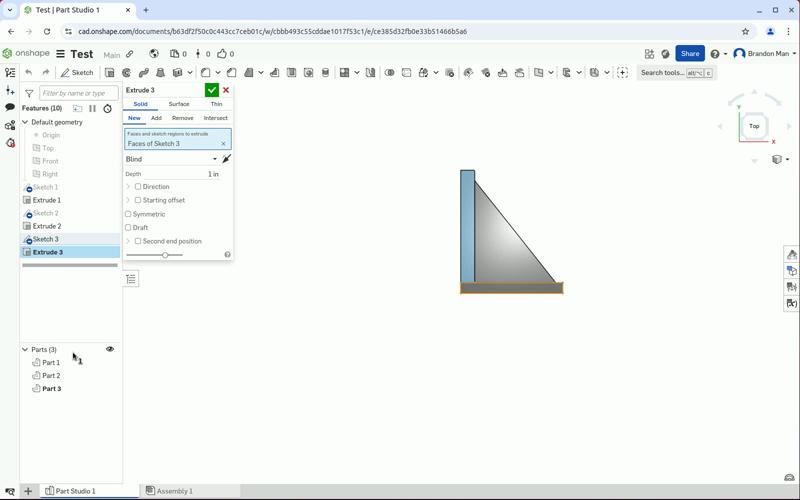
mouse_move(143, 106)
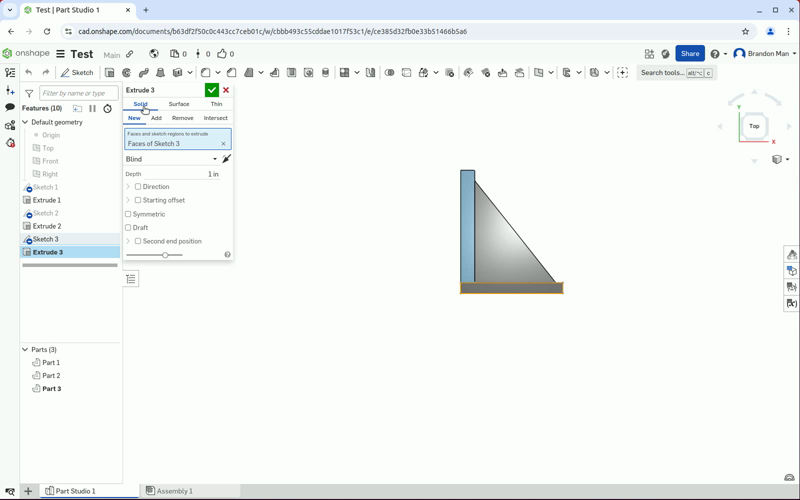
click(143, 106)
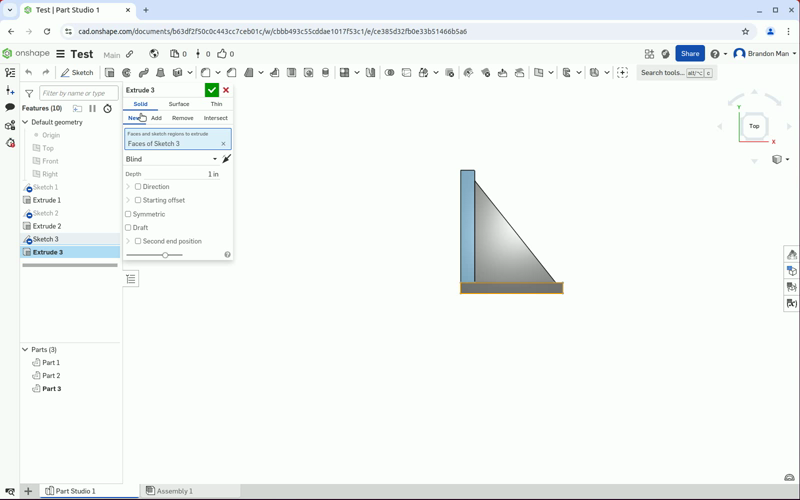
mouse_move(137, 120)
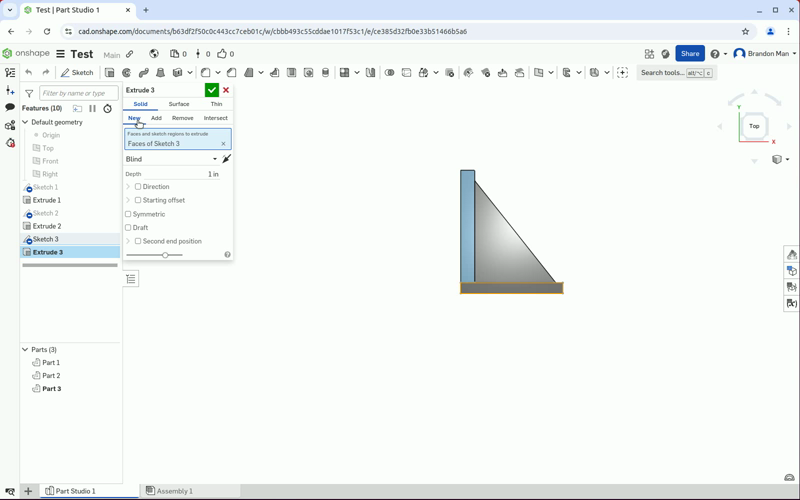
click(137, 120)
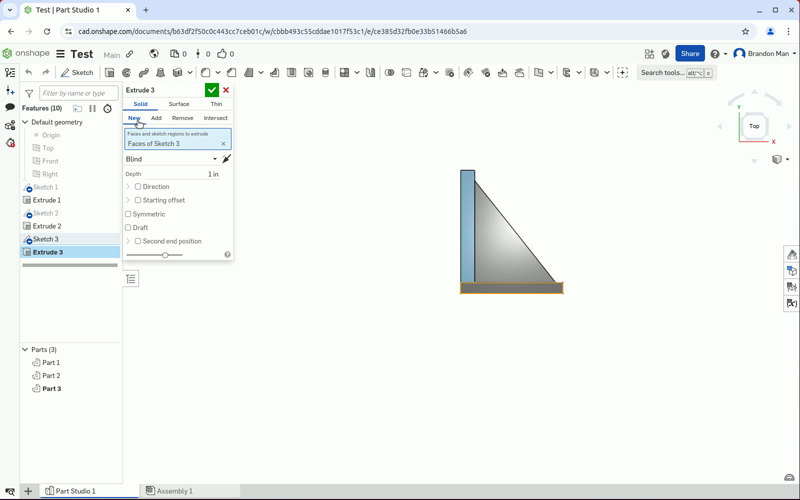
key(tab, 4)
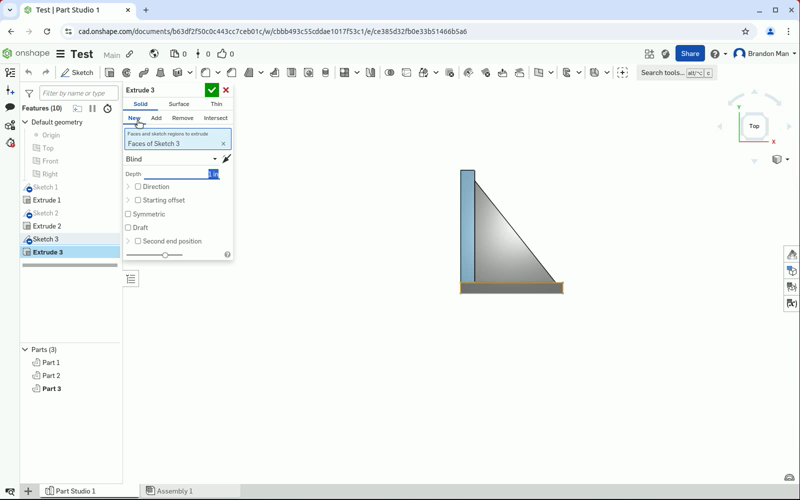
text(1.685)
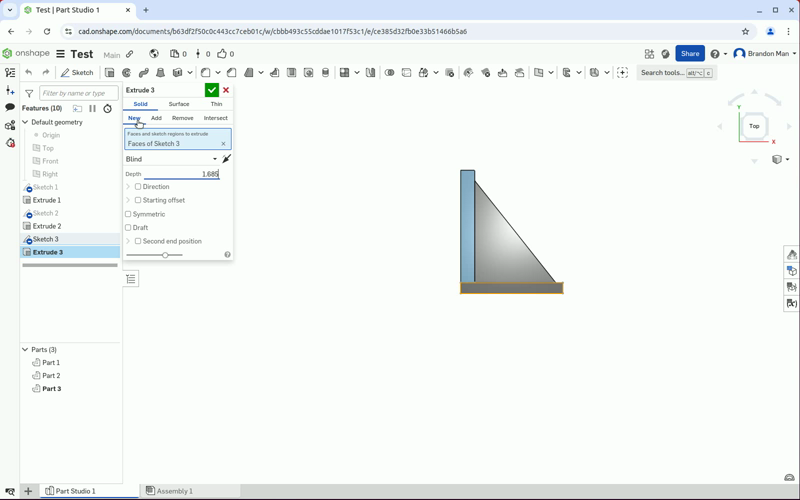
key(enter)
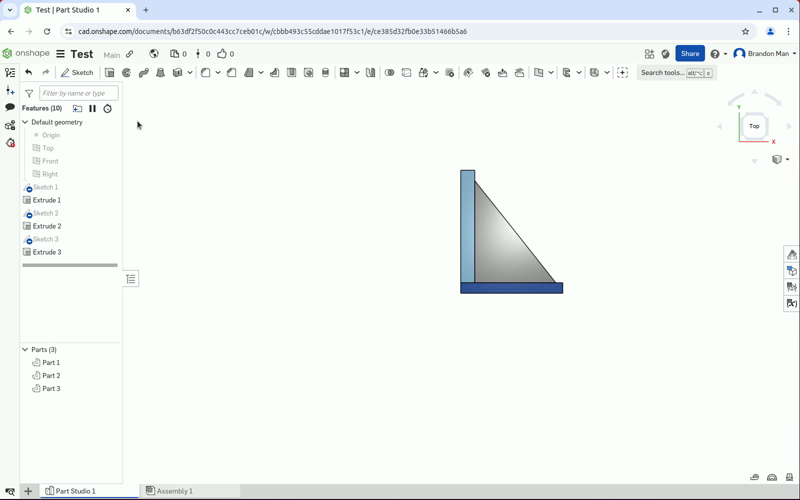
key(shift+h)
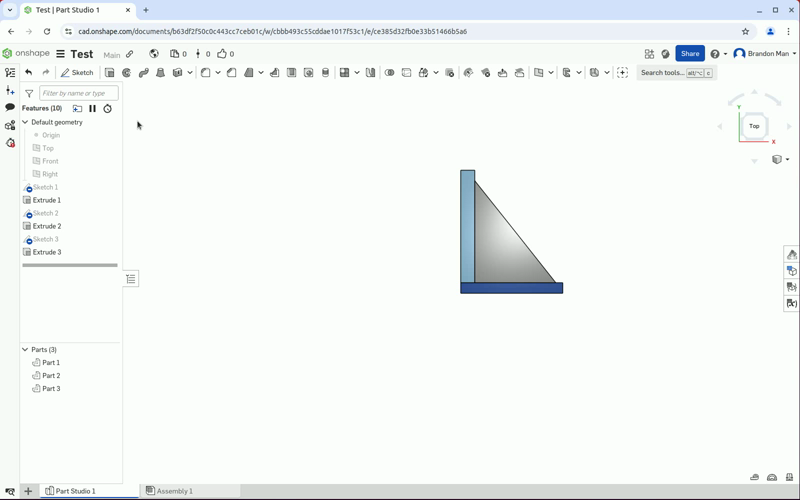
key(shift+h)
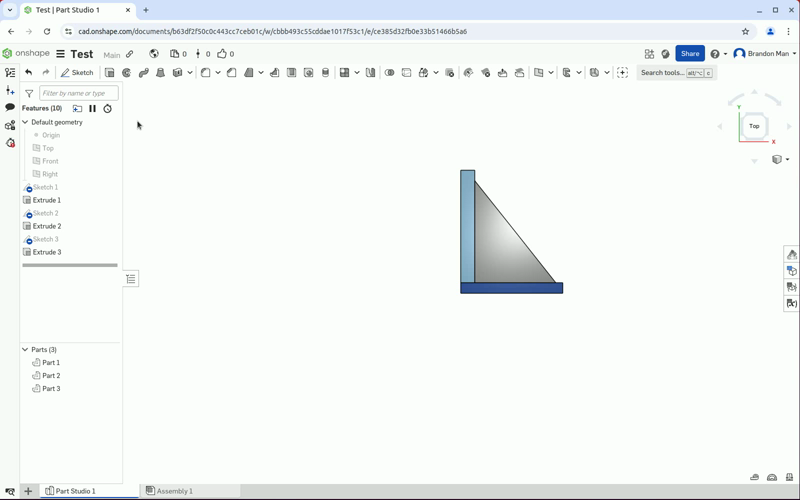
mouse_move(73, 189)
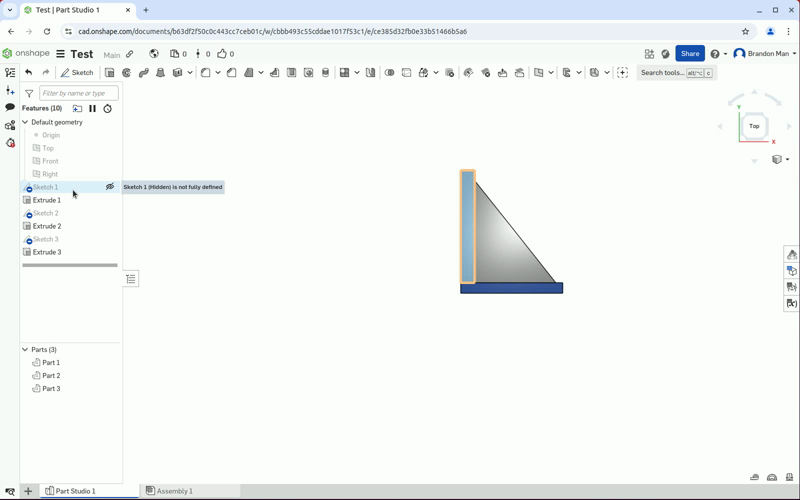
click(73, 189)
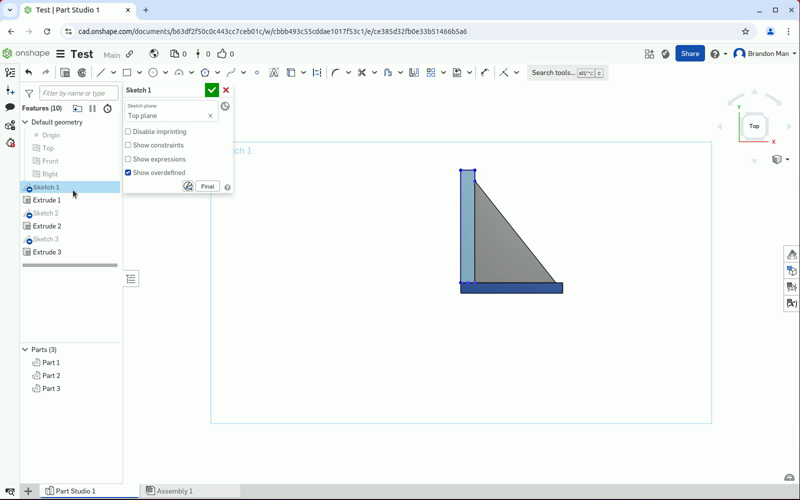
mouse_move(229, 92)
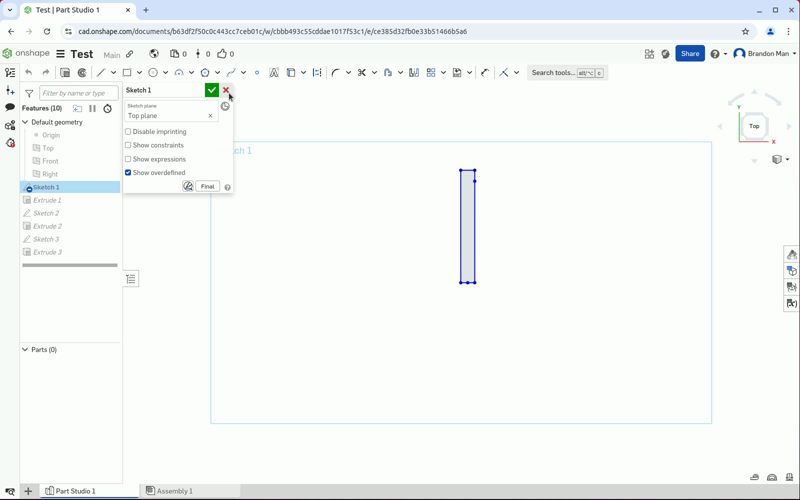
click(229, 92)
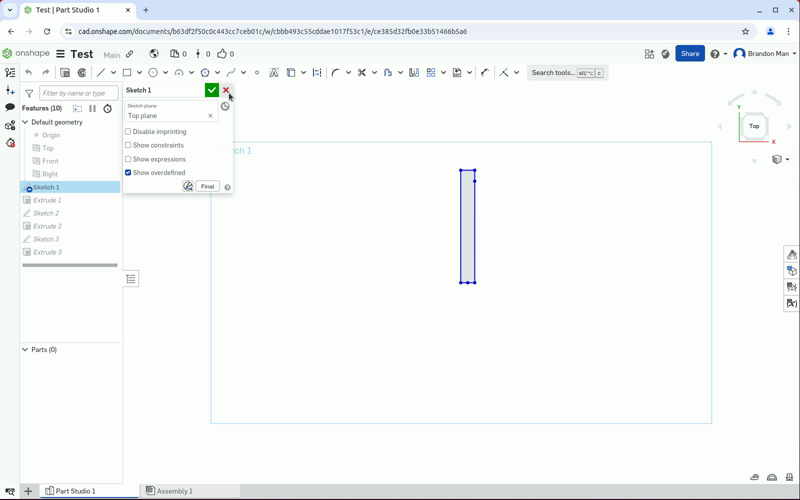
key(shift+s)
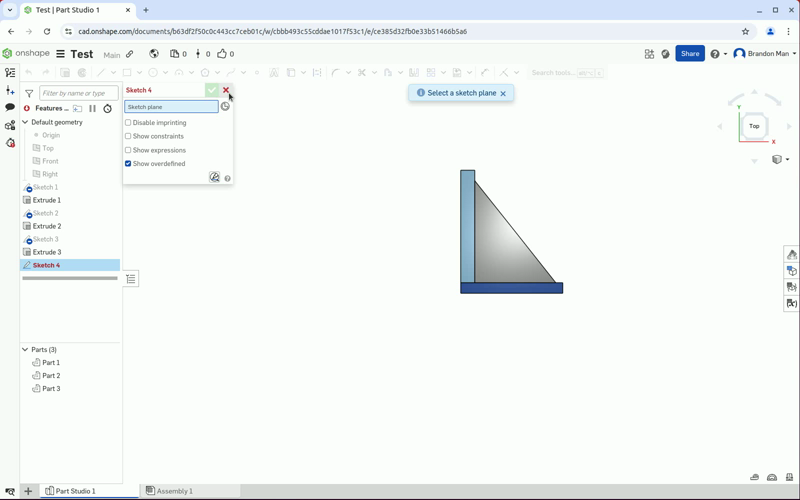
mouse_move(73, 150)
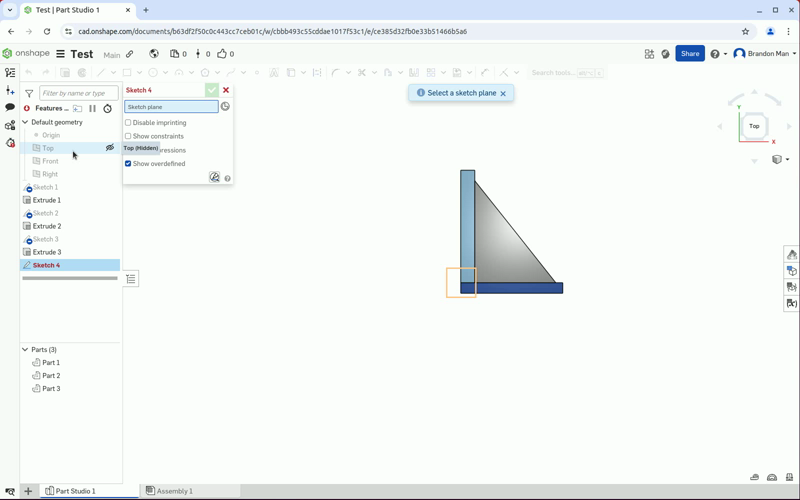
click(73, 150)
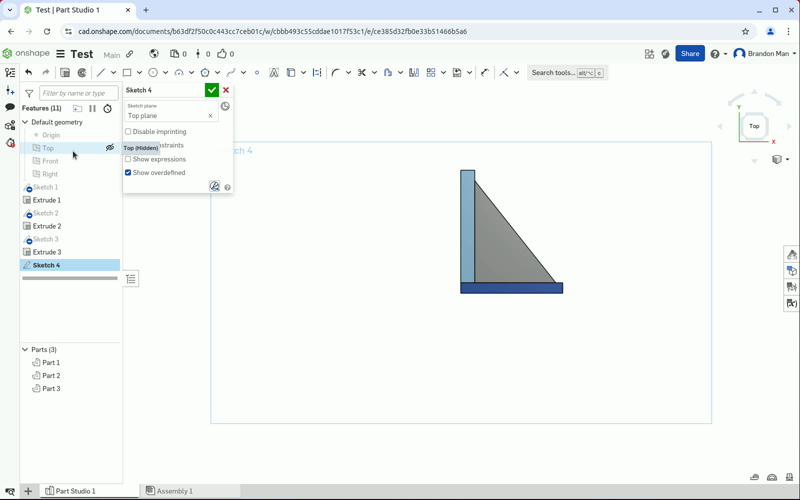
mouse_move(73, 352)
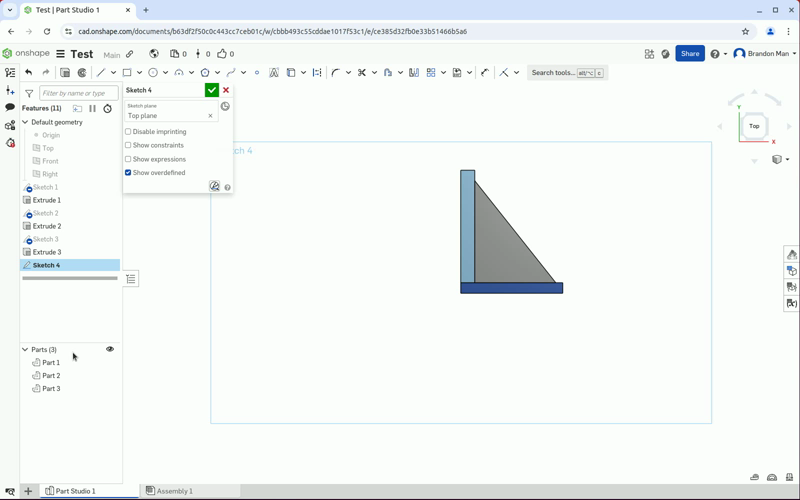
key(y)
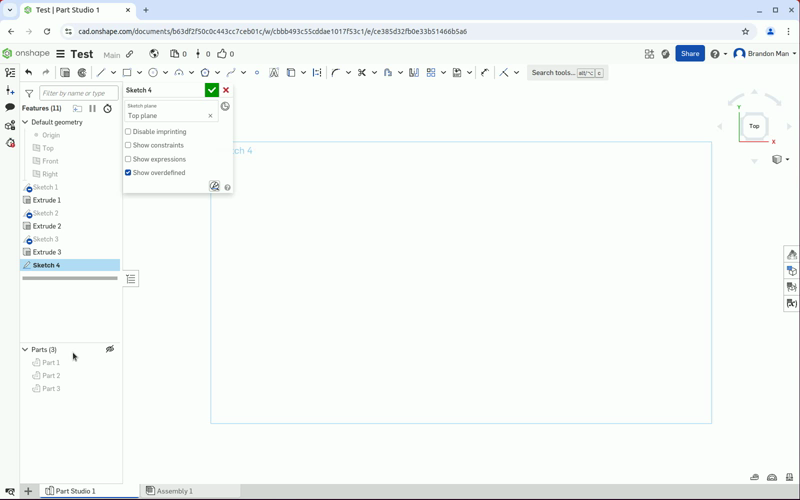
key(l)
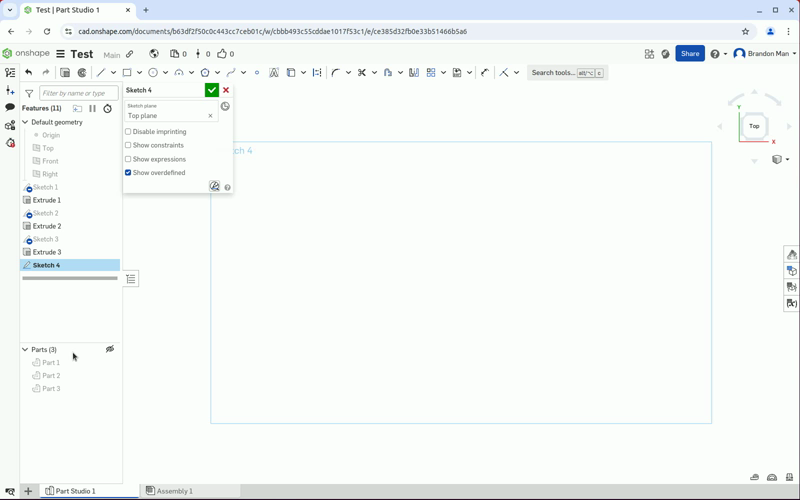
key_down(shift)
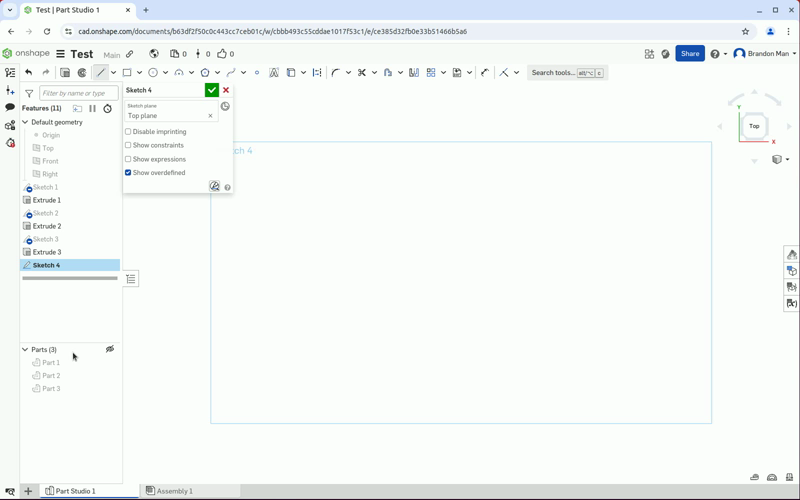
mouse_move(474, 180)
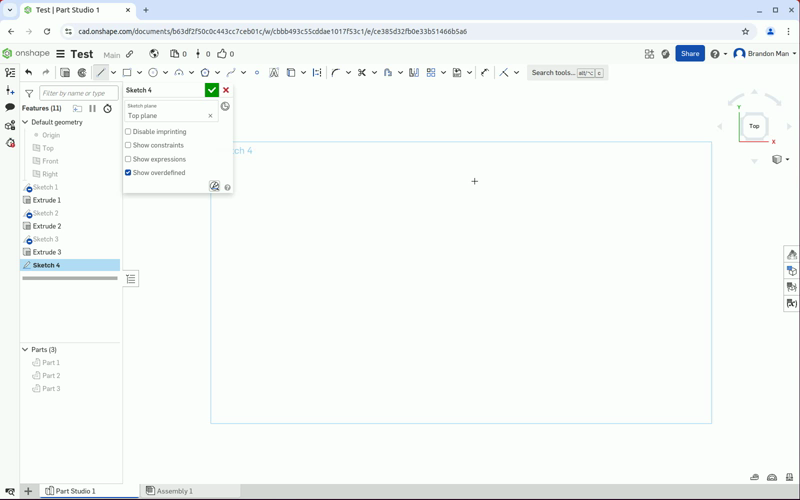
click(474, 180)
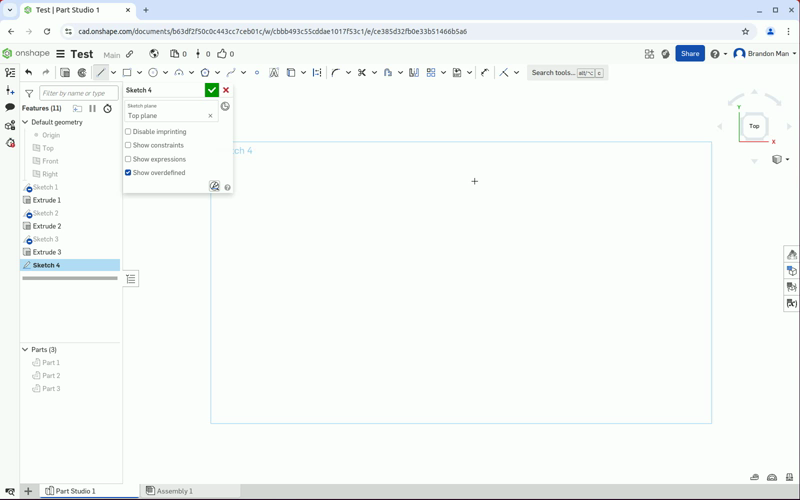
key_up(shift)
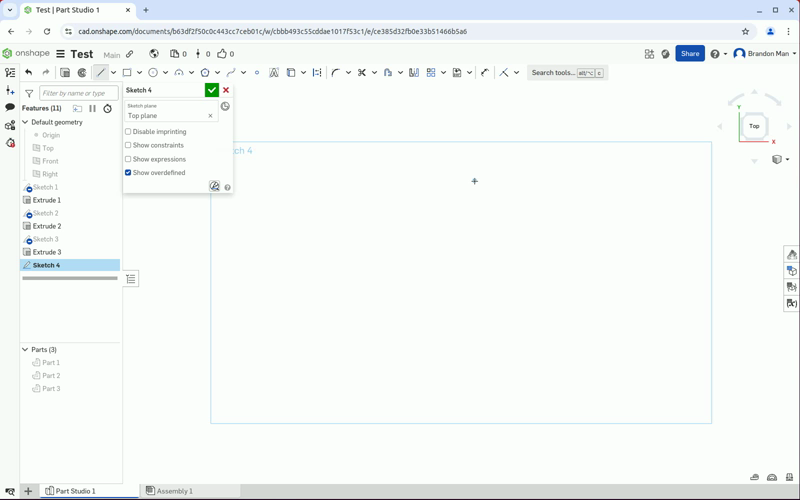
key_down(shift)
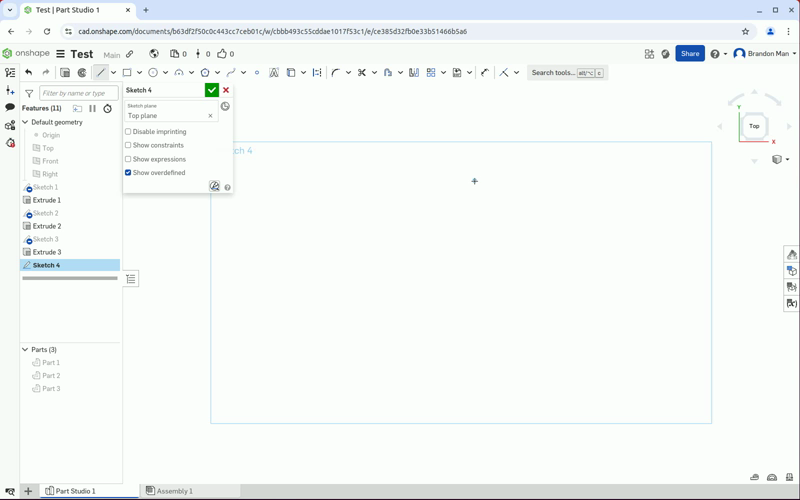
mouse_move(555, 282)
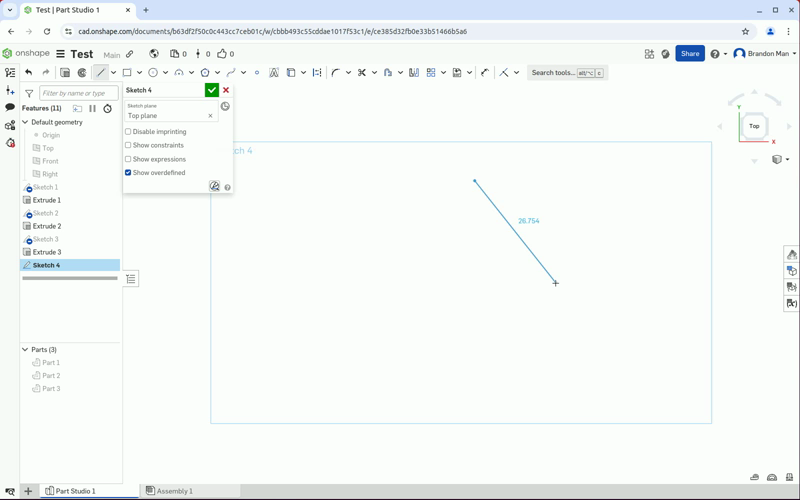
click(555, 282)
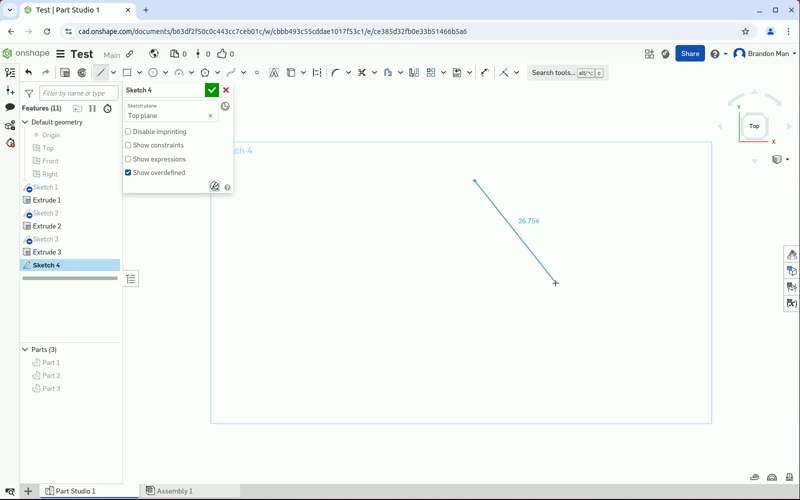
key_up(shift)
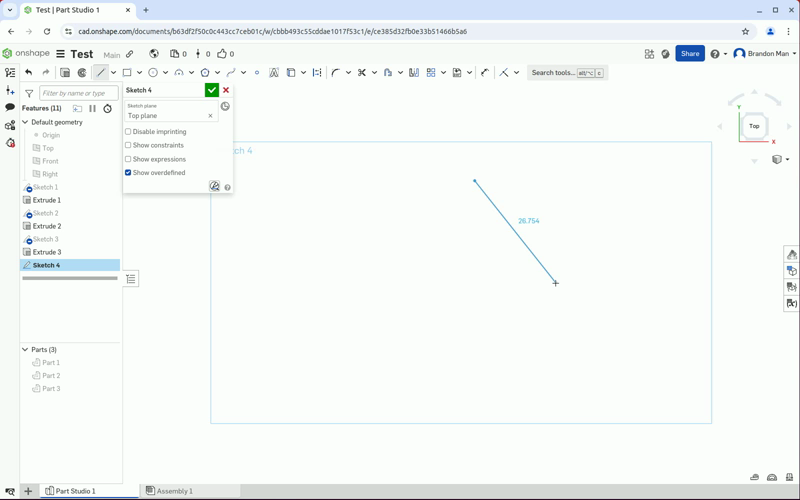
key_down(shift)
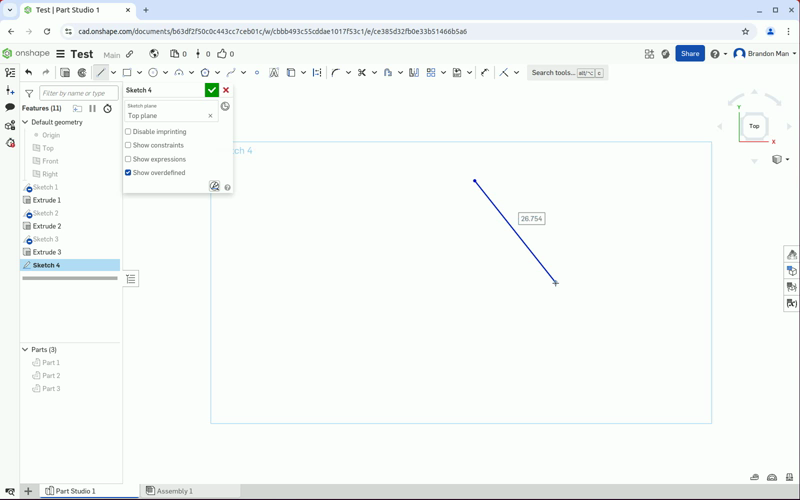
mouse_move(585, 282)
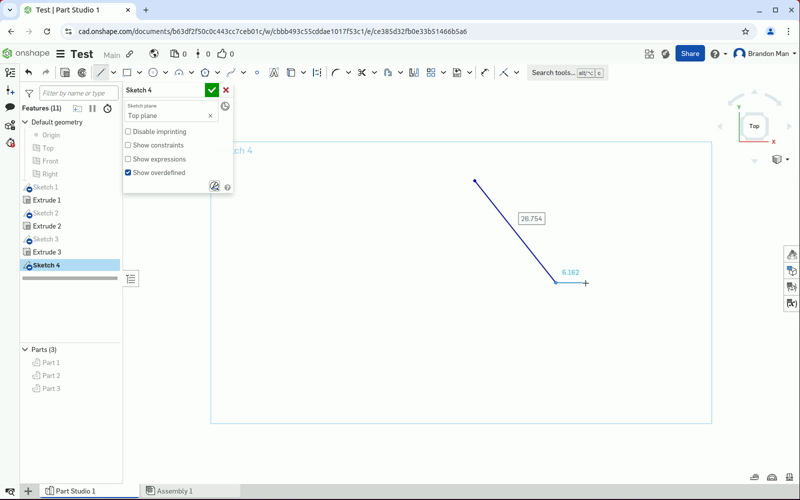
mouse_move(564, 282)
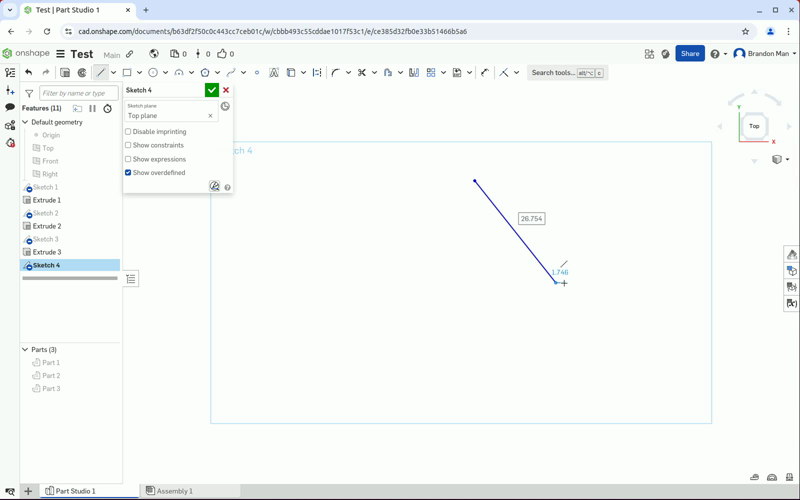
click(564, 282)
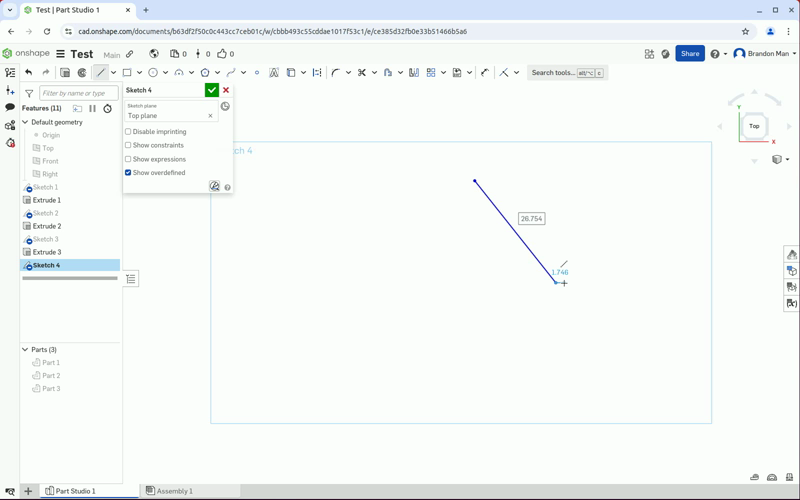
key_up(shift)
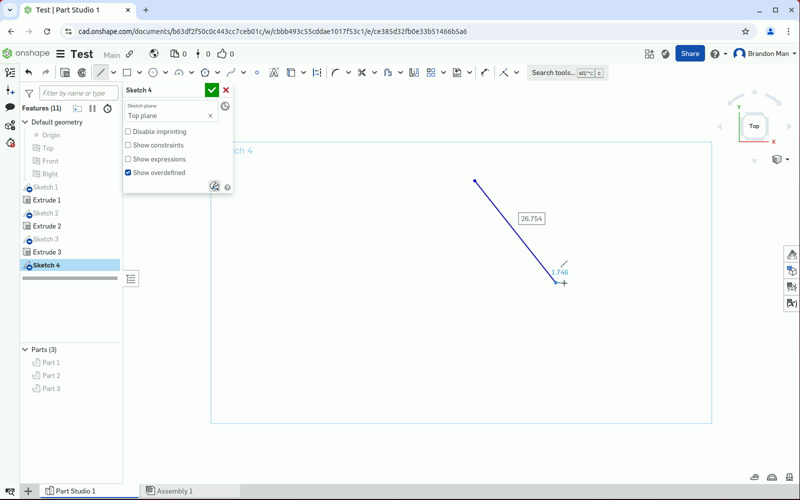
key_down(shift)
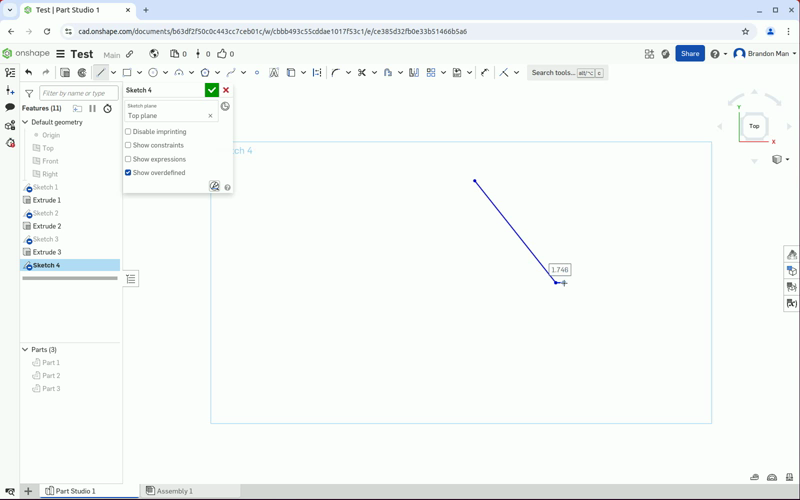
mouse_move(474, 170)
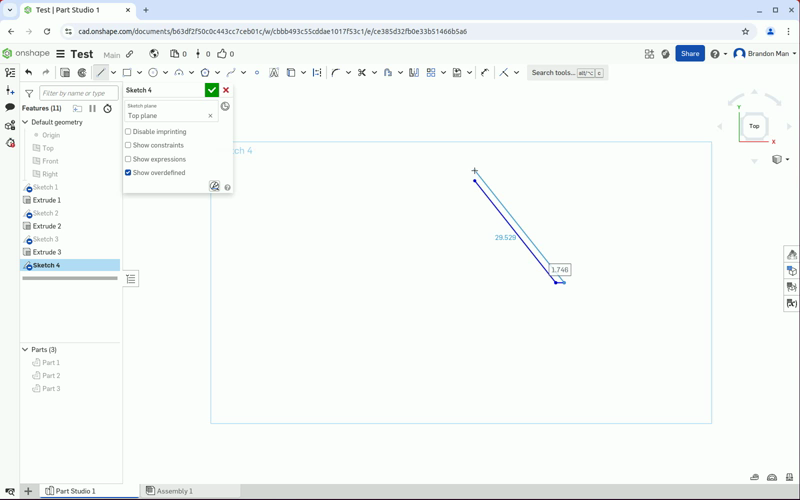
click(474, 170)
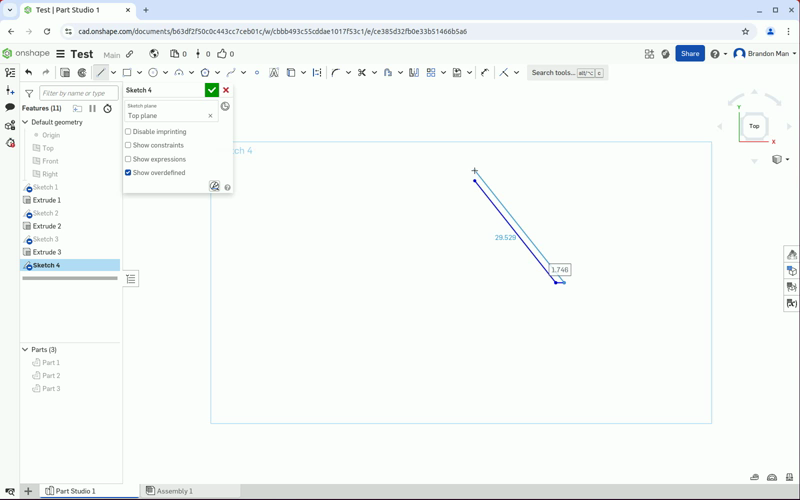
key_up(shift)
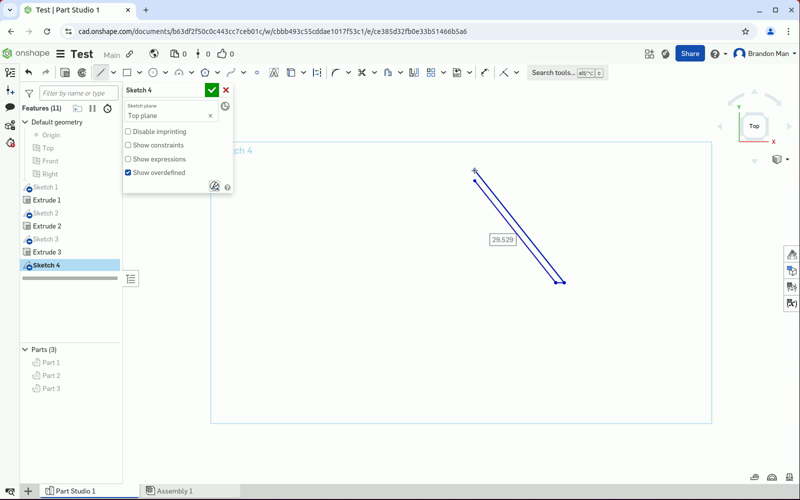
mouse_move(504, 170)
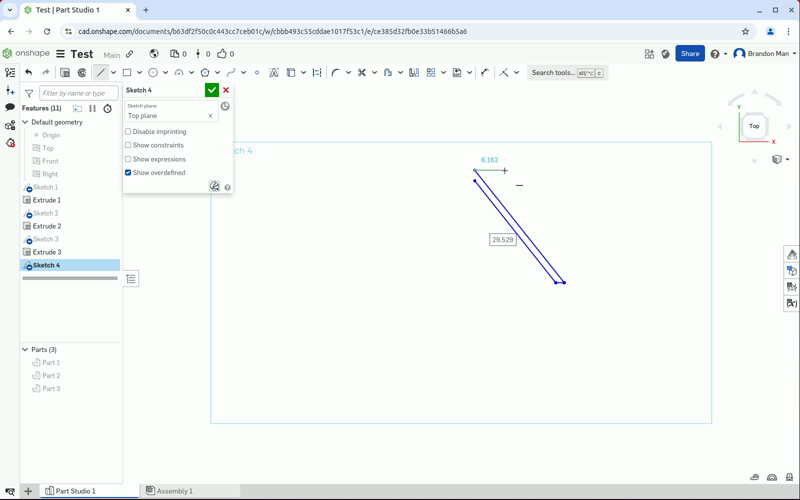
key_down(shift)
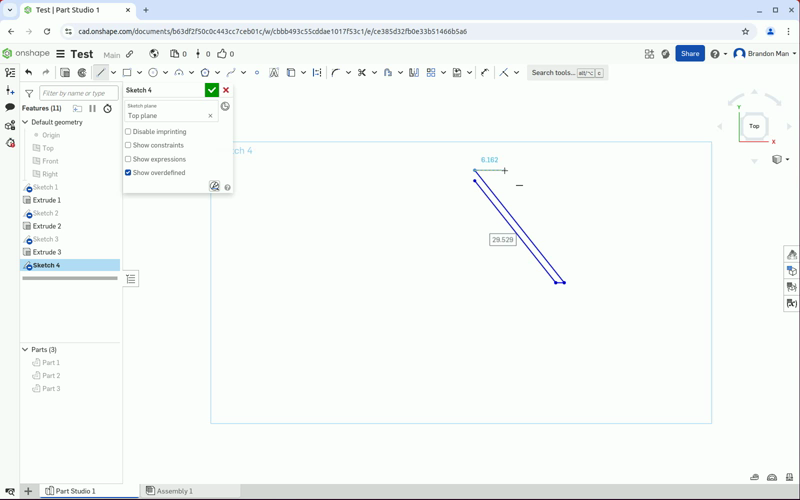
mouse_move(474, 180)
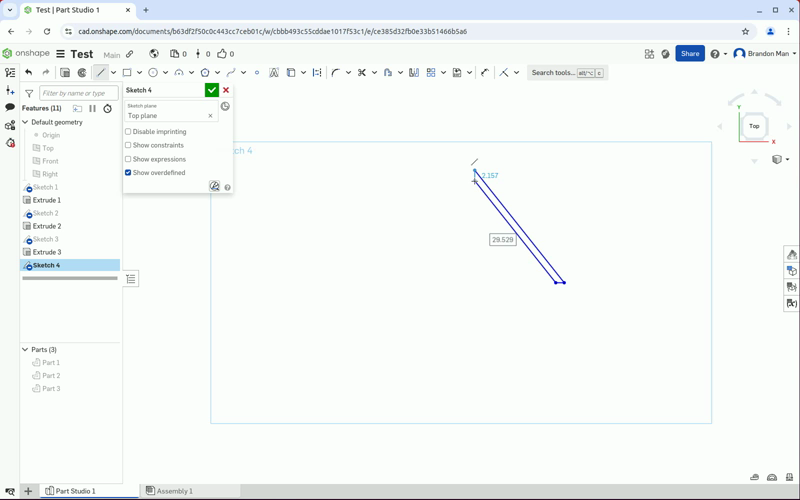
key_up(shift)
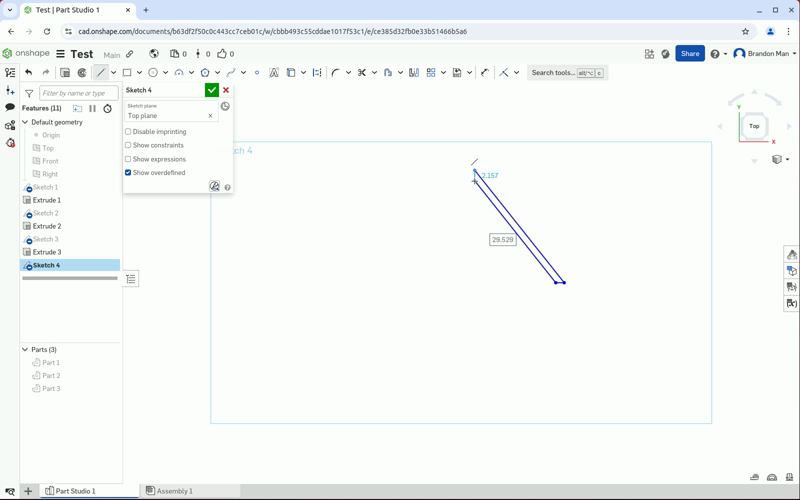
click(474, 180)
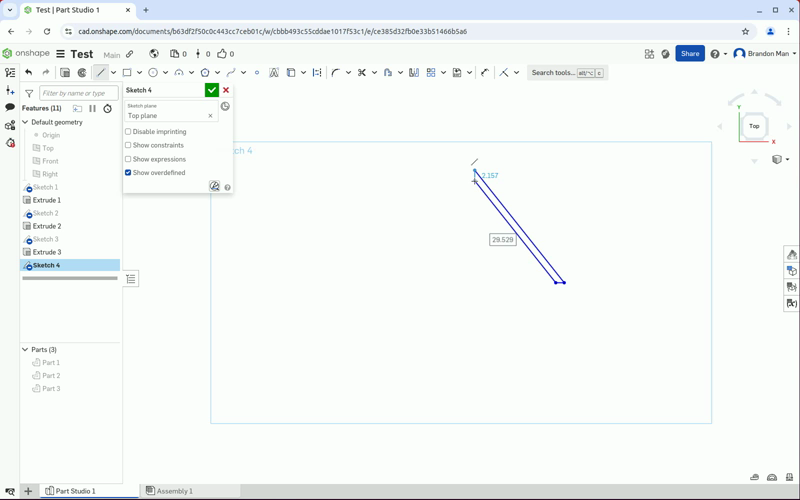
key(esc)
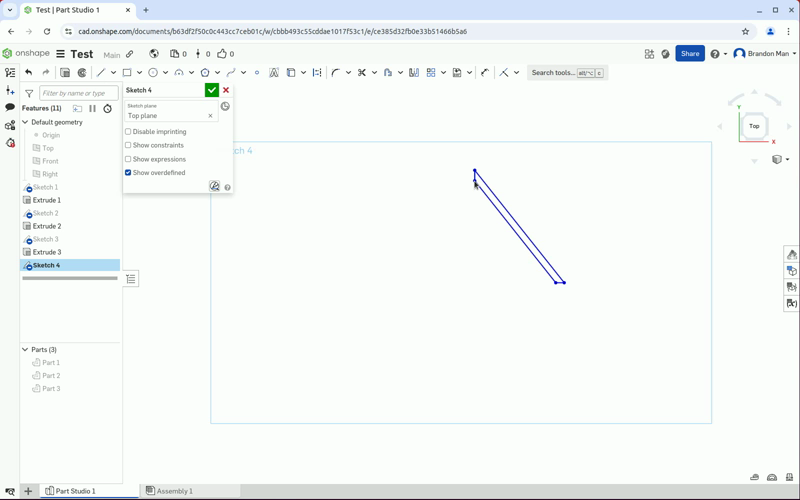
mouse_move(554, 275)
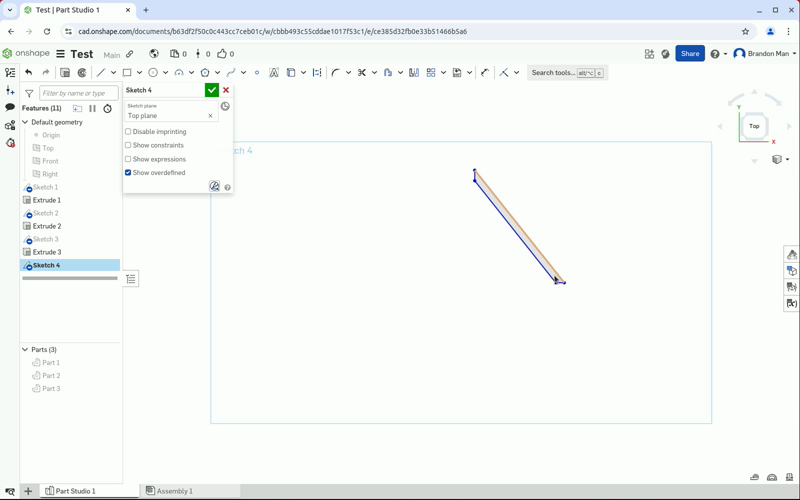
scroll(6)
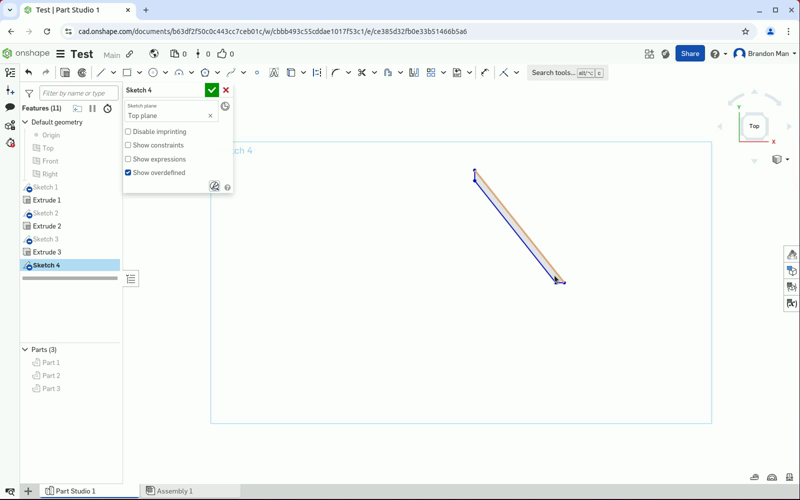
scroll(6)
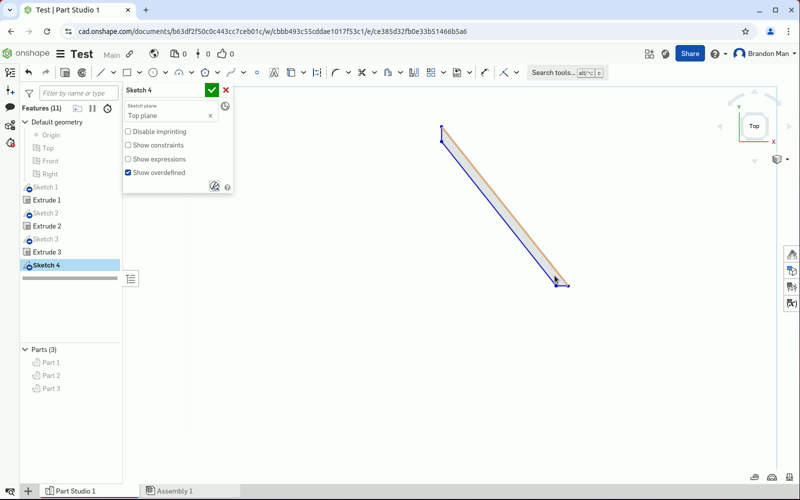
scroll(6)
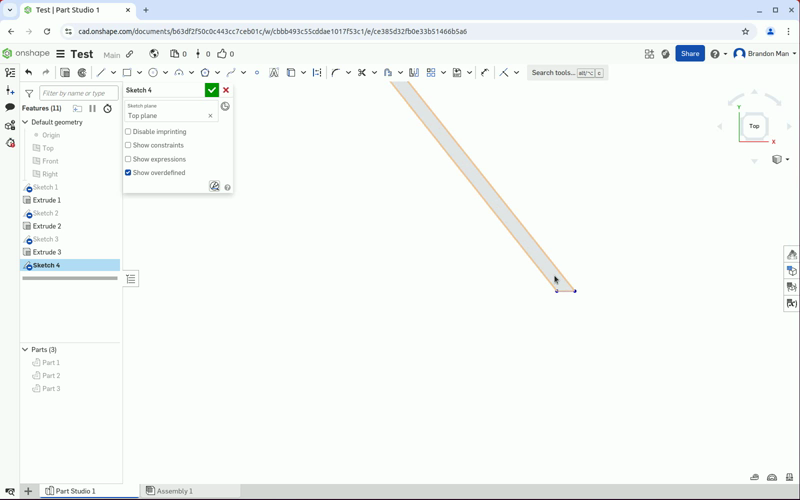
scroll(6)
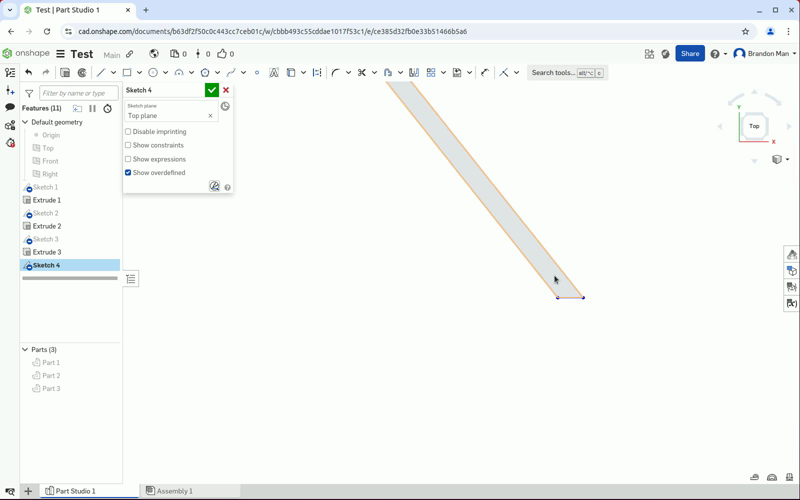
scroll(6)
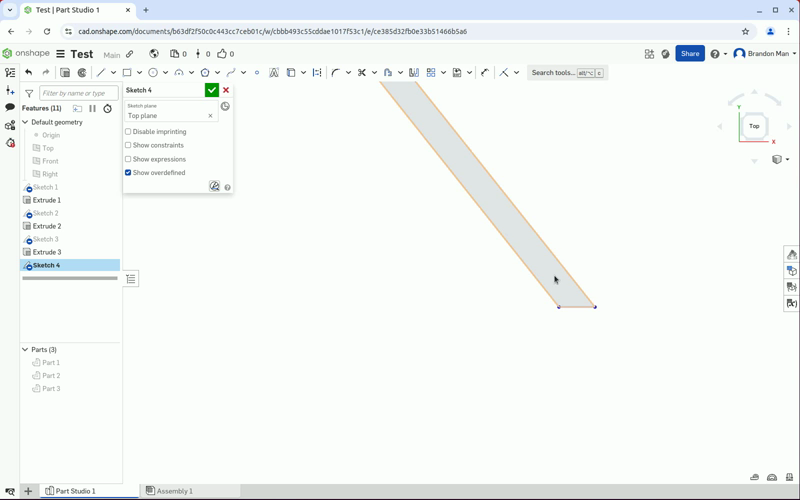
scroll(6)
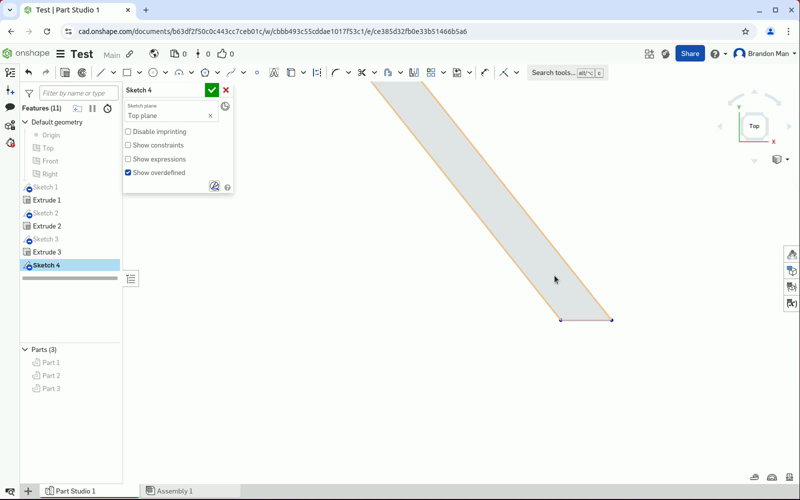
scroll(6)
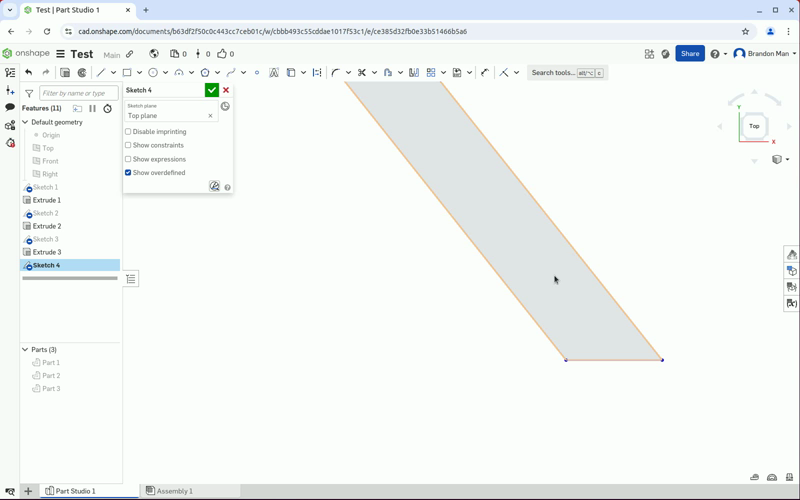
click(554, 275)
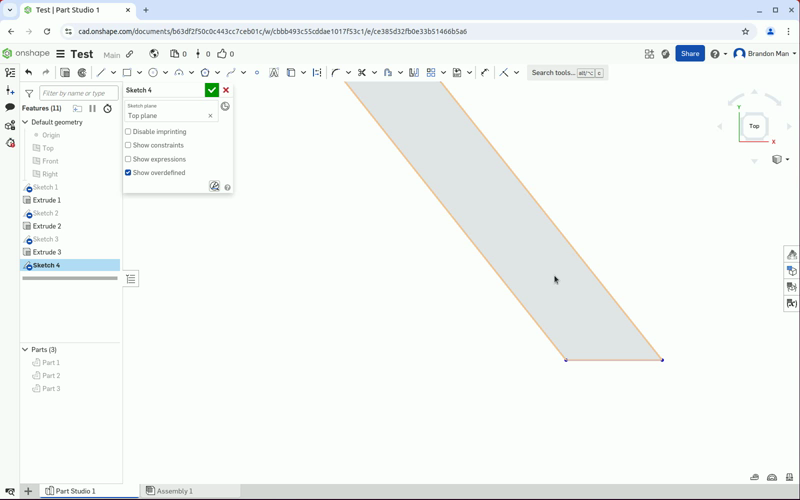
scroll(-6)
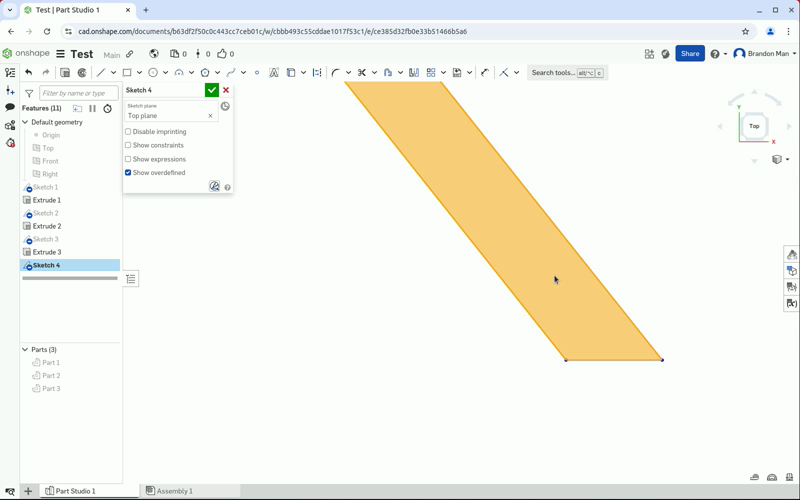
scroll(-6)
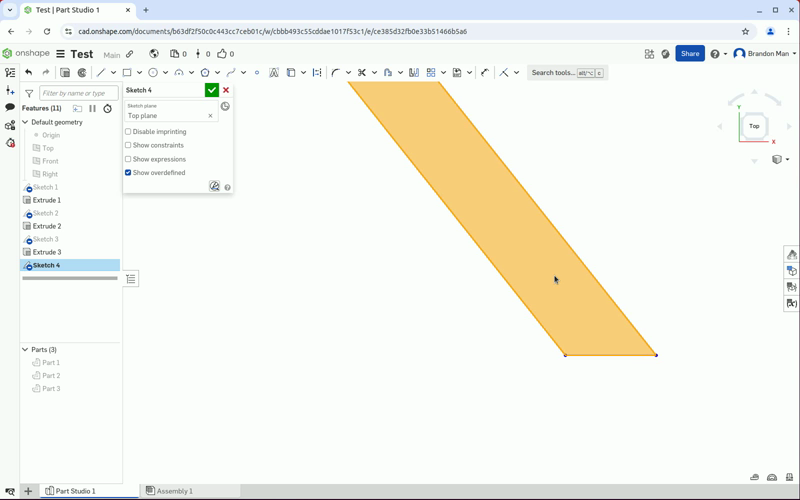
scroll(-6)
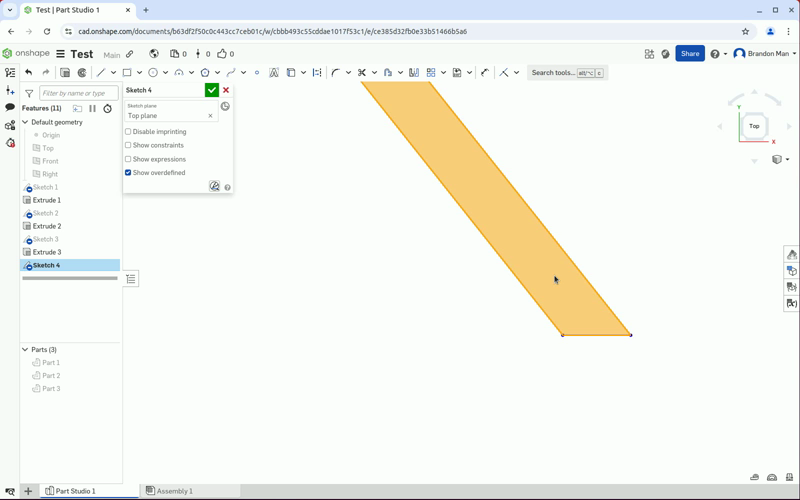
scroll(-6)
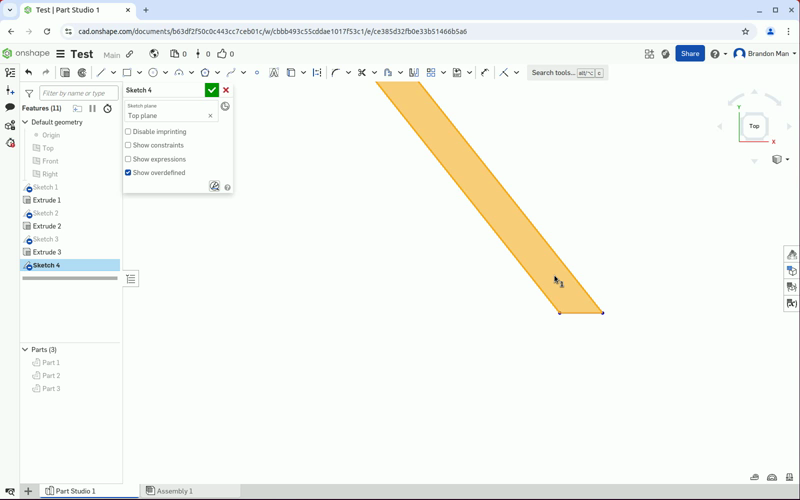
scroll(-6)
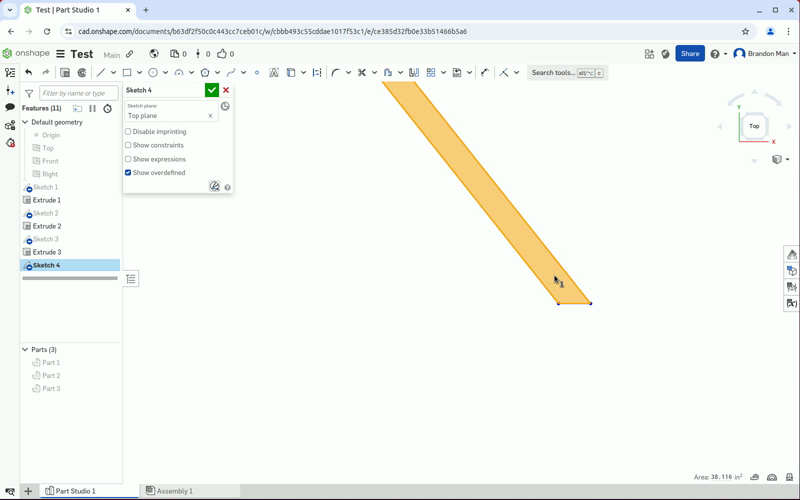
scroll(-6)
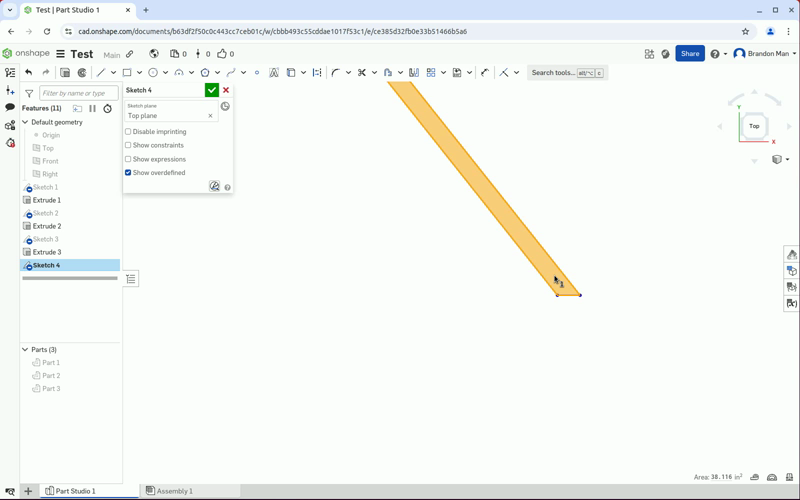
scroll(-6)
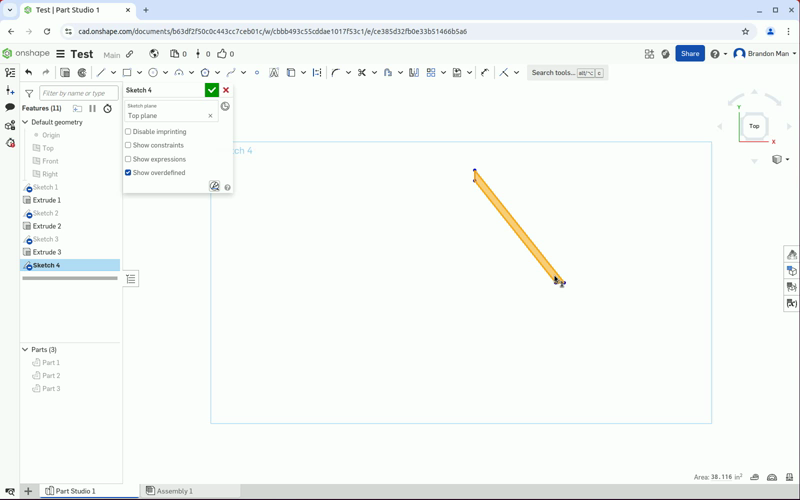
mouse_move(73, 352)
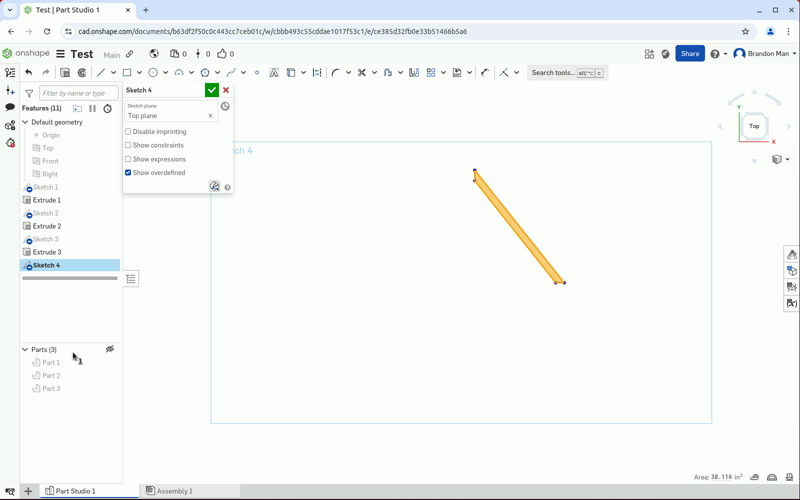
key(shift+y)
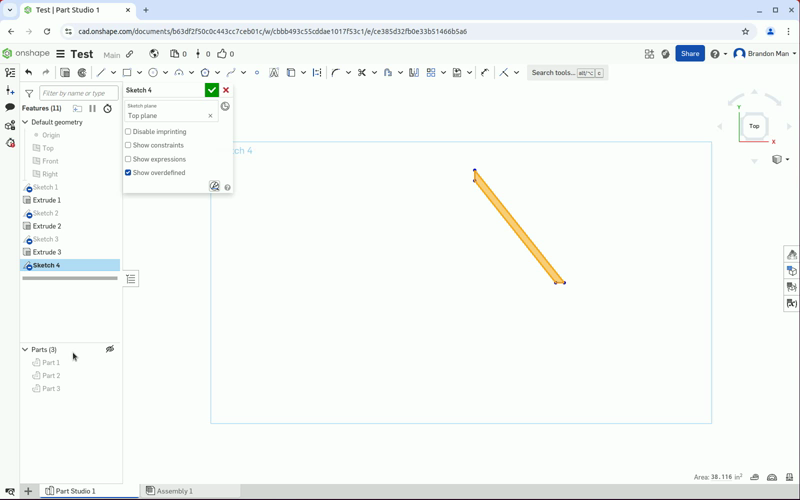
key(shift+e)
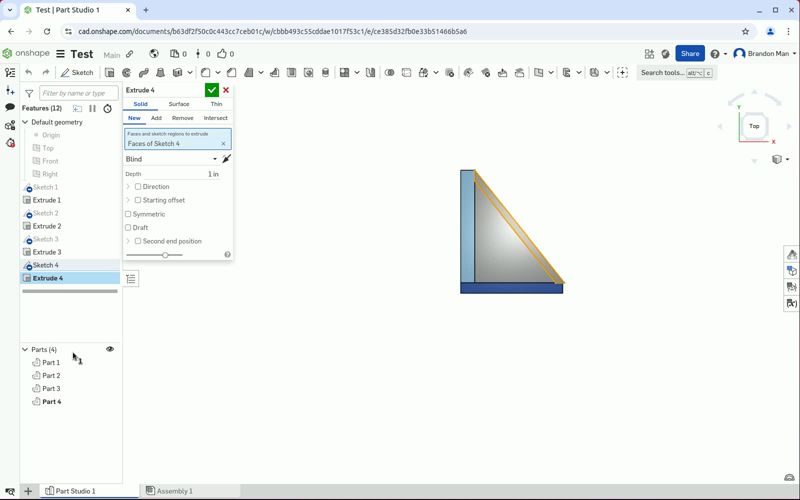
mouse_move(143, 106)
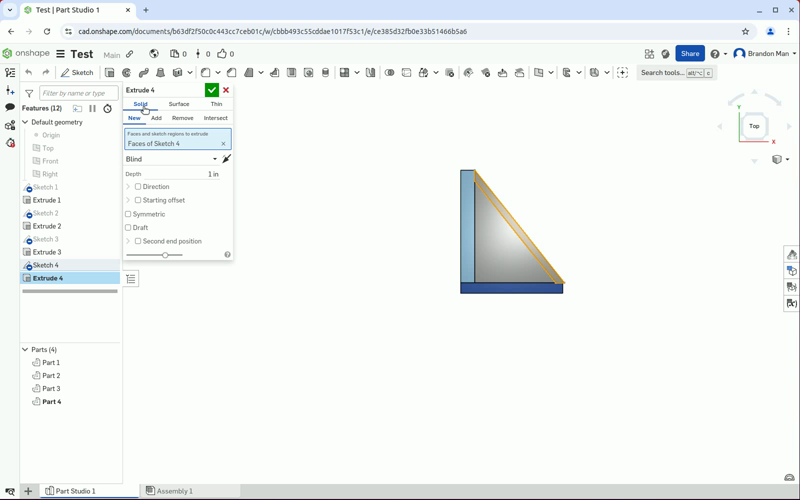
click(143, 106)
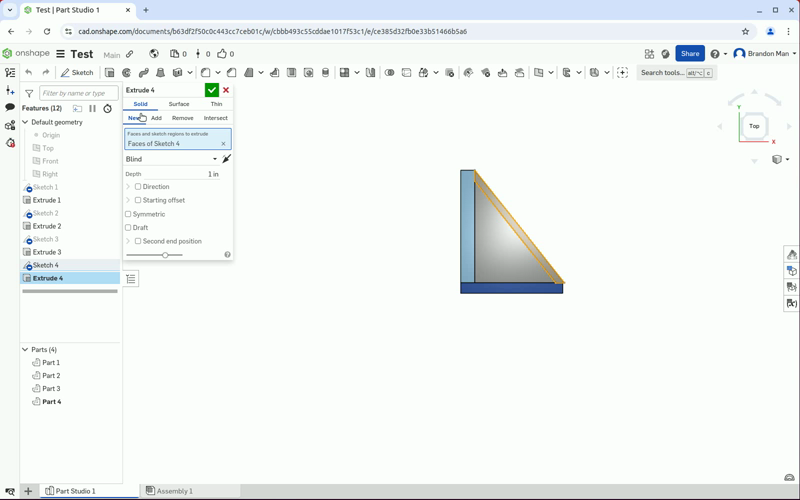
mouse_move(137, 120)
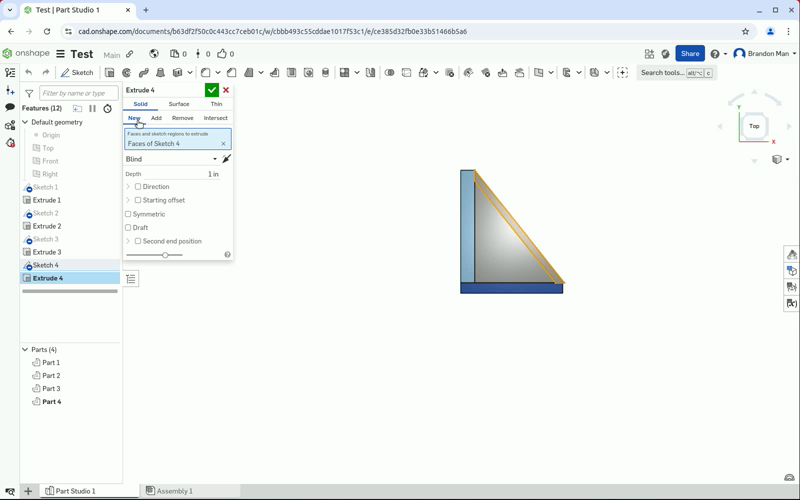
click(137, 120)
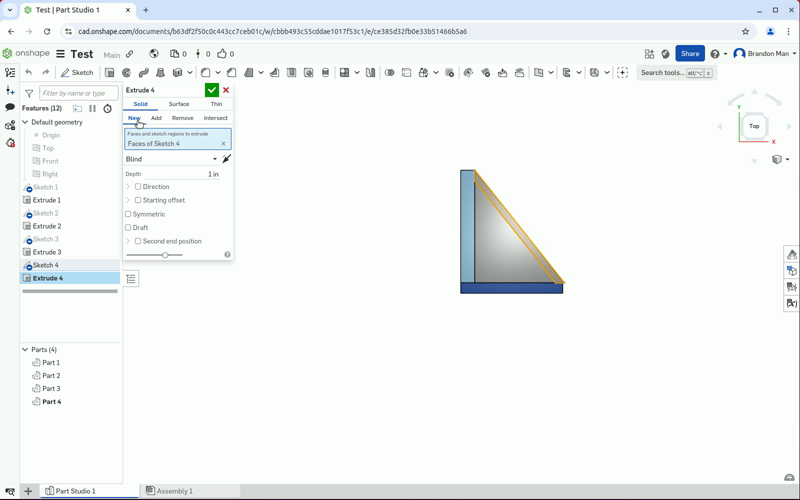
key(tab, 4)
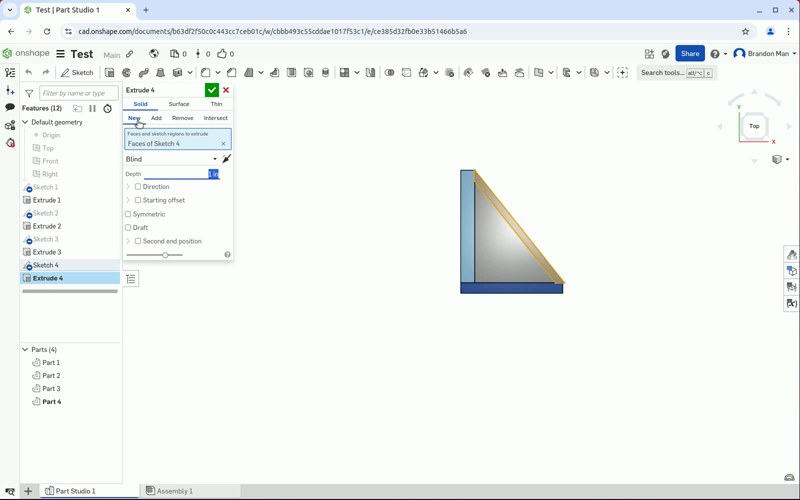
text(1.685)
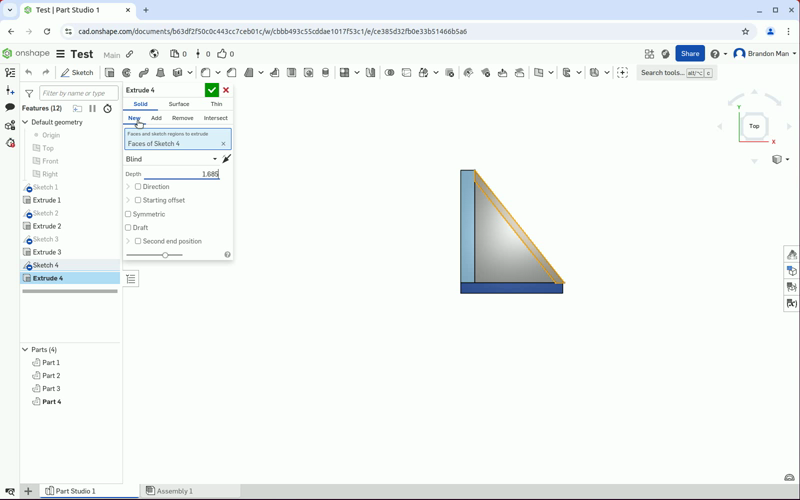
key(enter)
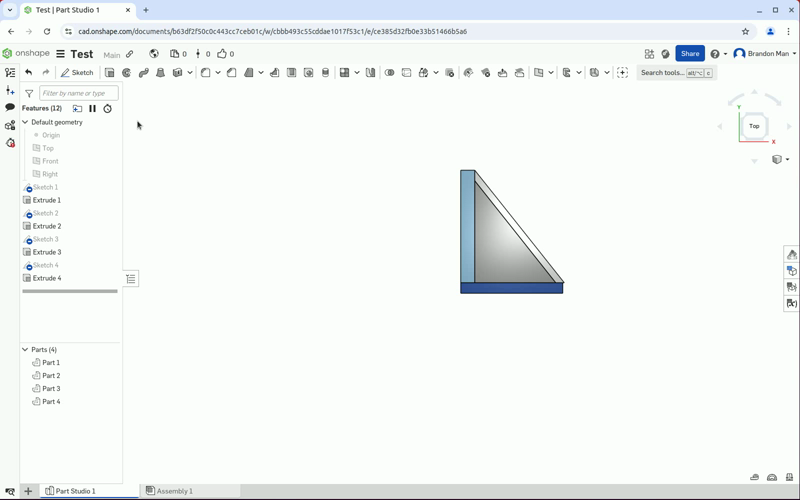
key(shift+h)
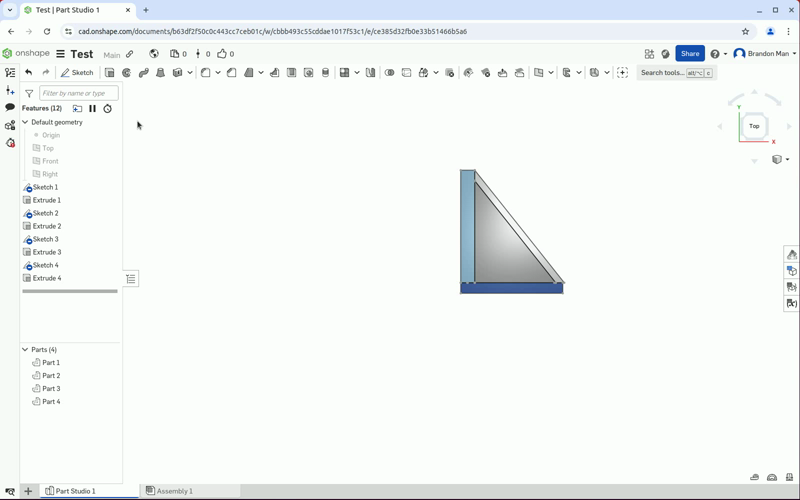
key(shift+h)
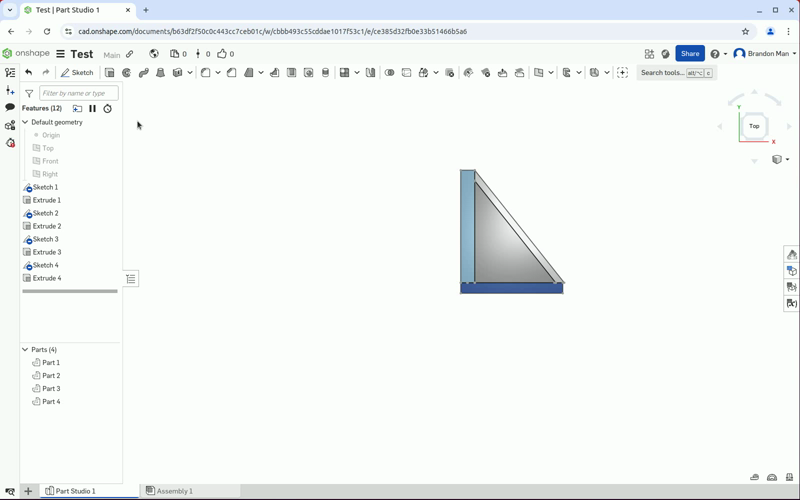
key(shift+7)
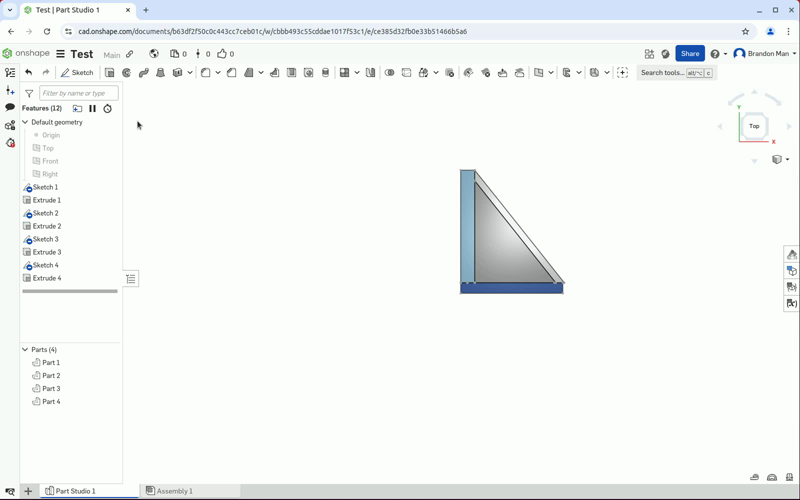
key(up, 3)
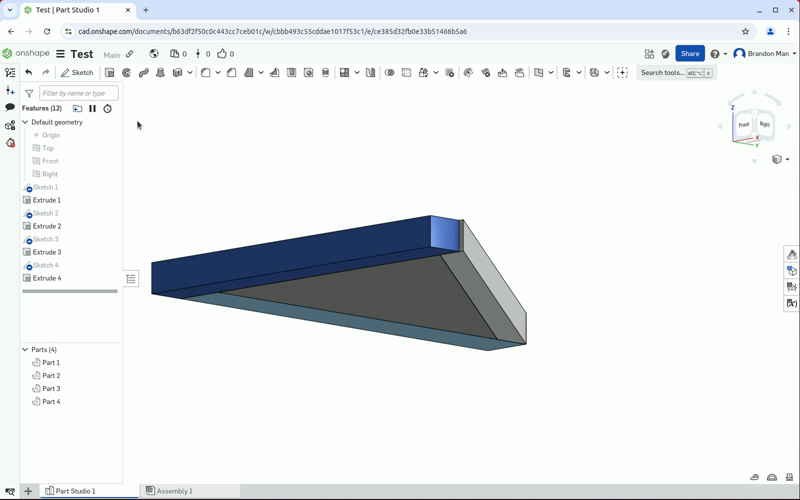
key(left, 3)
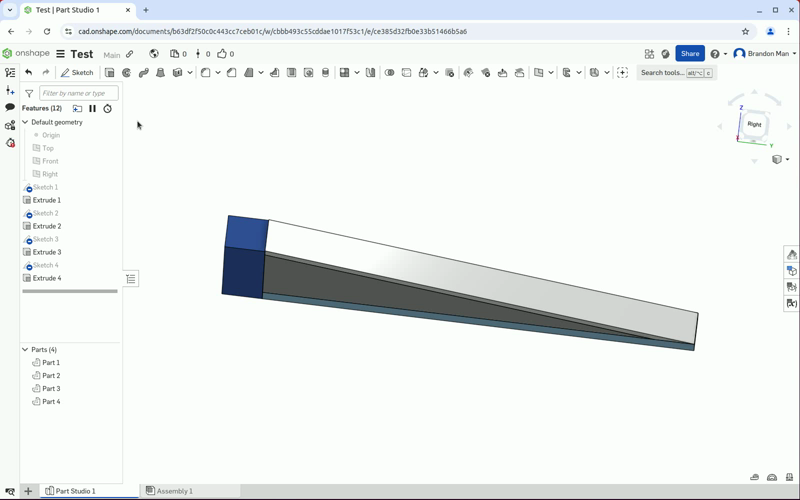
key(right, 3)
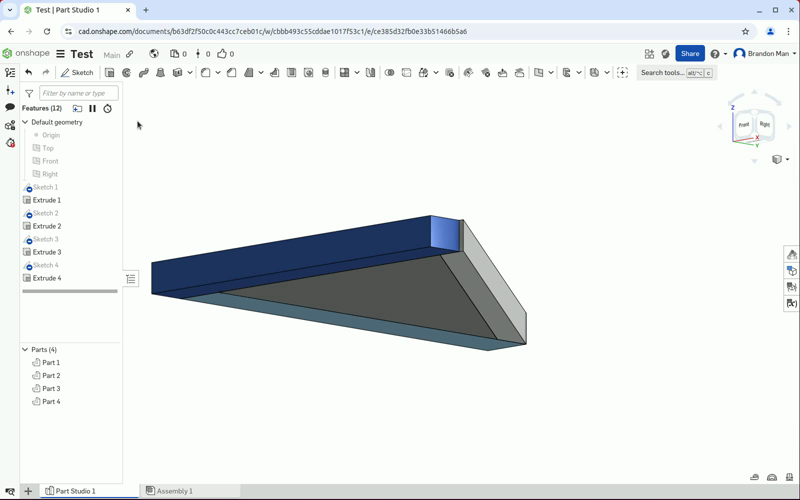
key(down, 3)
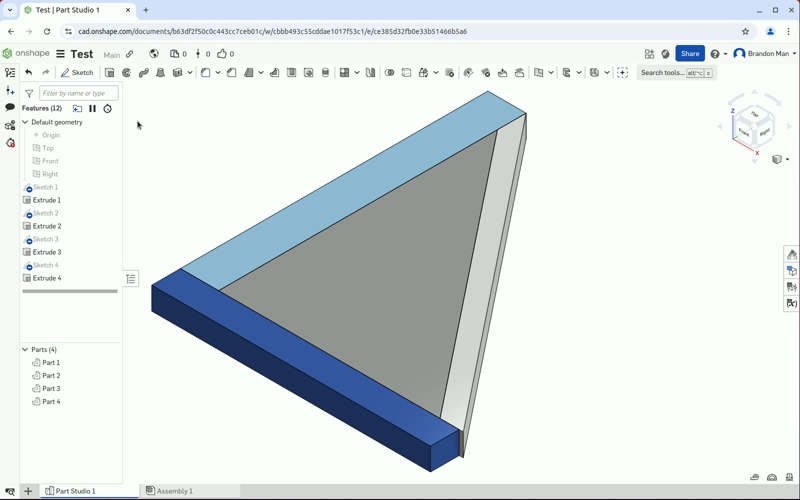
mouse_move(73, 189)
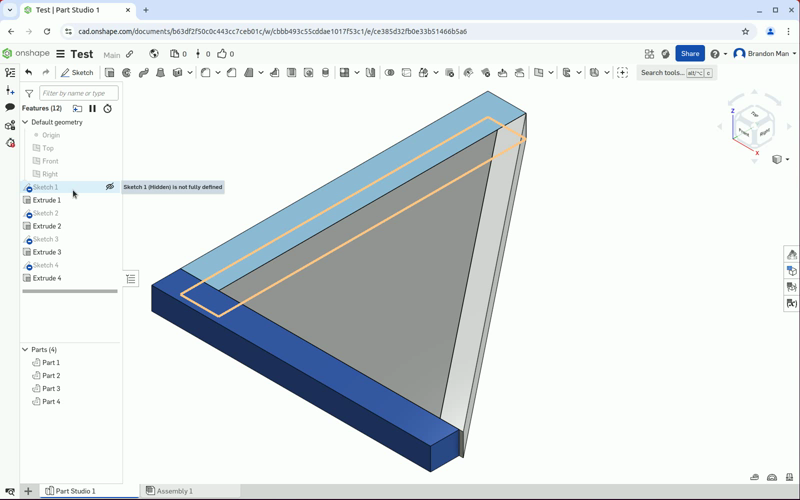
click(73, 189)